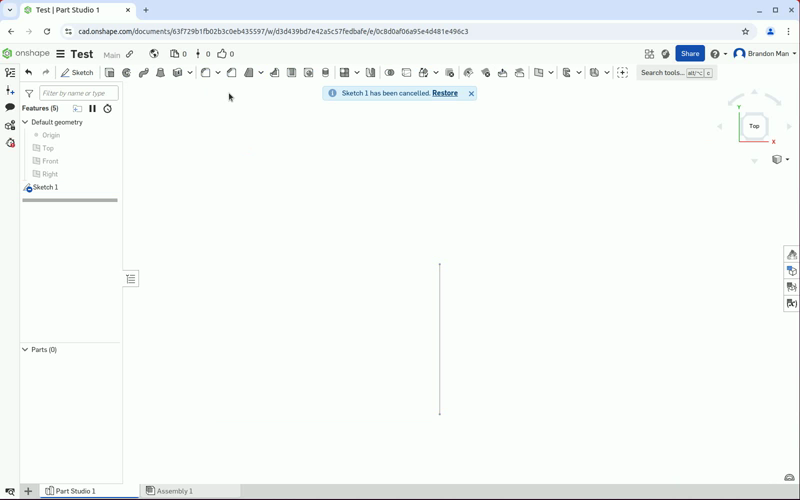
key(shift+h)
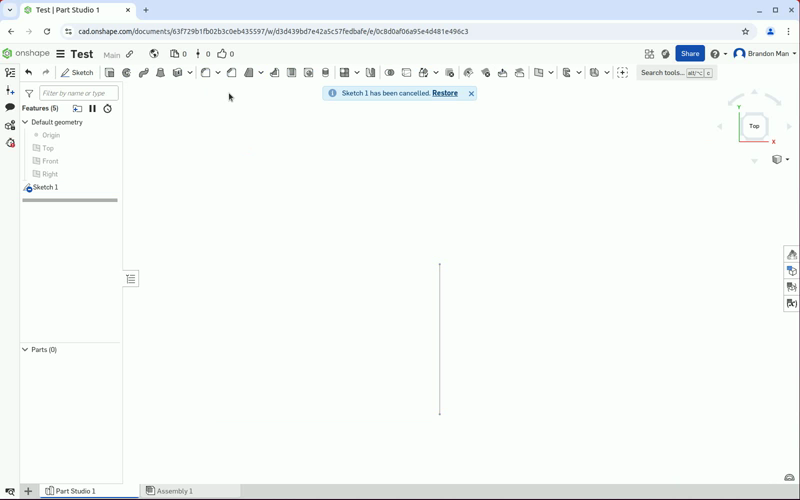
key(shift+s)
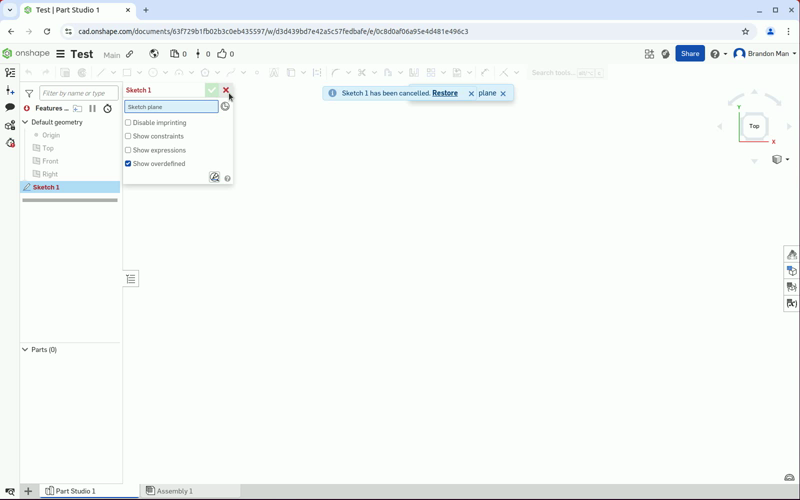
mouse_move(73, 150)
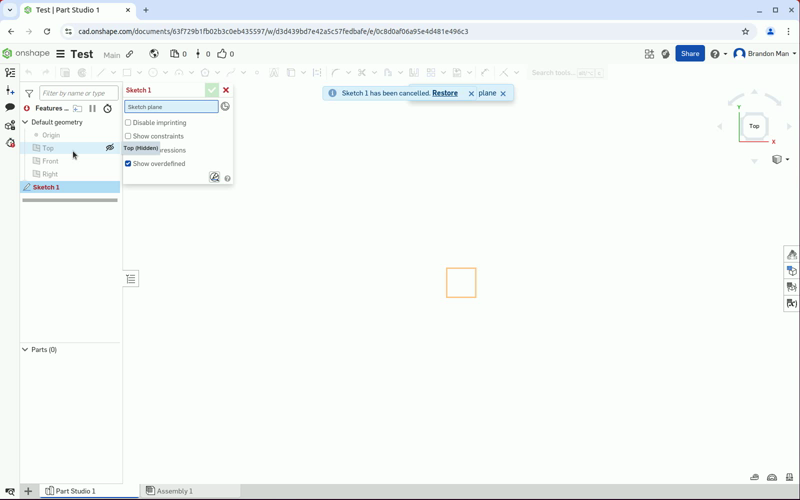
click(73, 150)
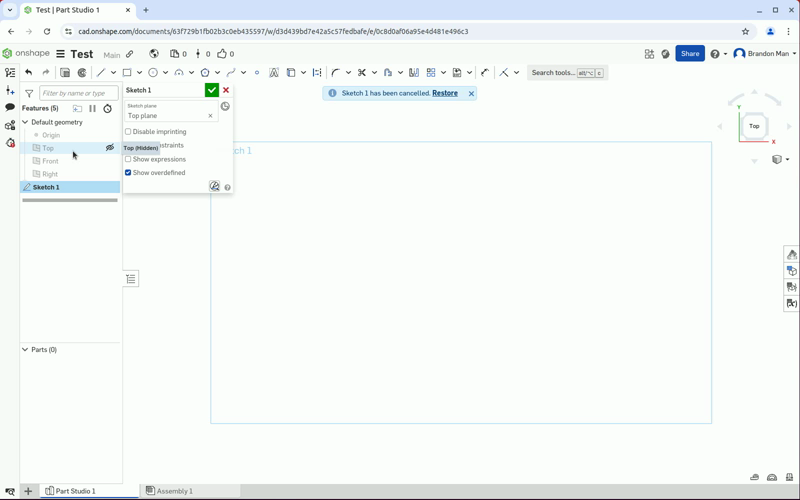
mouse_move(73, 352)
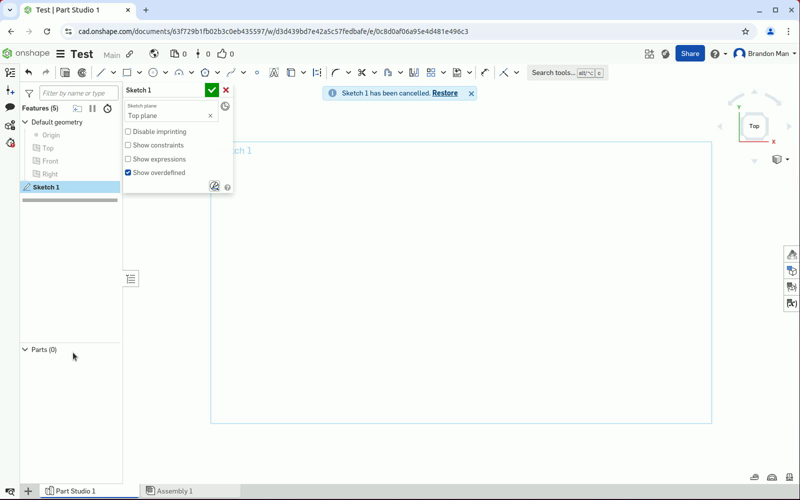
key(y)
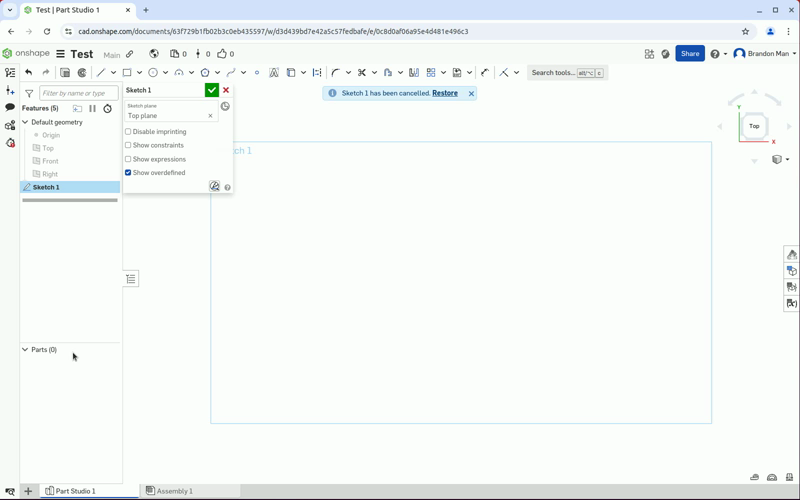
key(l)
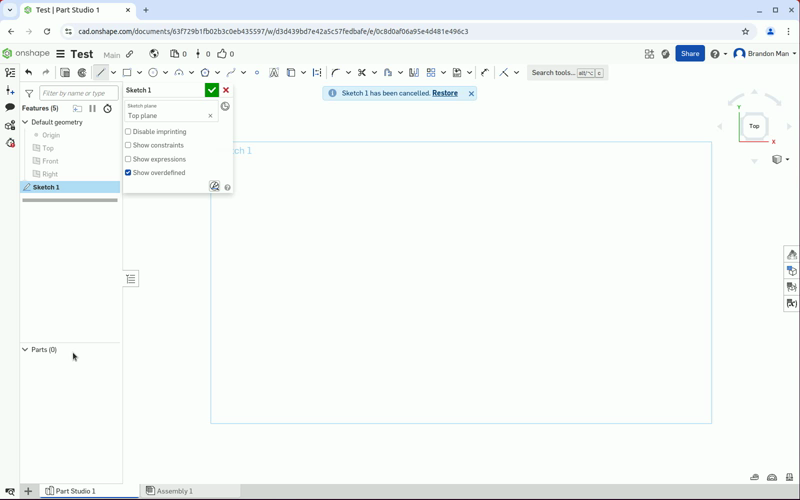
key_down(shift)
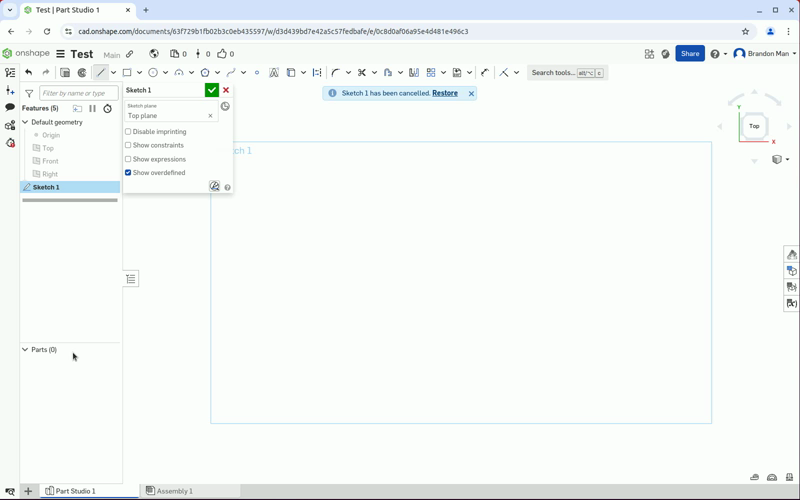
mouse_move(386, 366)
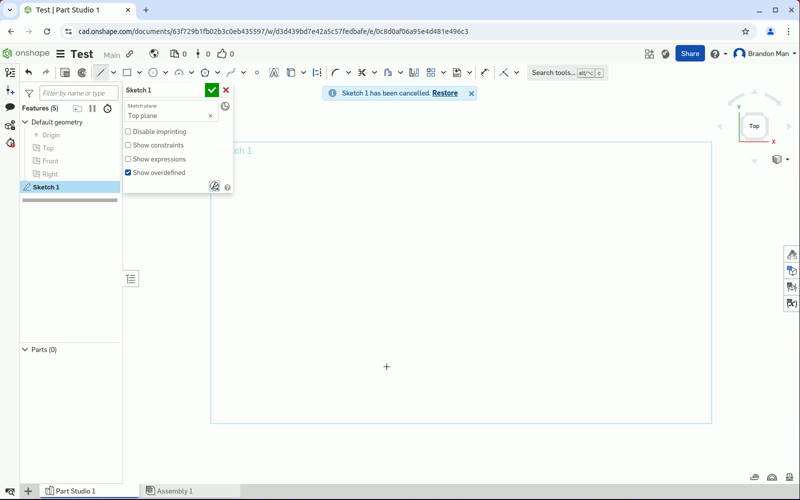
click(386, 366)
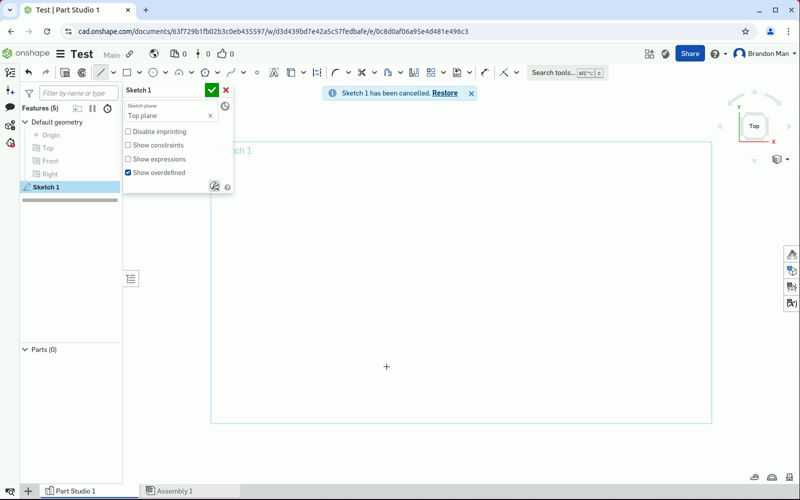
key_up(shift)
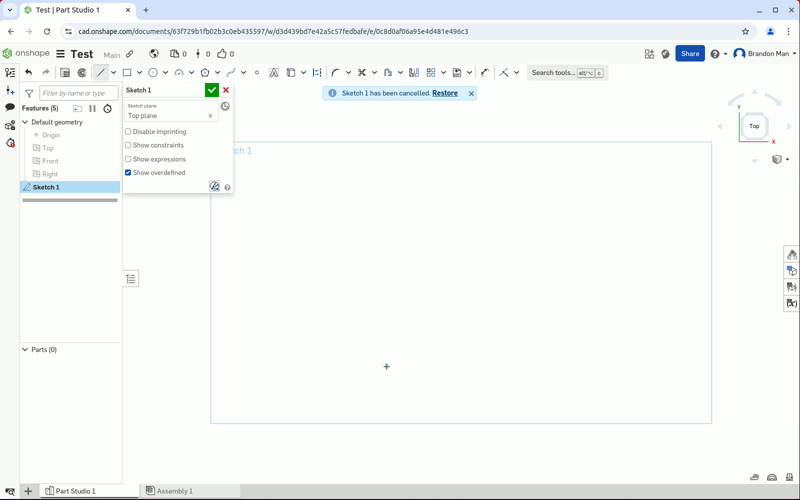
key_down(shift)
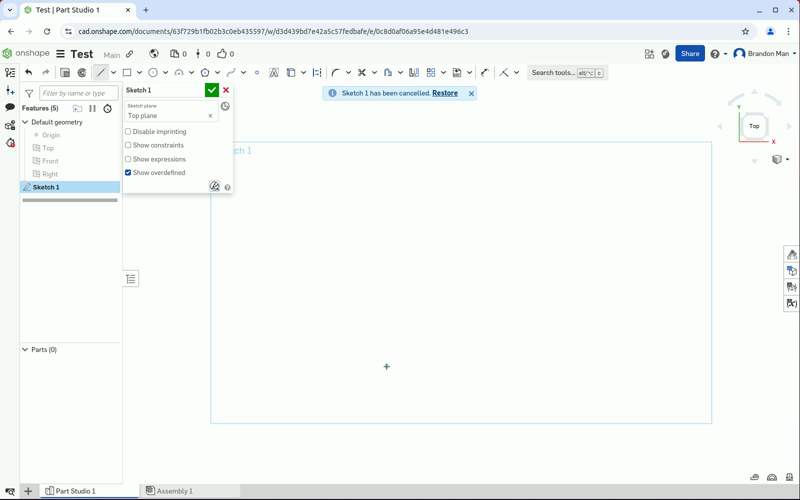
mouse_move(538, 366)
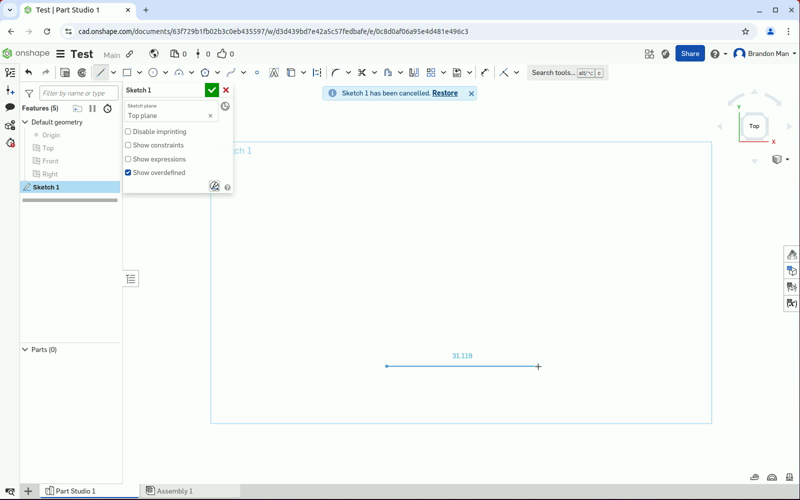
click(538, 366)
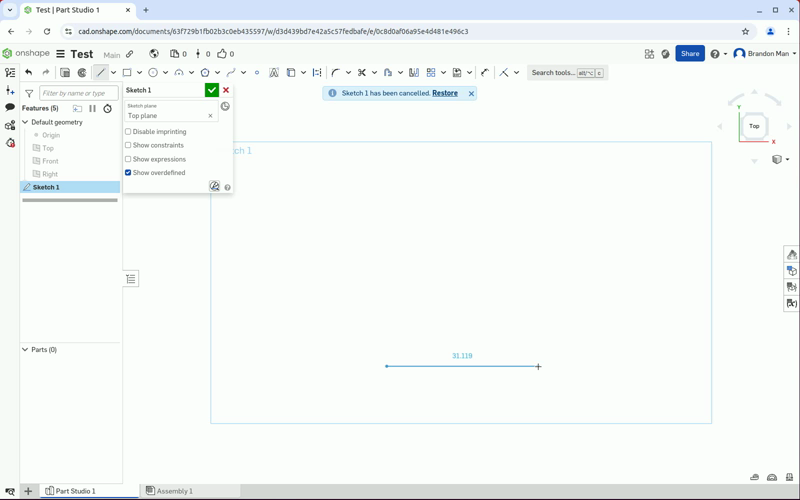
key_up(shift)
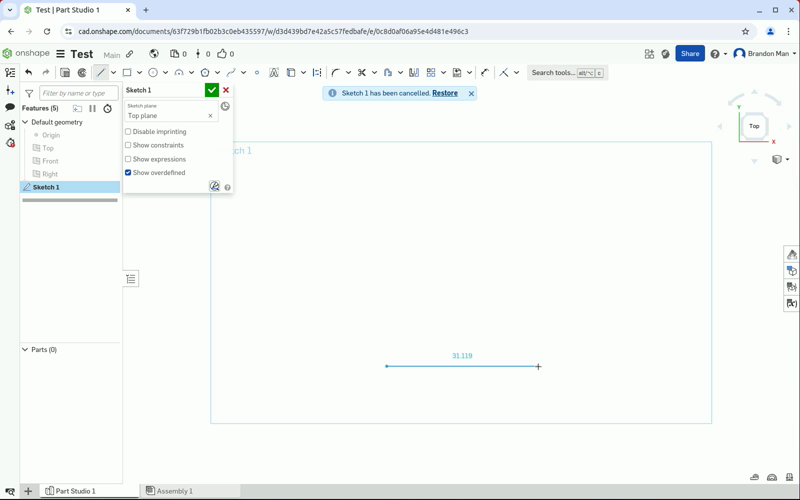
key_down(shift)
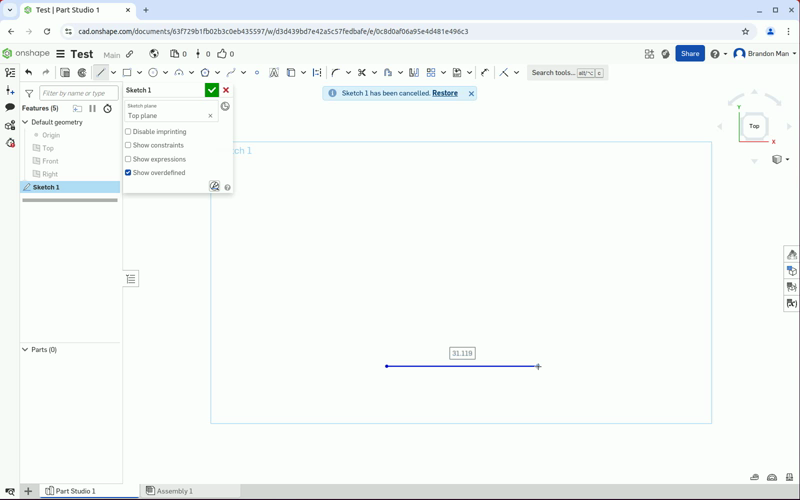
mouse_move(538, 191)
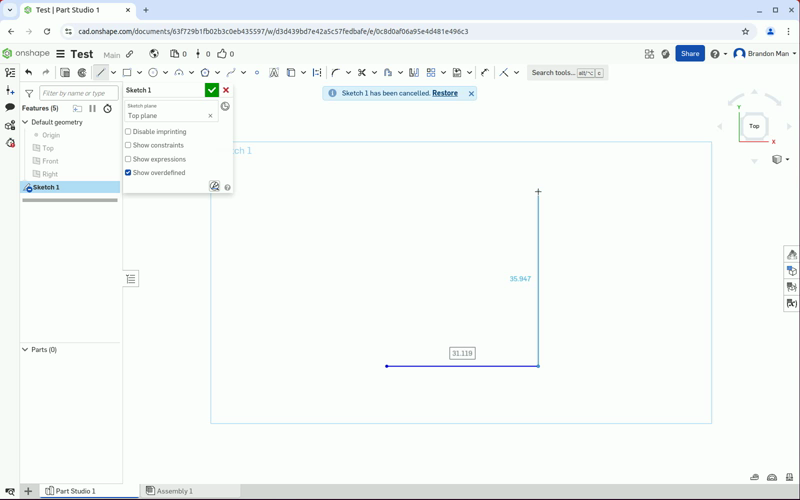
click(538, 191)
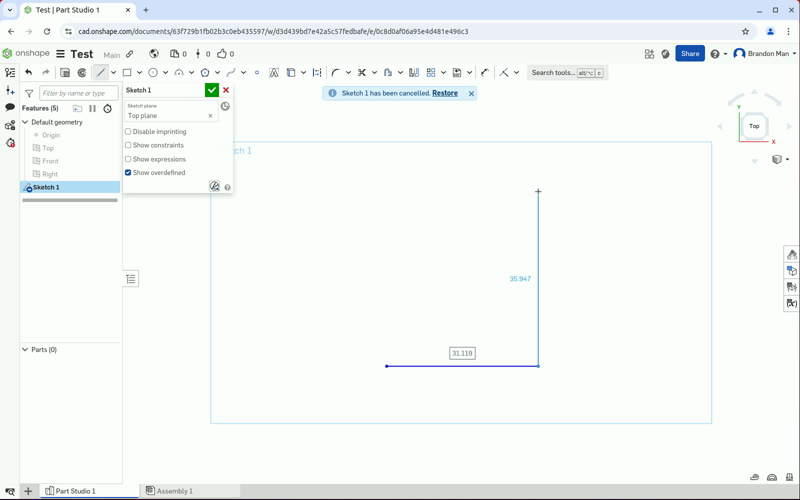
key_up(shift)
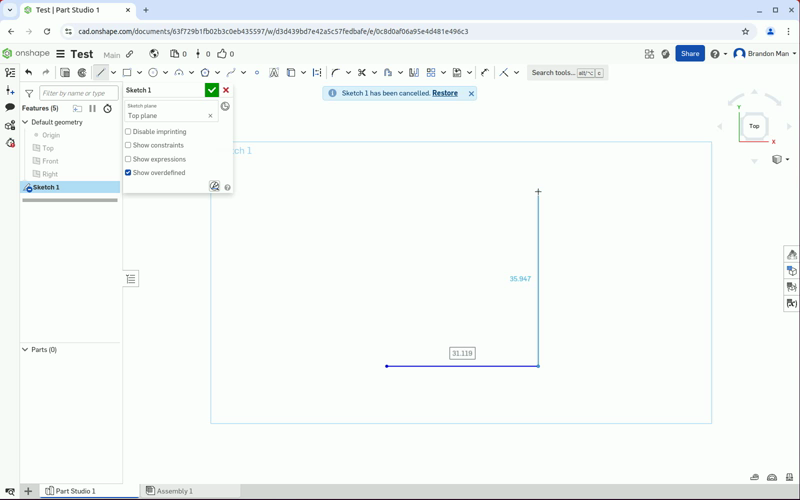
key_down(shift)
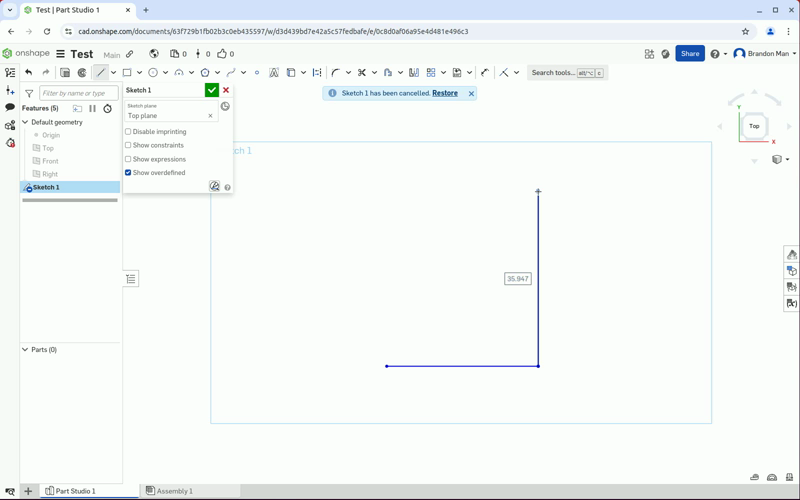
mouse_move(386, 191)
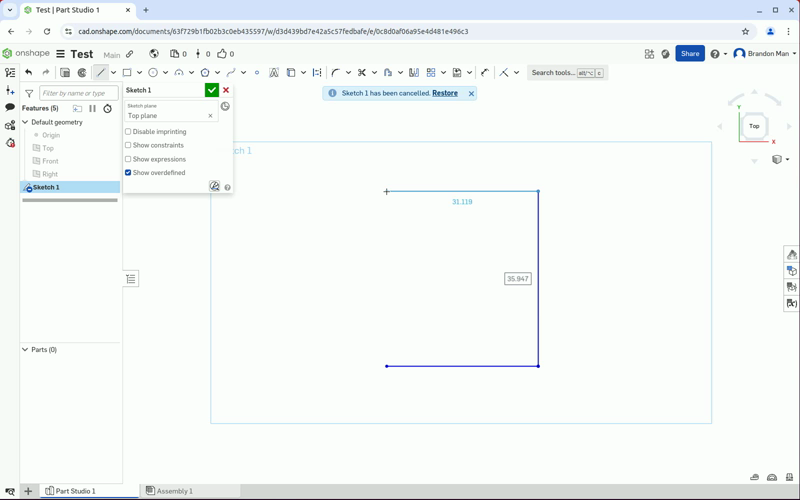
click(386, 191)
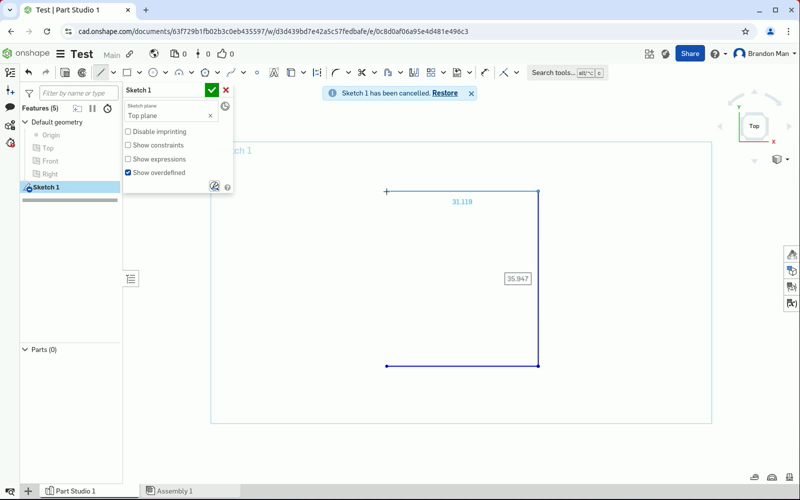
key_up(shift)
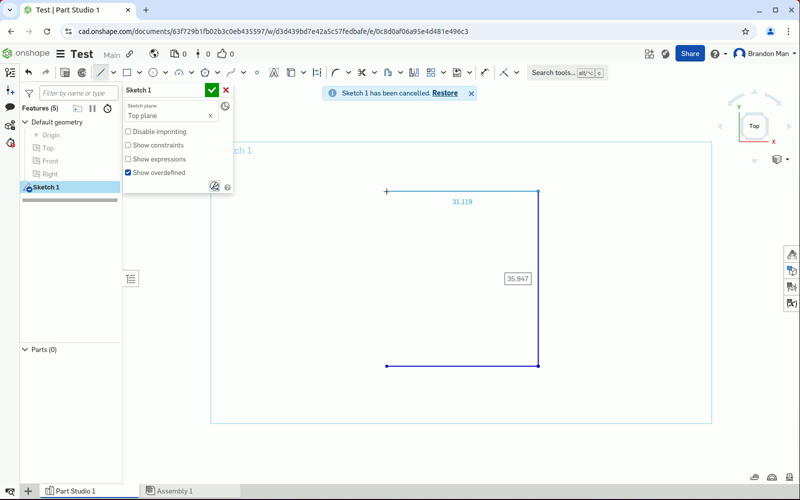
key_down(shift)
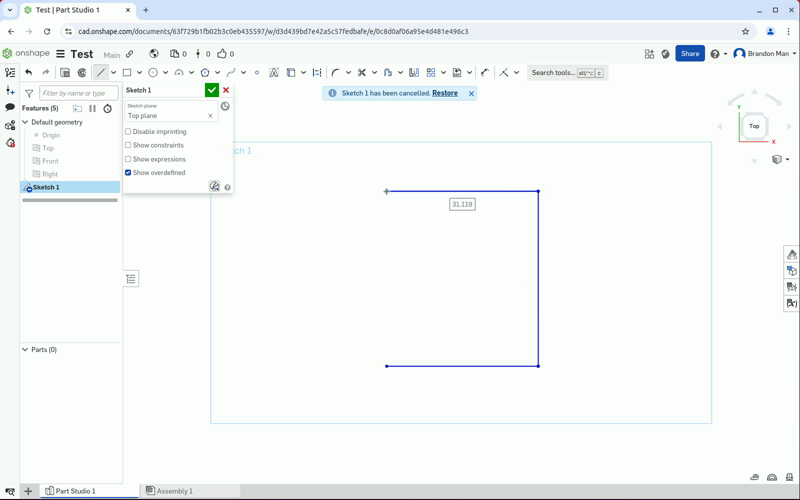
mouse_move(386, 366)
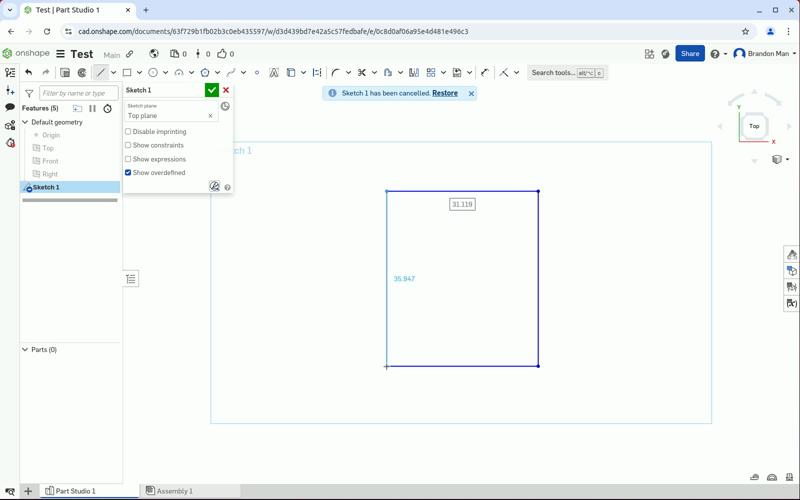
key_up(shift)
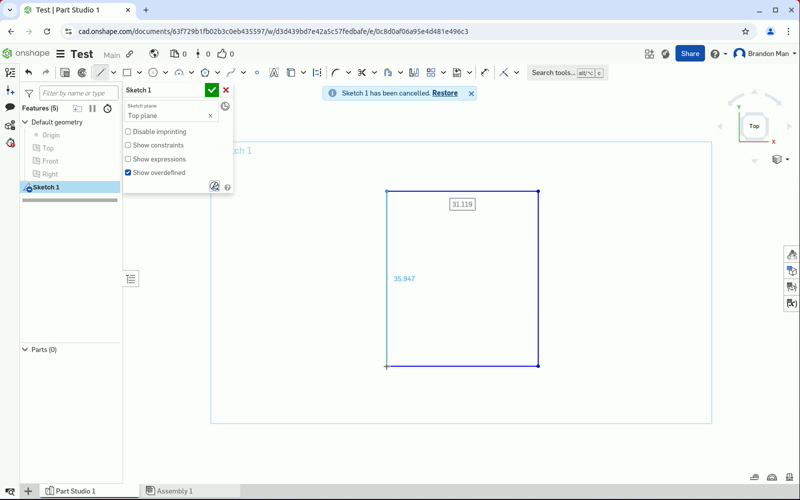
click(386, 366)
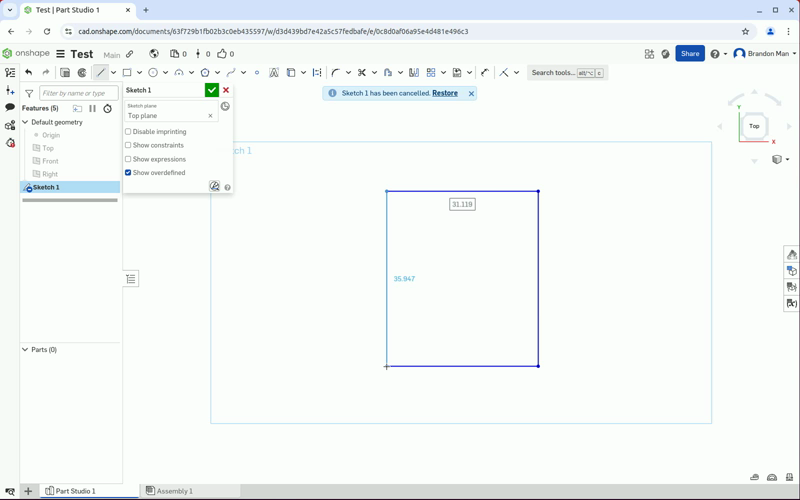
key(esc)
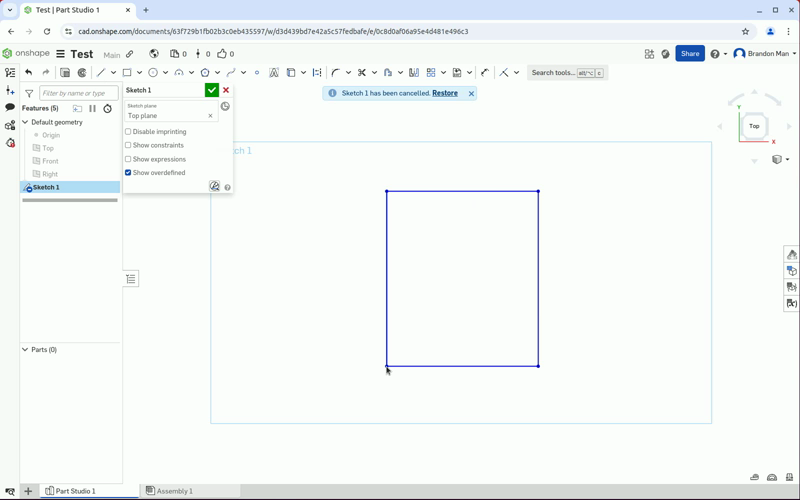
mouse_move(422, 217)
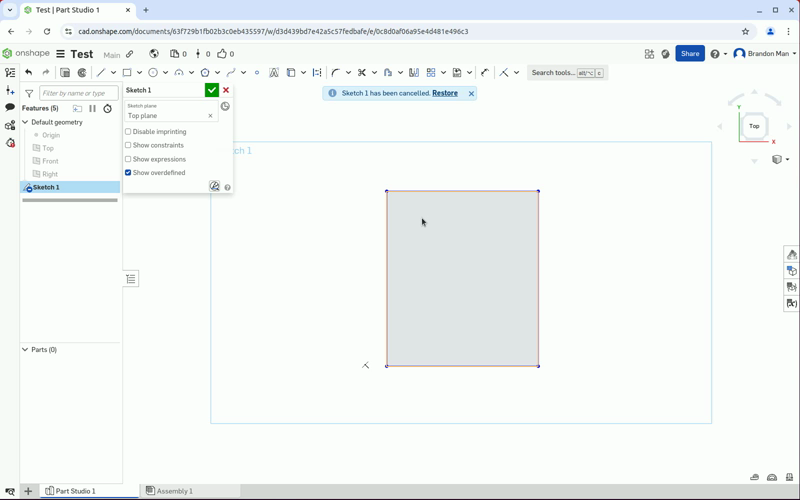
click(422, 217)
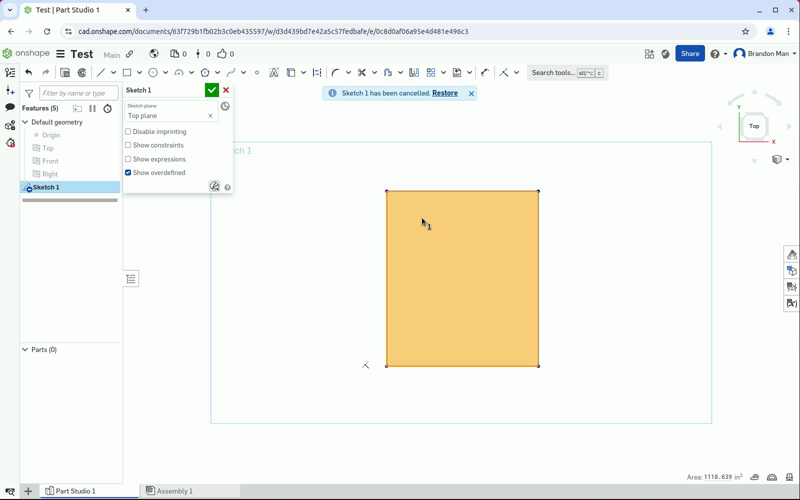
mouse_move(73, 352)
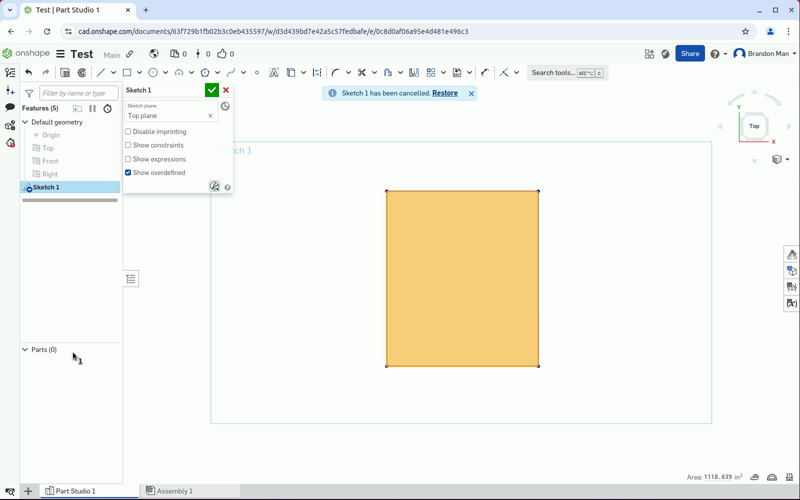
key(shift+y)
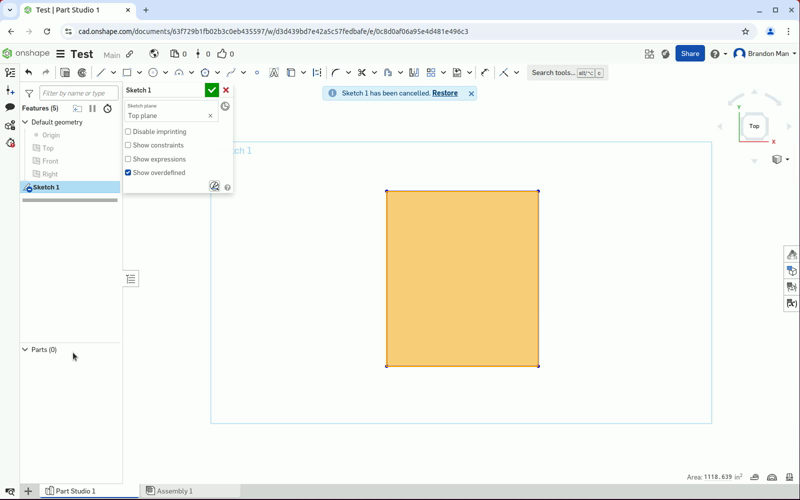
key(shift+e)
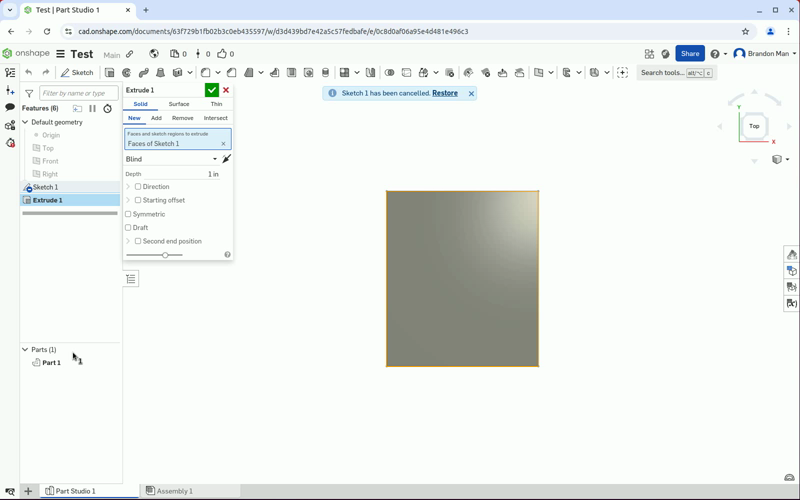
mouse_move(143, 106)
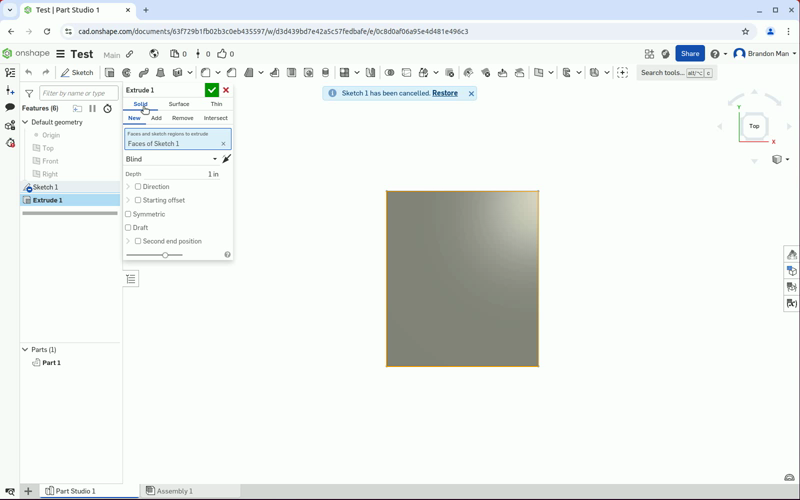
click(143, 106)
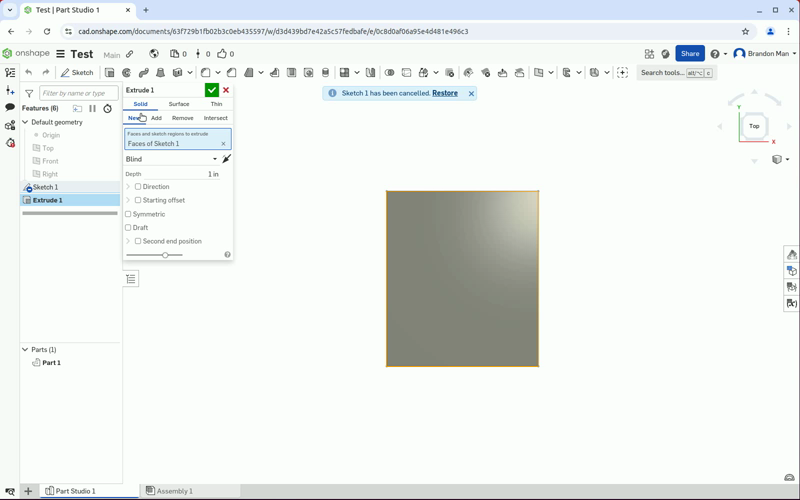
mouse_move(137, 120)
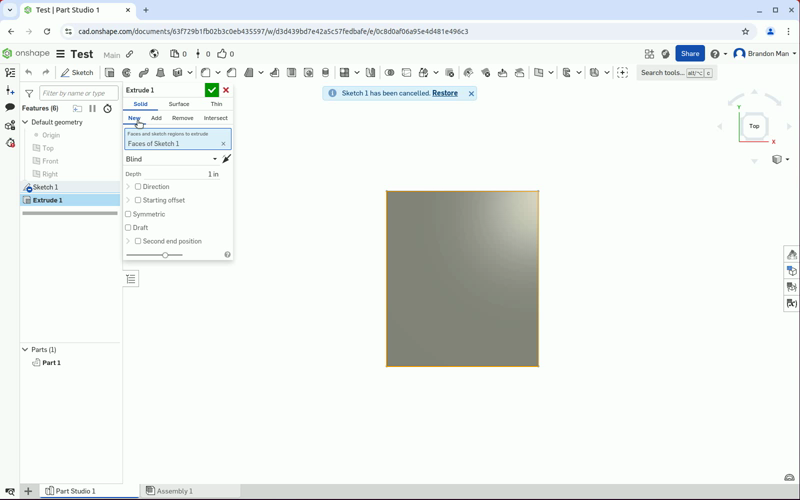
click(137, 120)
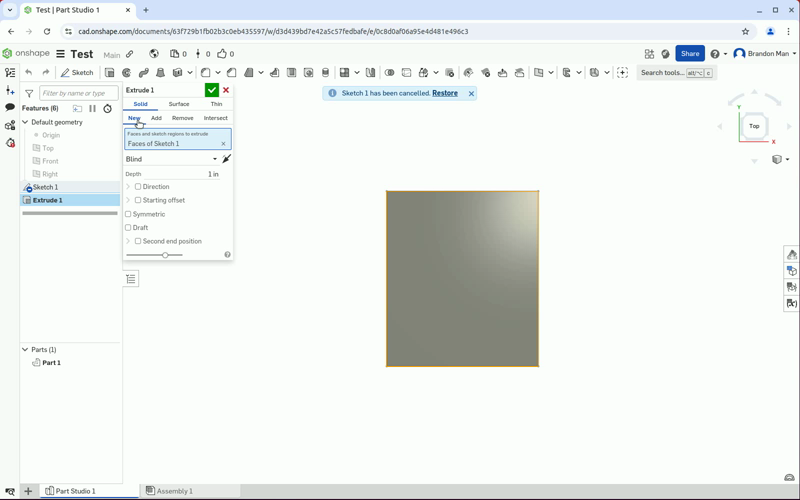
key(tab, 4)
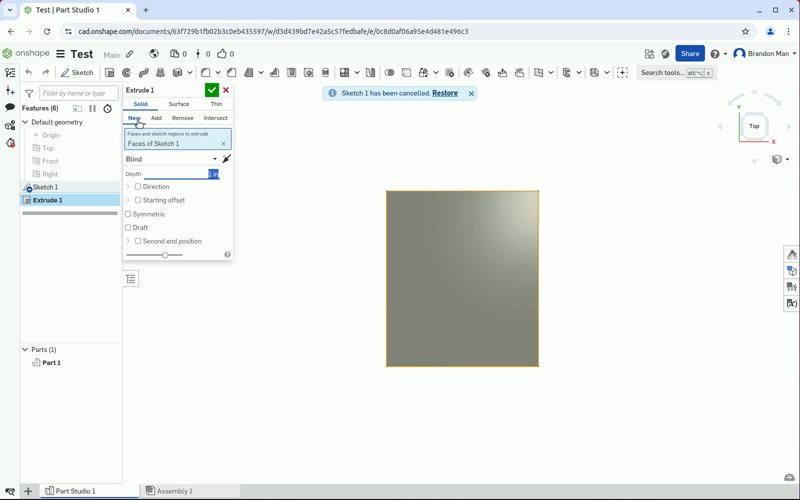
text(7.221)
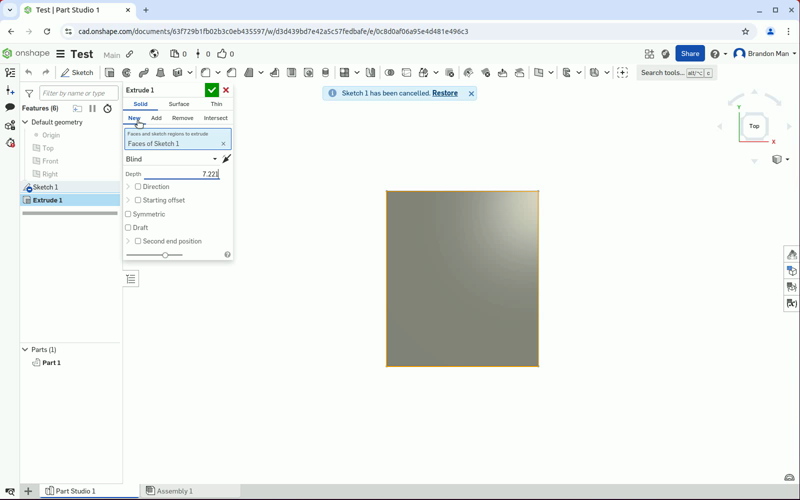
key(enter)
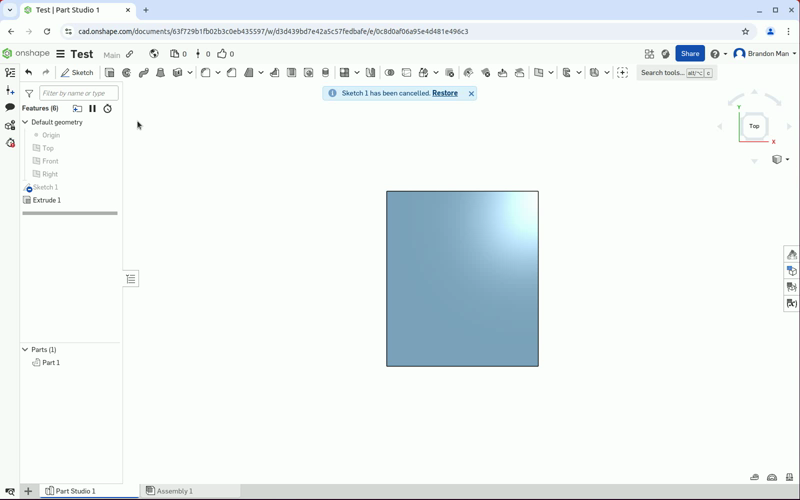
key(shift+h)
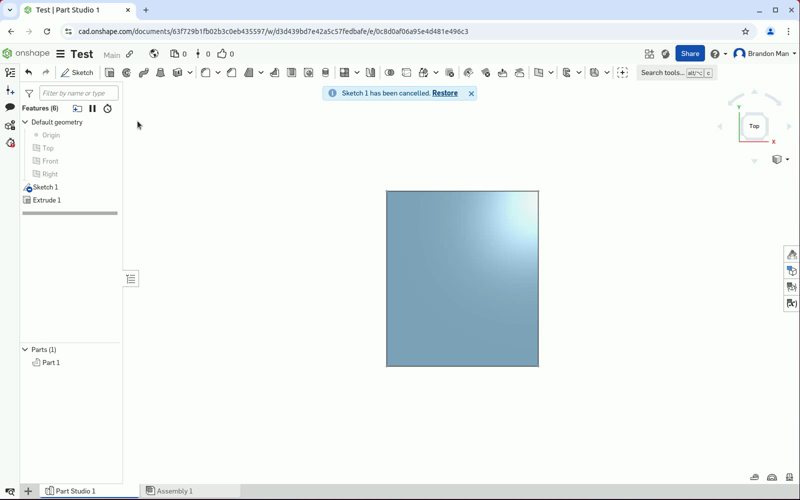
key(shift+h)
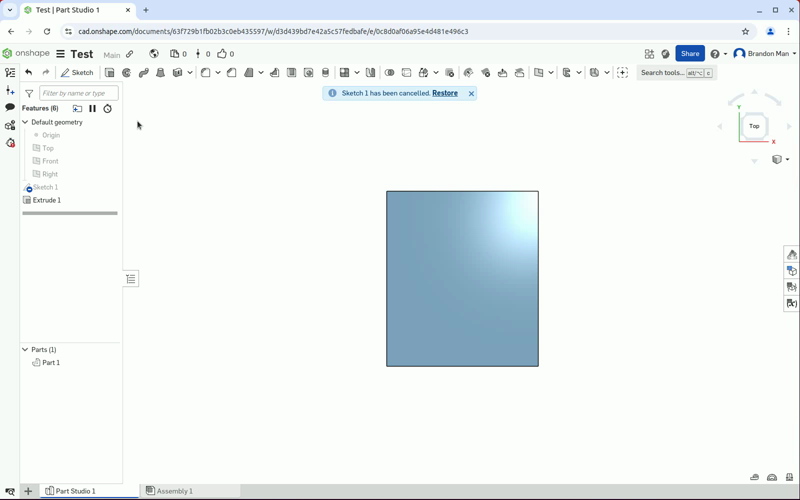
mouse_move(73, 189)
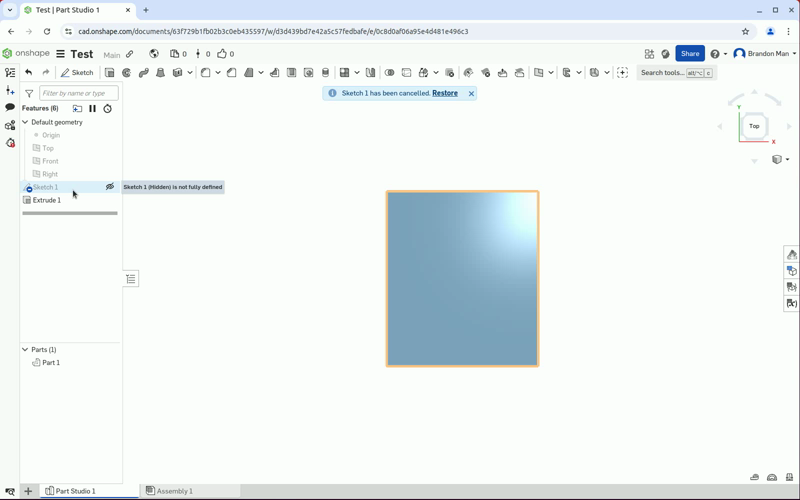
click(73, 189)
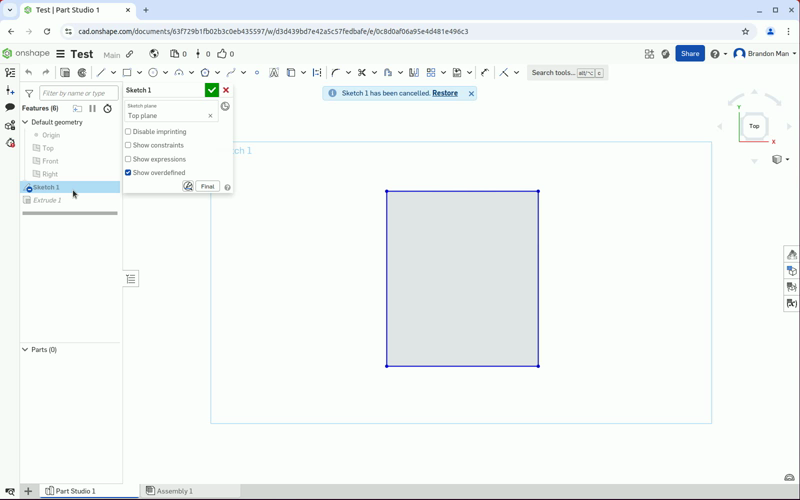
mouse_move(229, 92)
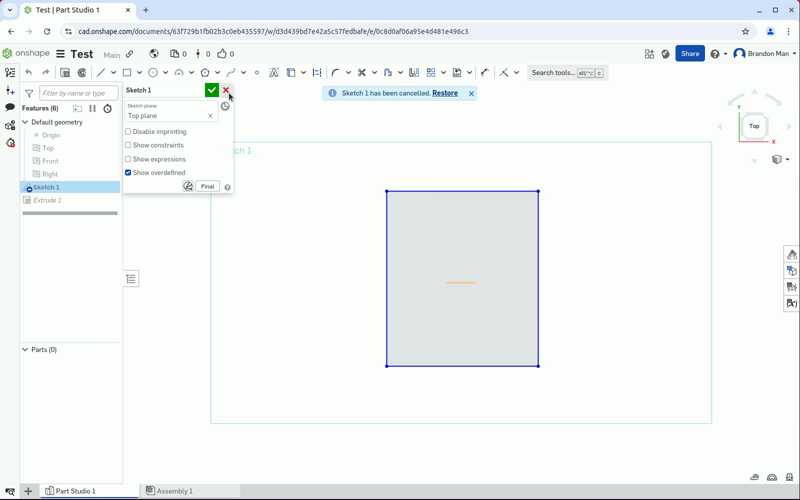
click(229, 92)
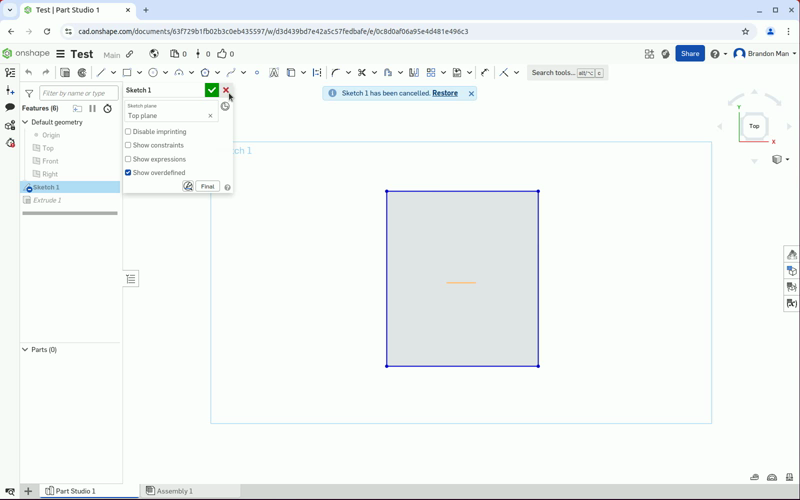
key(shift+s)
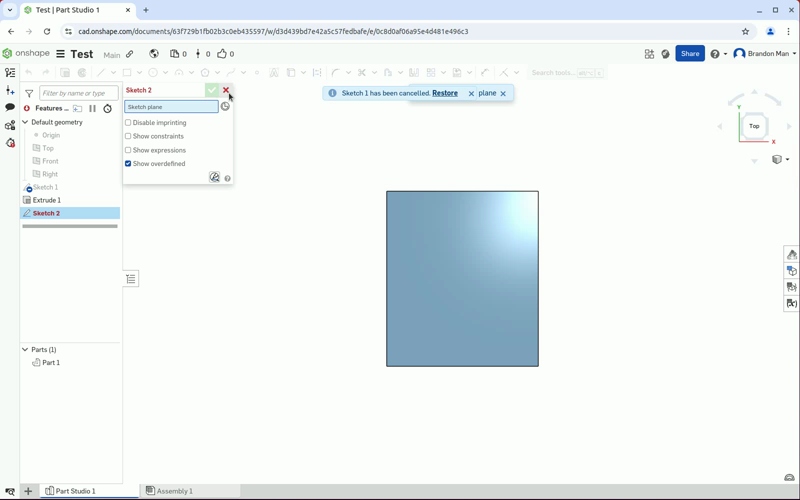
mouse_move(73, 150)
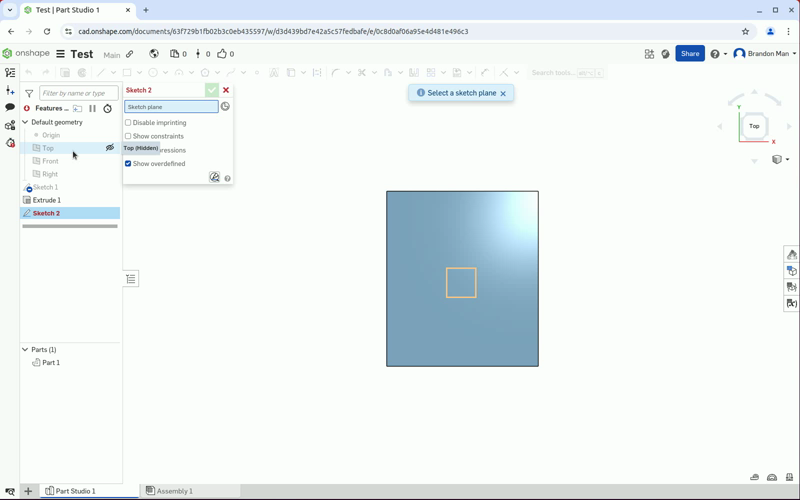
click(73, 150)
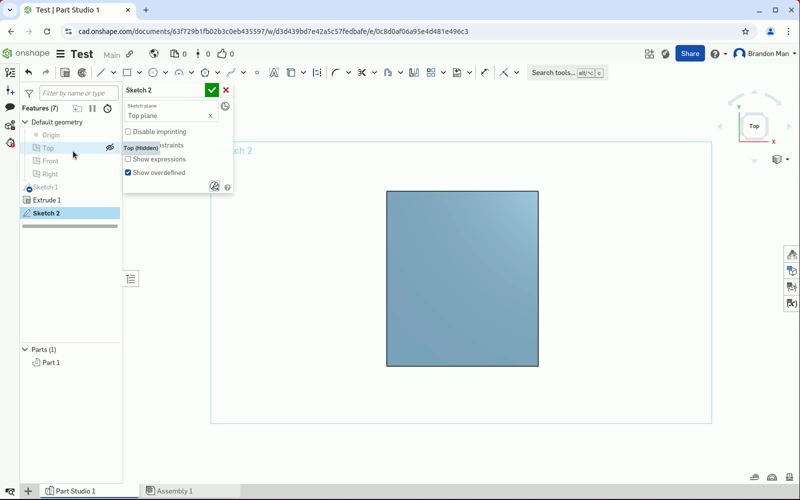
mouse_move(73, 352)
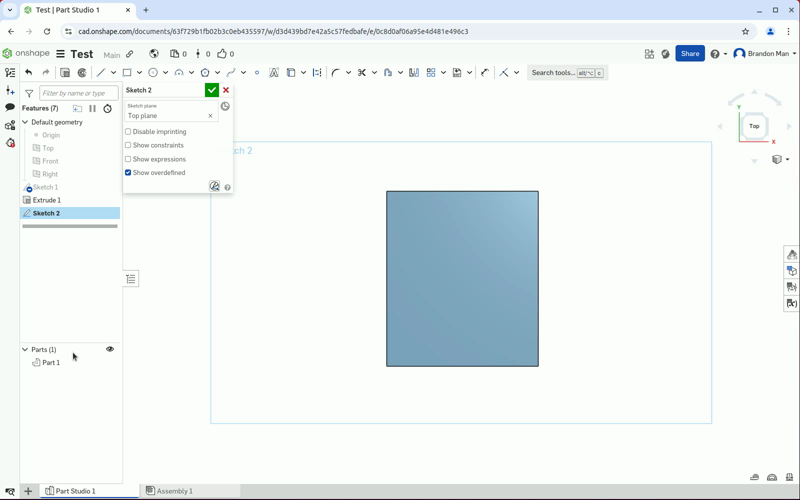
key(y)
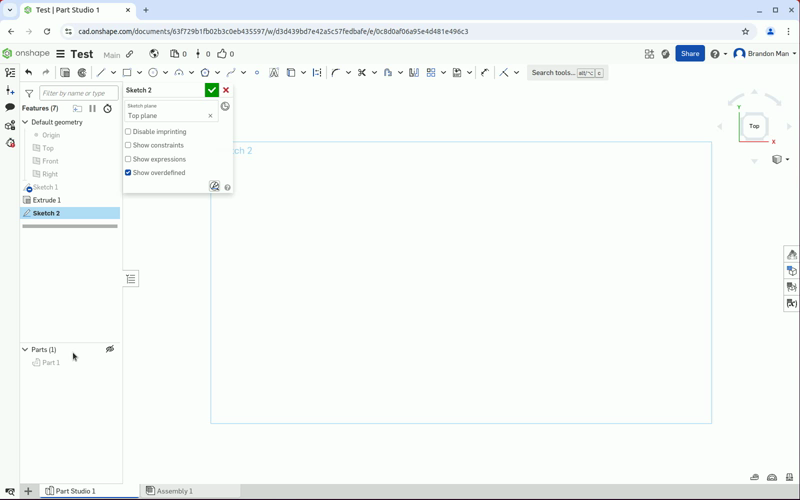
key(l)
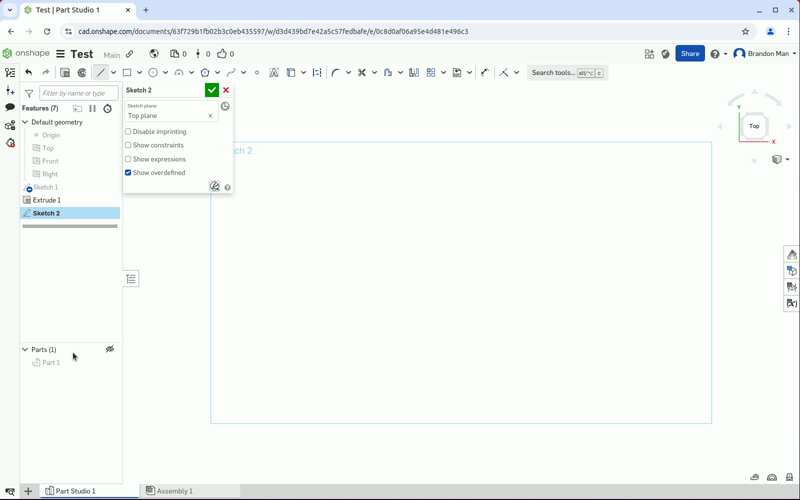
key_down(shift)
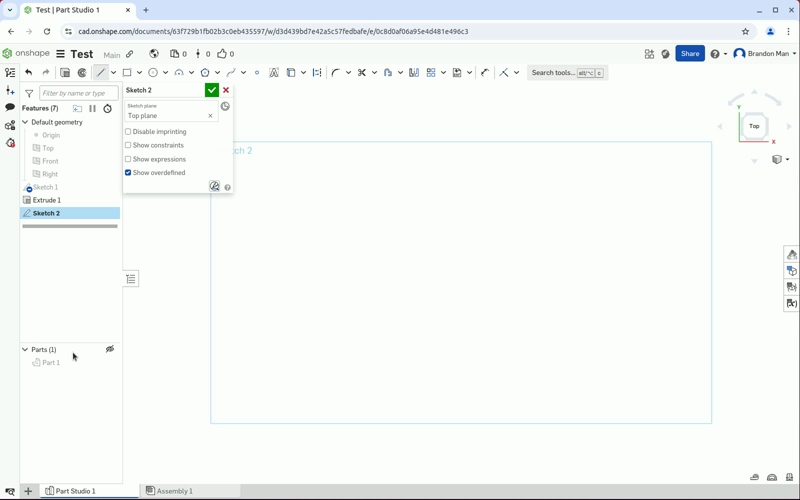
mouse_move(413, 341)
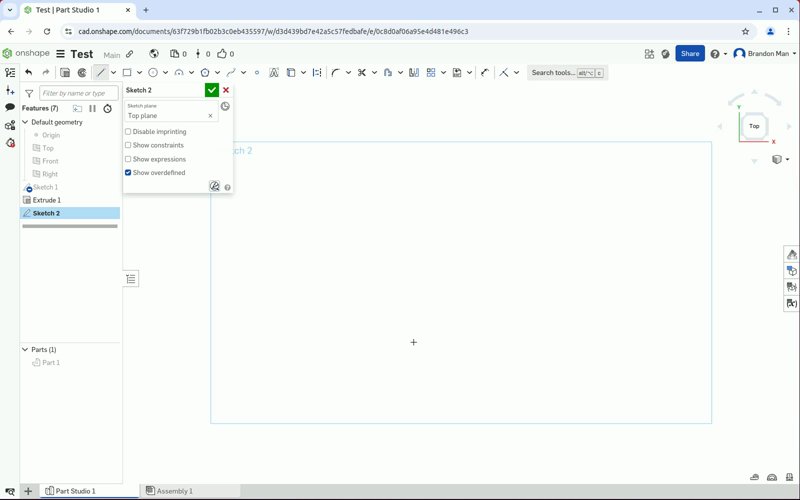
click(413, 341)
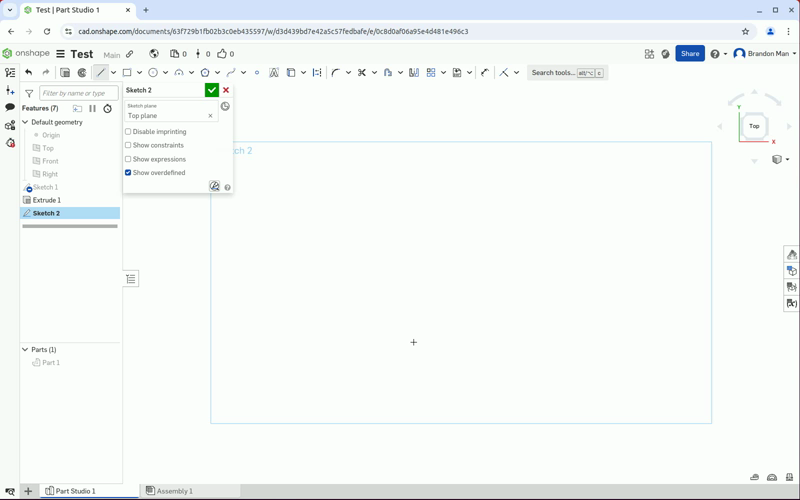
key_up(shift)
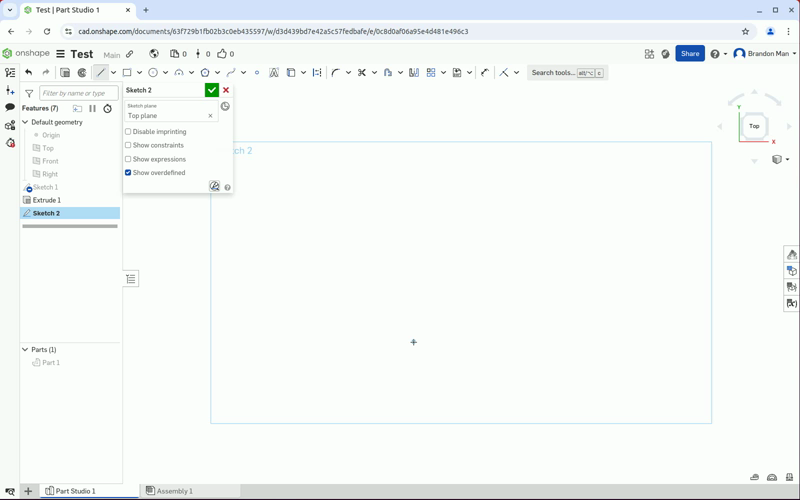
key_down(shift)
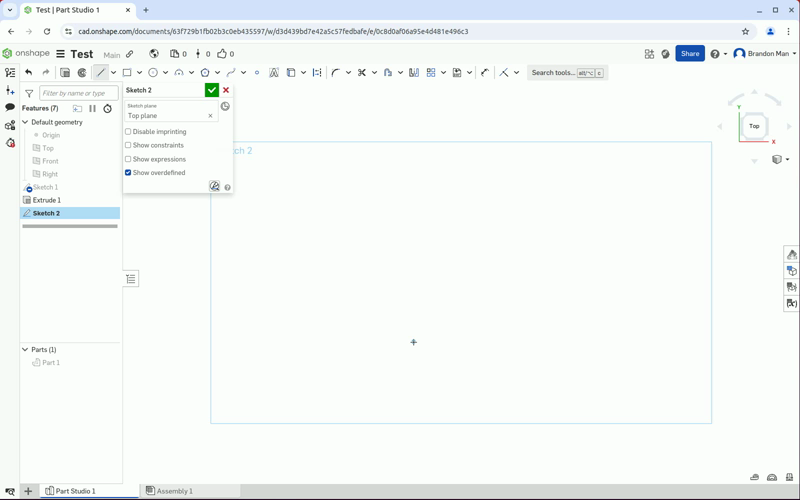
mouse_move(512, 341)
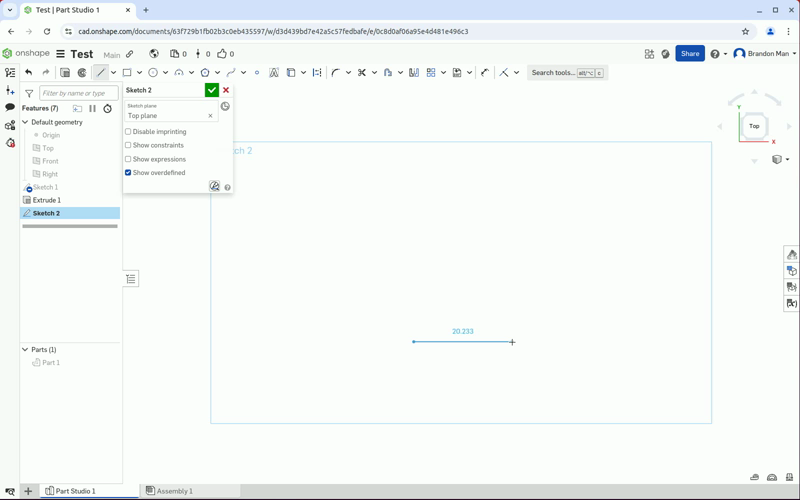
click(512, 341)
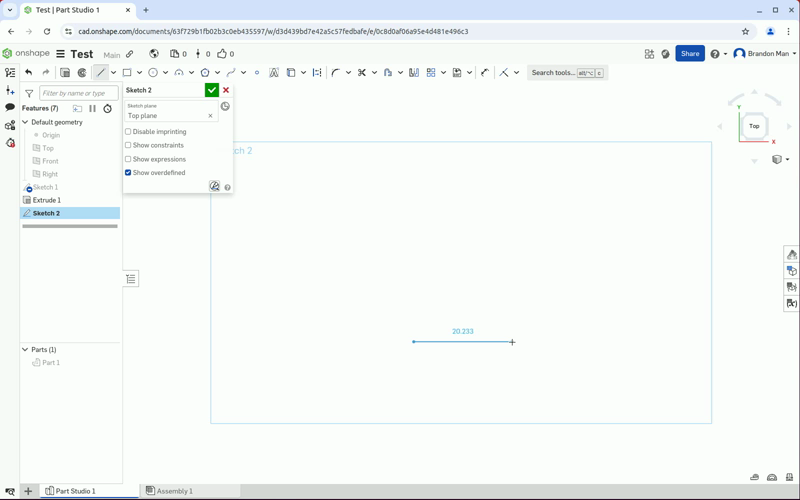
key_up(shift)
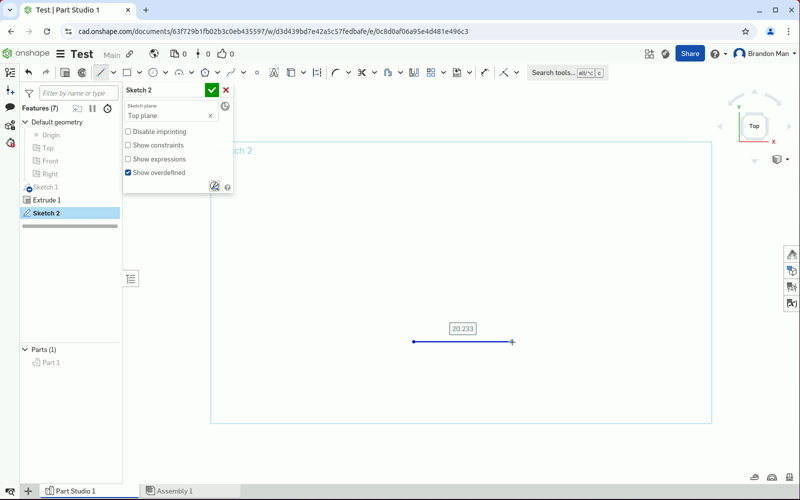
key_down(shift)
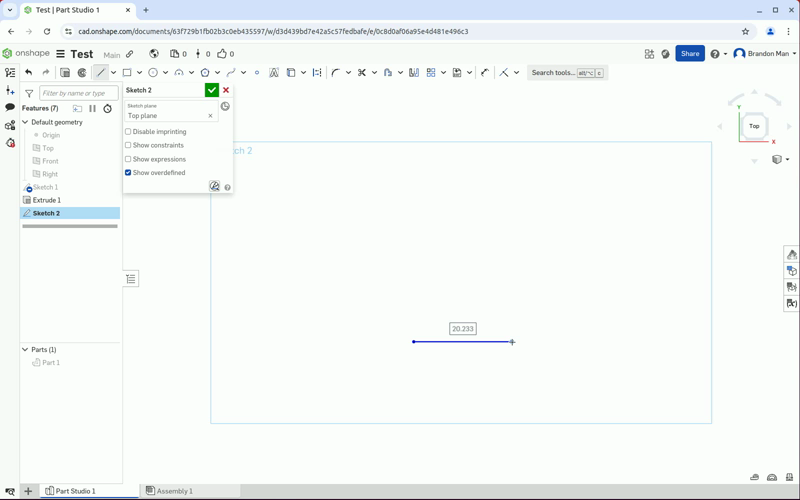
mouse_move(512, 217)
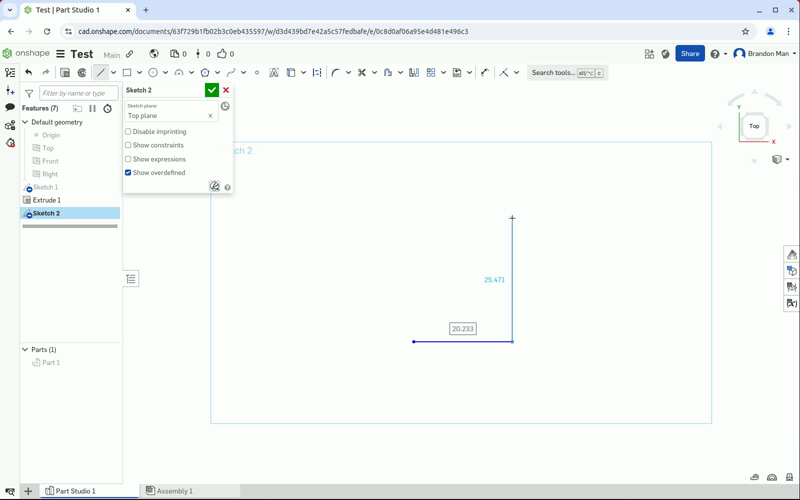
click(512, 217)
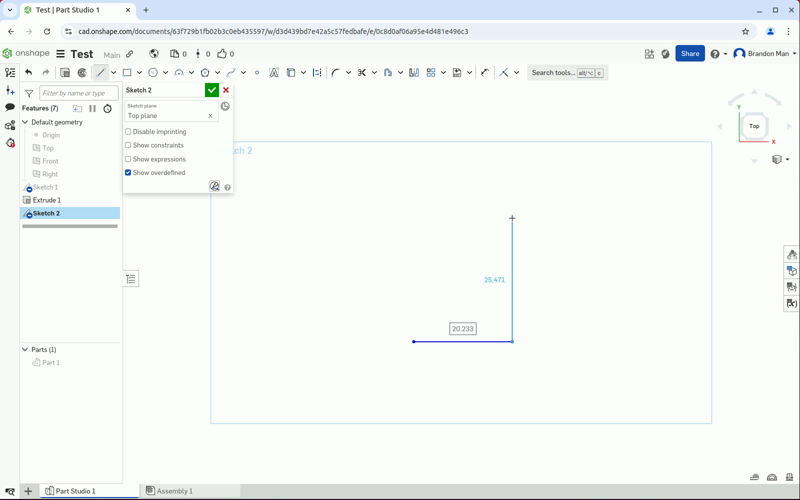
key_up(shift)
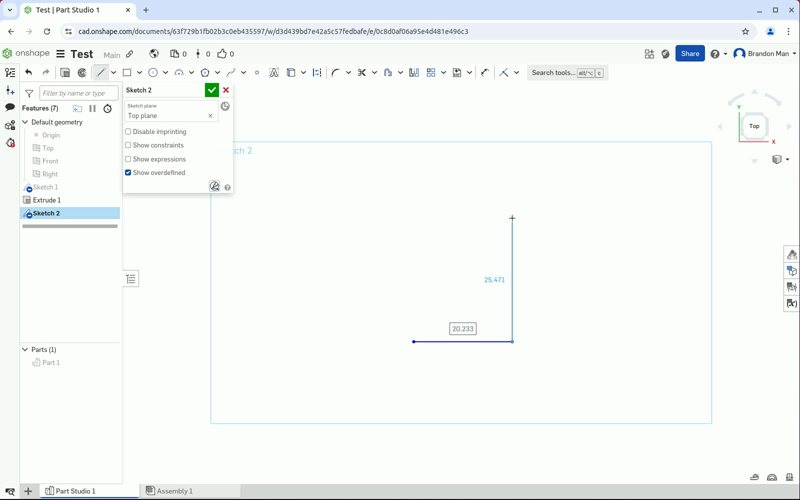
key_down(shift)
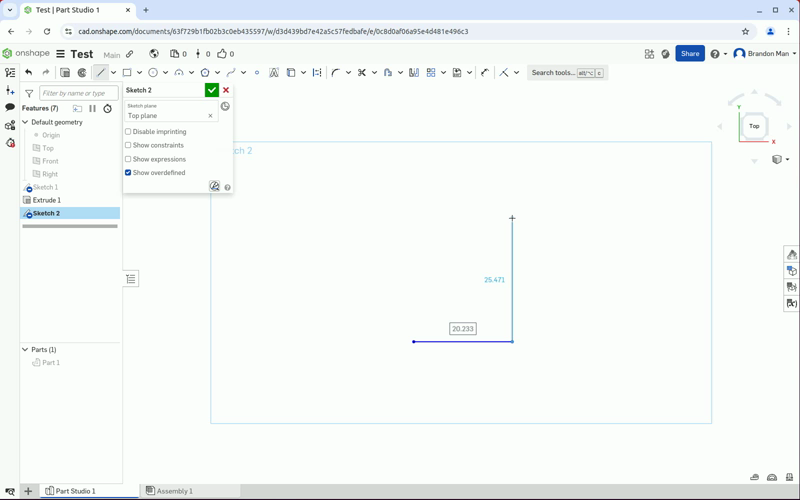
mouse_move(413, 217)
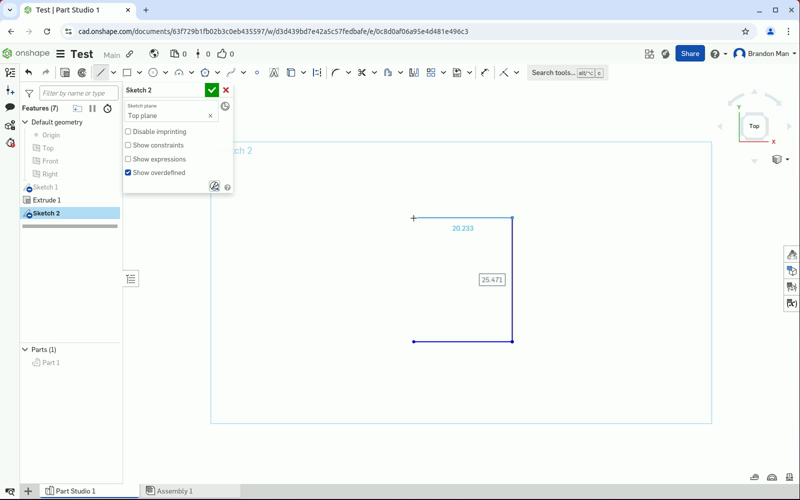
click(413, 217)
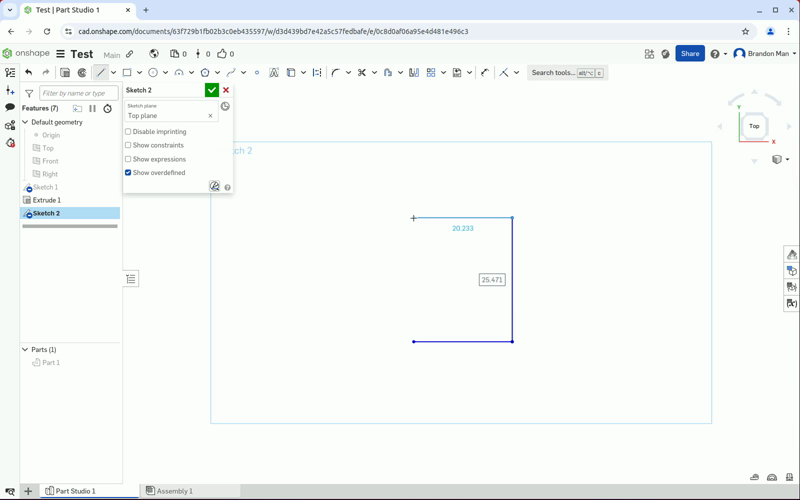
key_up(shift)
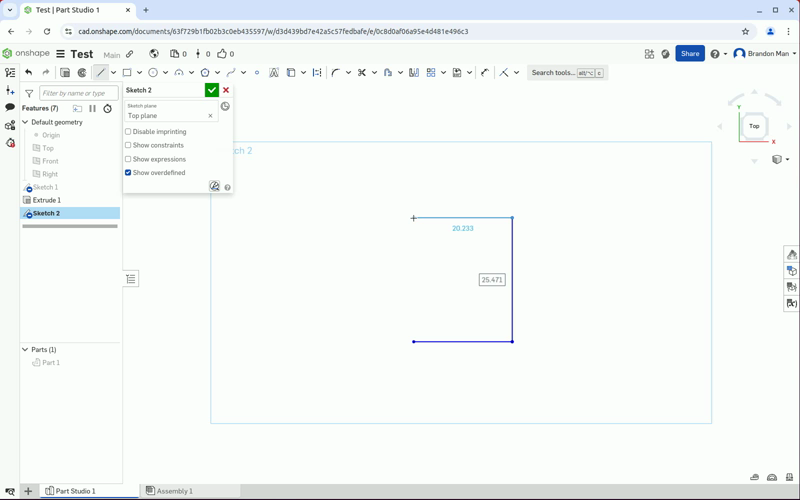
key_down(shift)
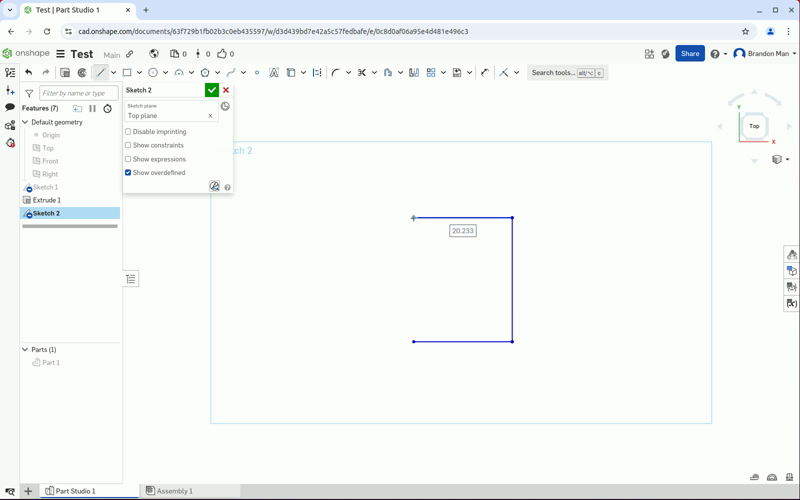
mouse_move(413, 341)
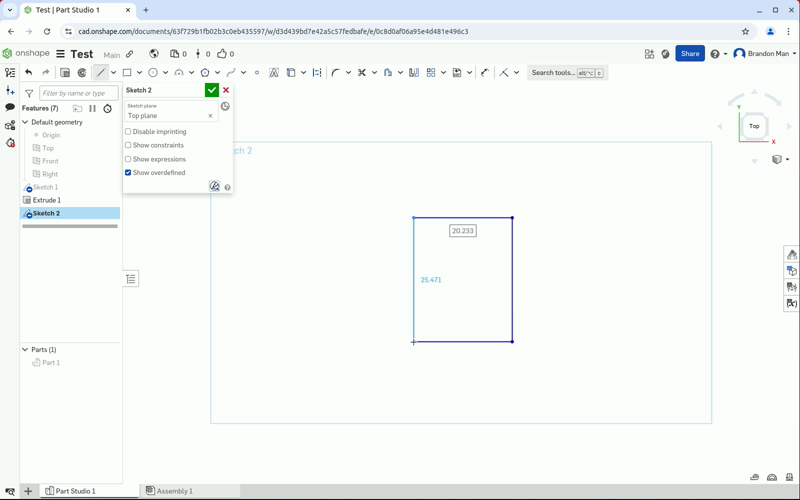
key_up(shift)
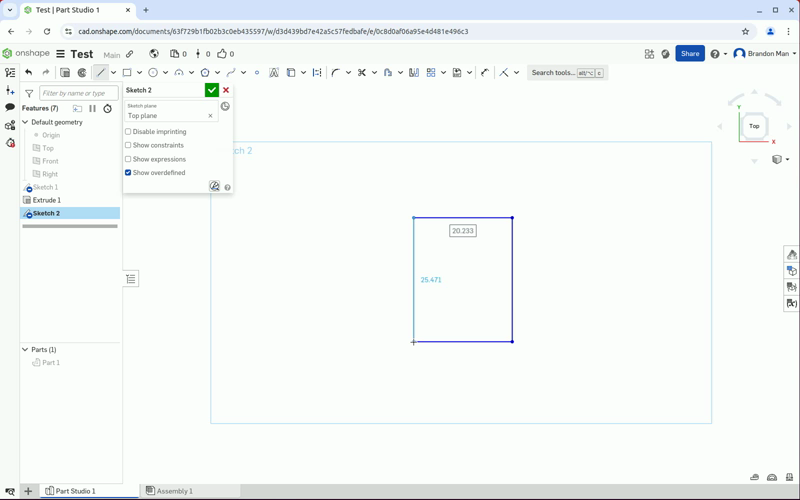
click(413, 341)
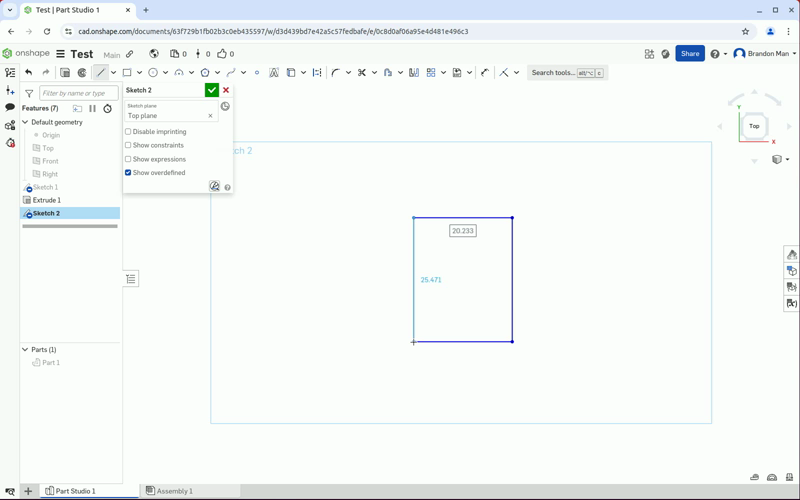
key(esc)
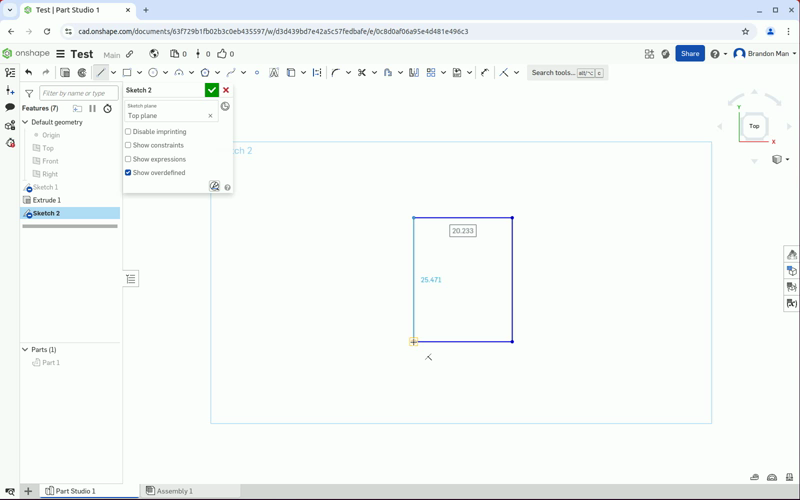
mouse_move(443, 263)
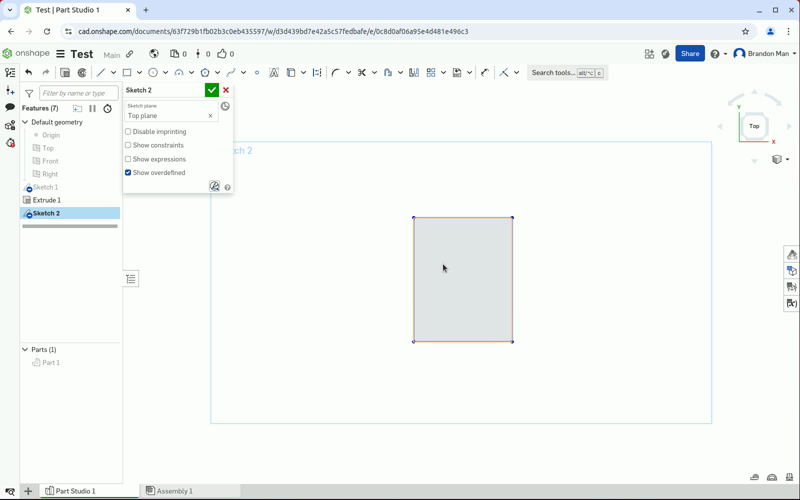
click(443, 263)
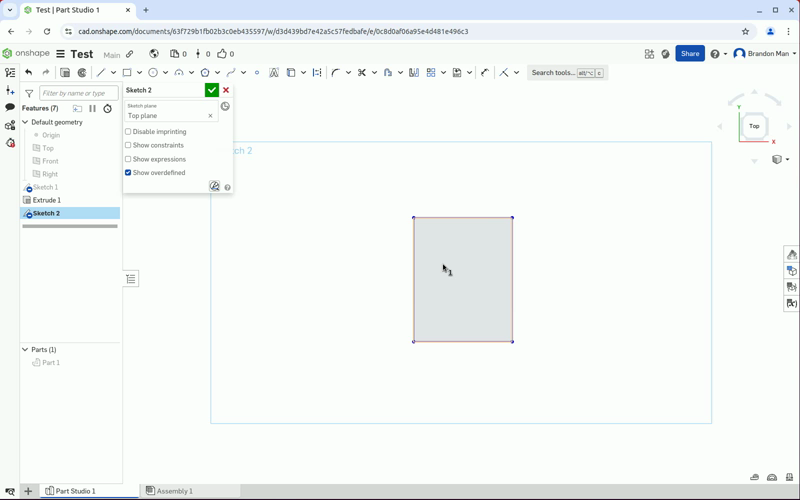
mouse_move(73, 352)
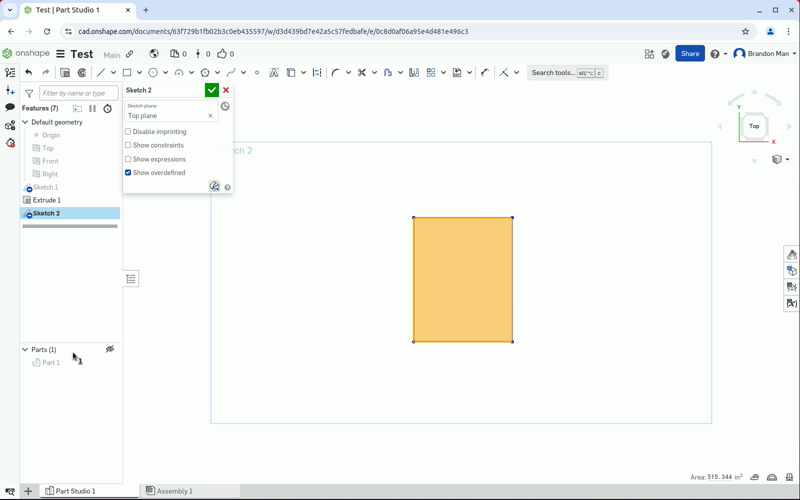
key(shift+y)
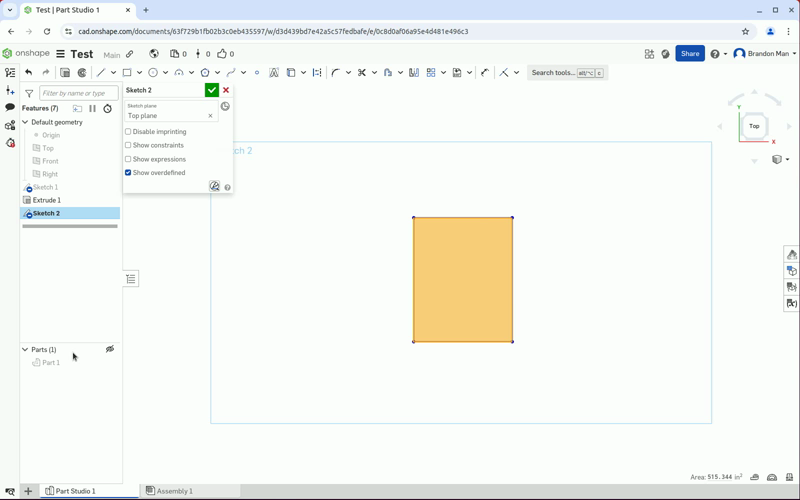
key(shift+e)
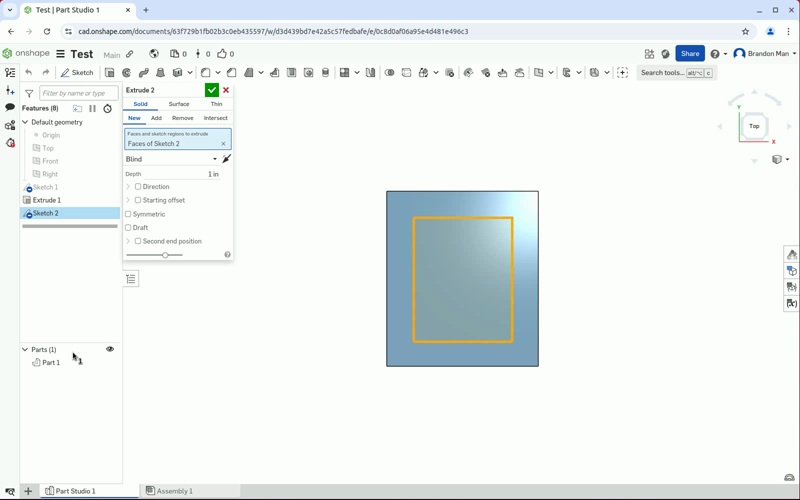
mouse_move(143, 106)
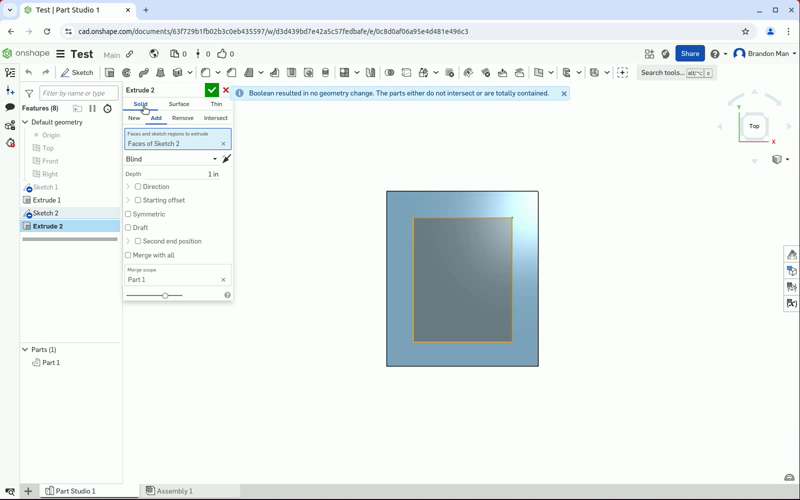
click(143, 106)
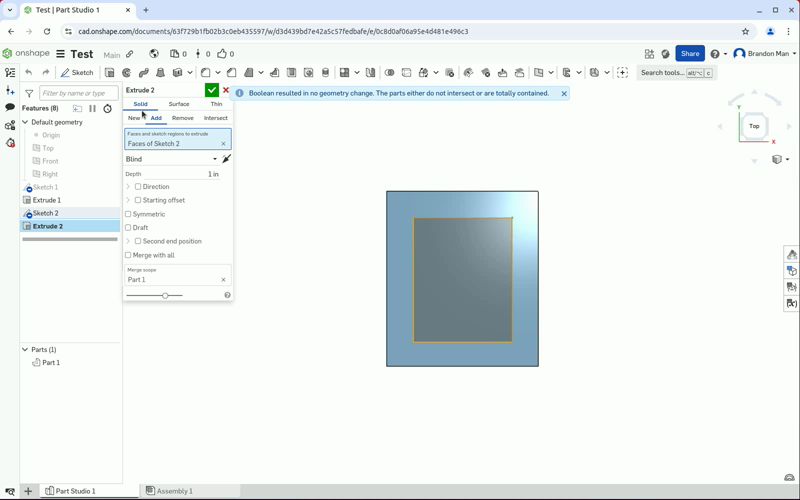
mouse_move(137, 120)
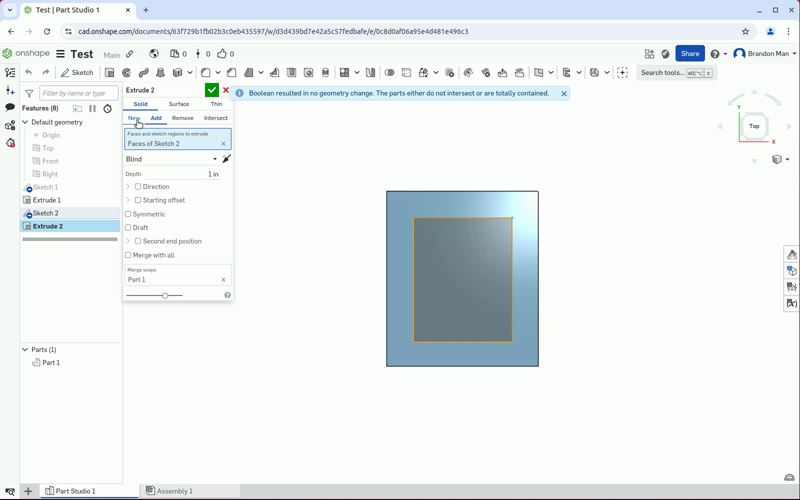
click(137, 120)
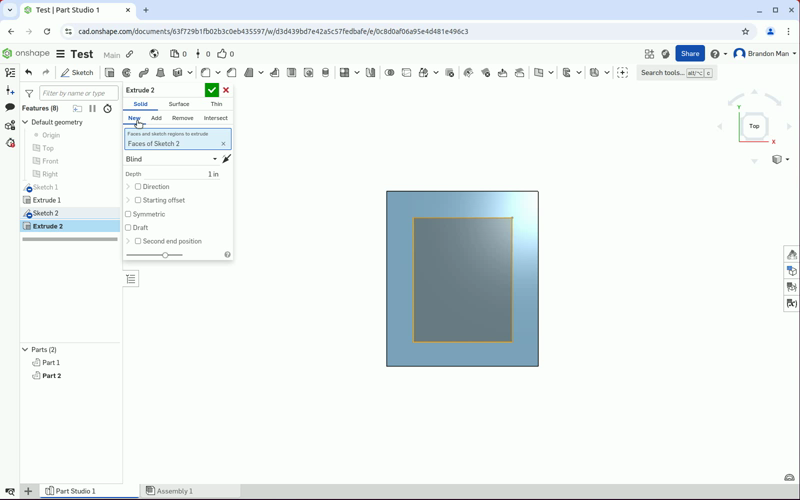
key(tab, 4)
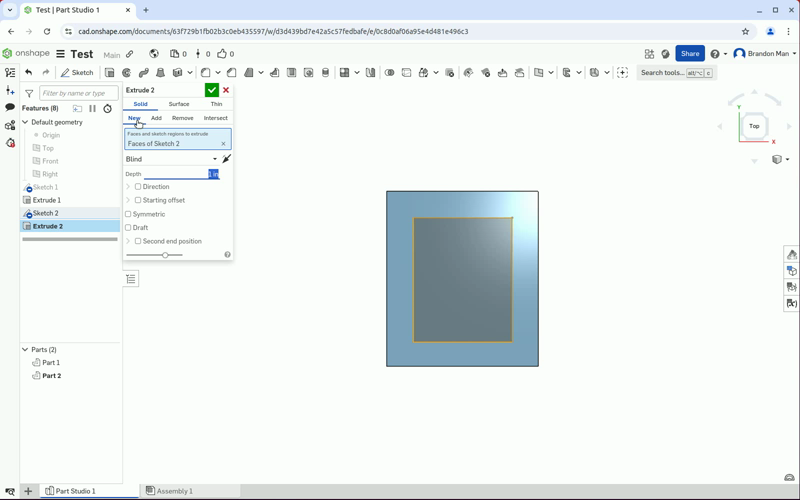
text(14.202)
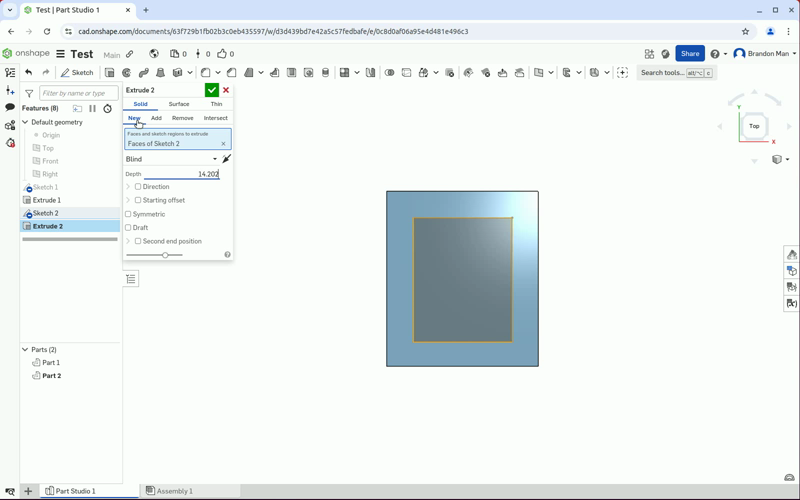
key(enter)
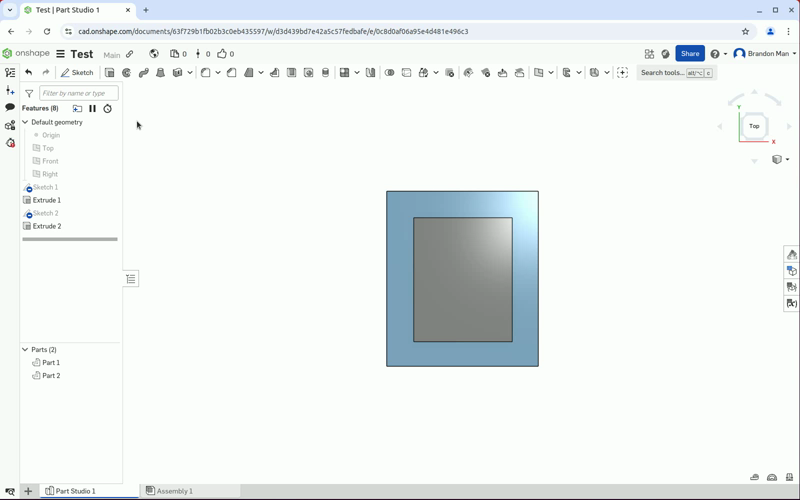
key(shift+h)
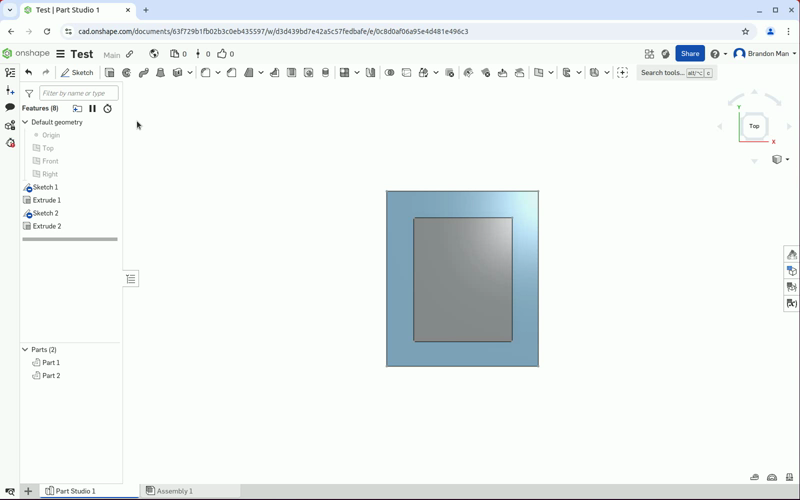
key(shift+h)
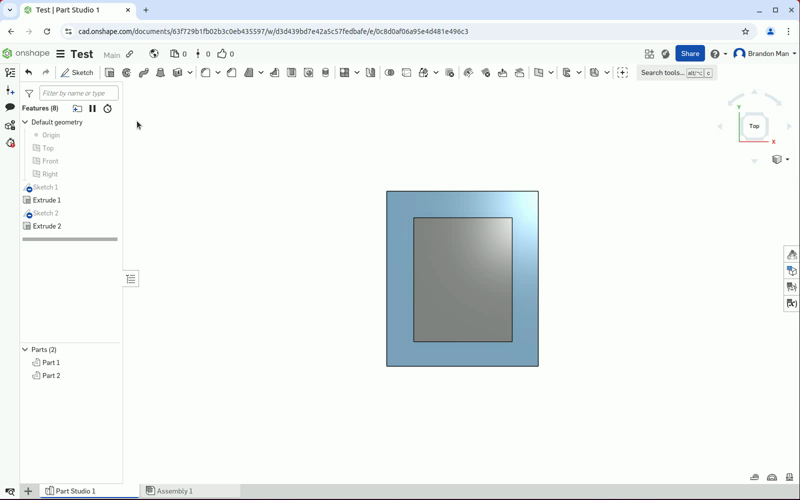
mouse_move(73, 189)
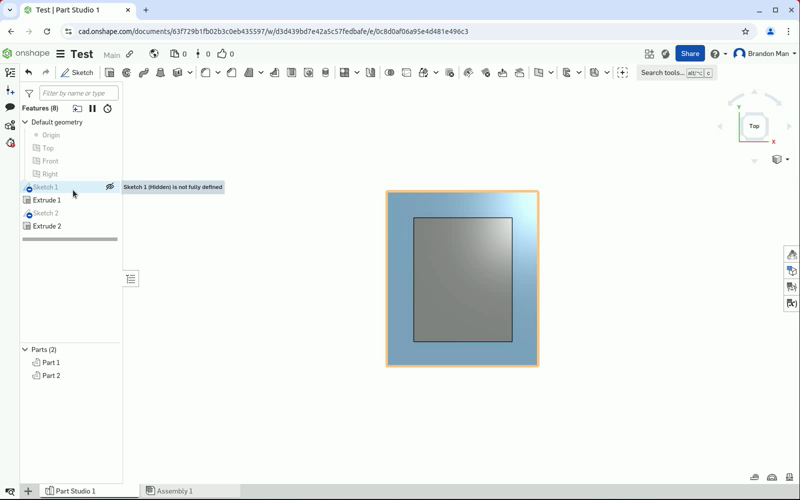
click(73, 189)
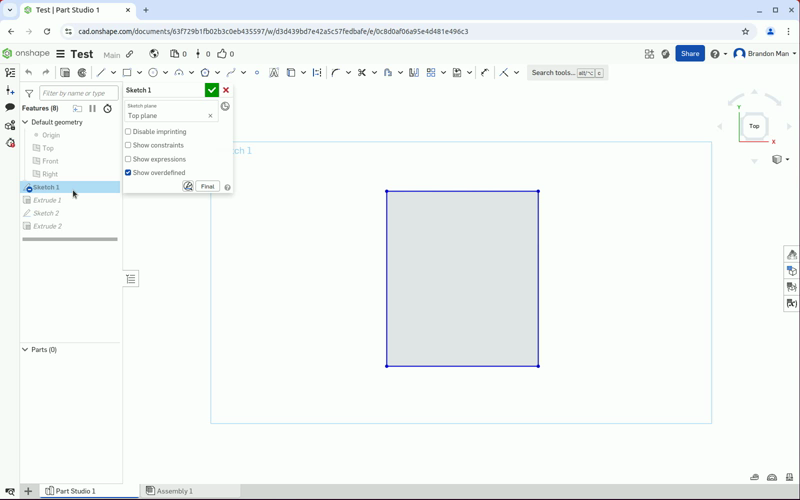
mouse_move(229, 92)
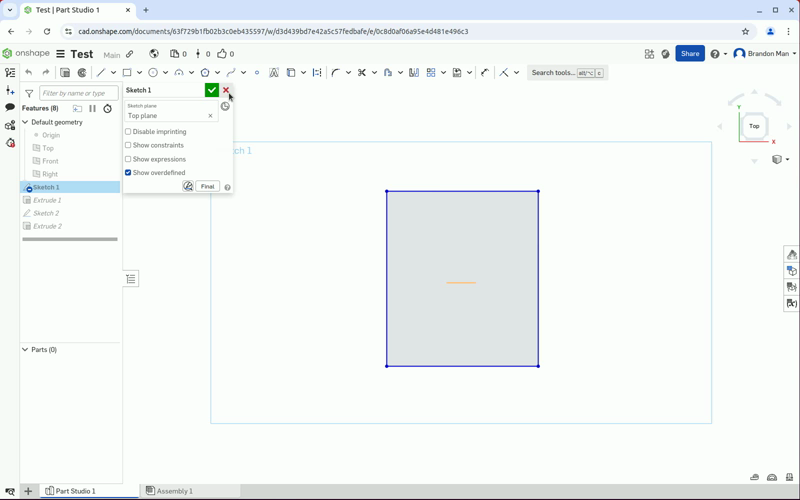
click(229, 92)
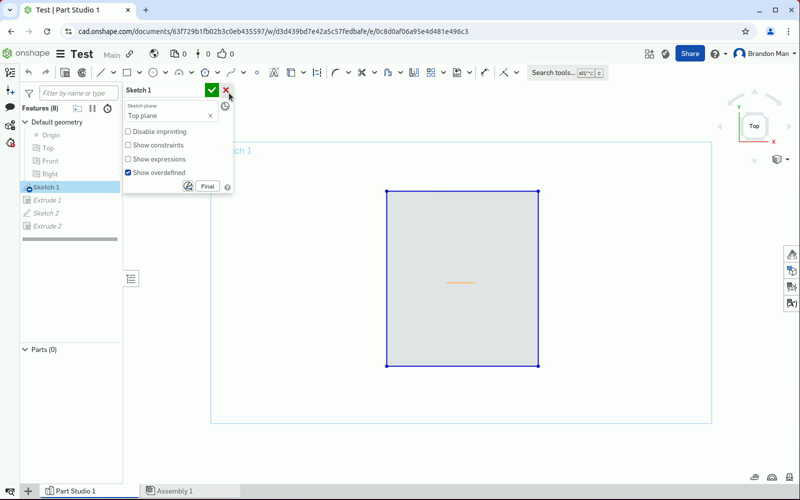
key(shift+s)
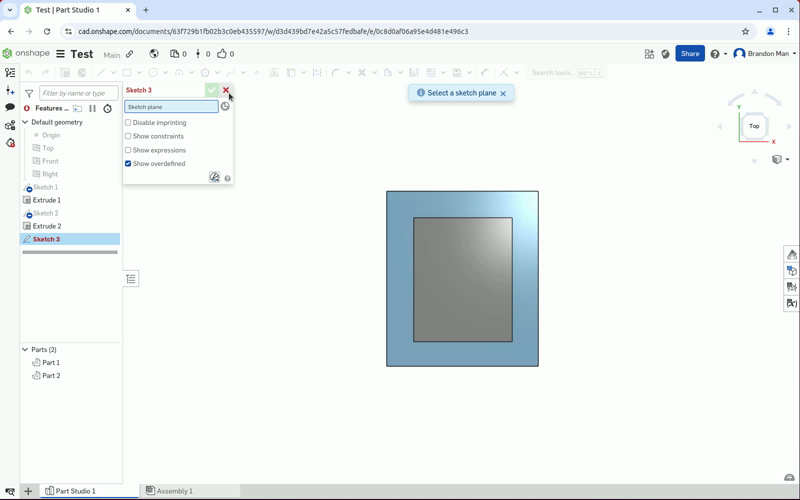
mouse_move(73, 150)
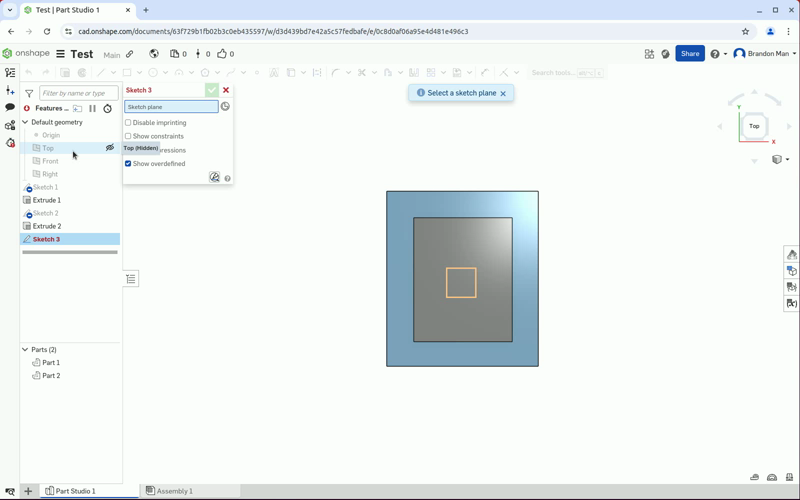
click(73, 150)
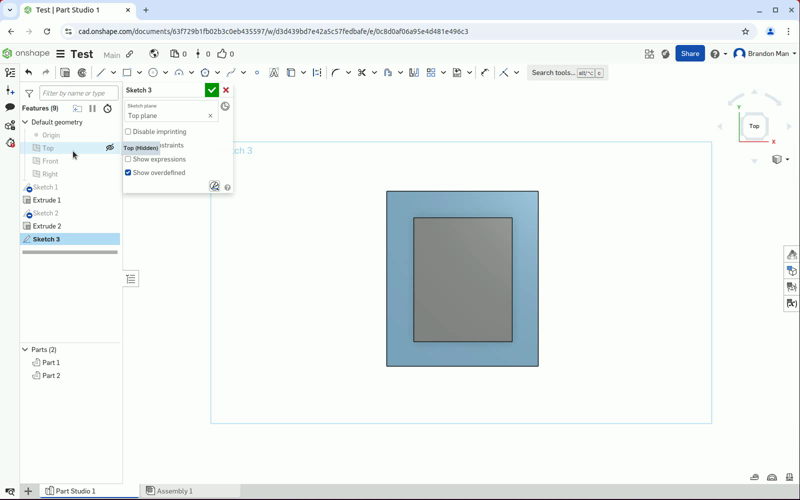
mouse_move(73, 352)
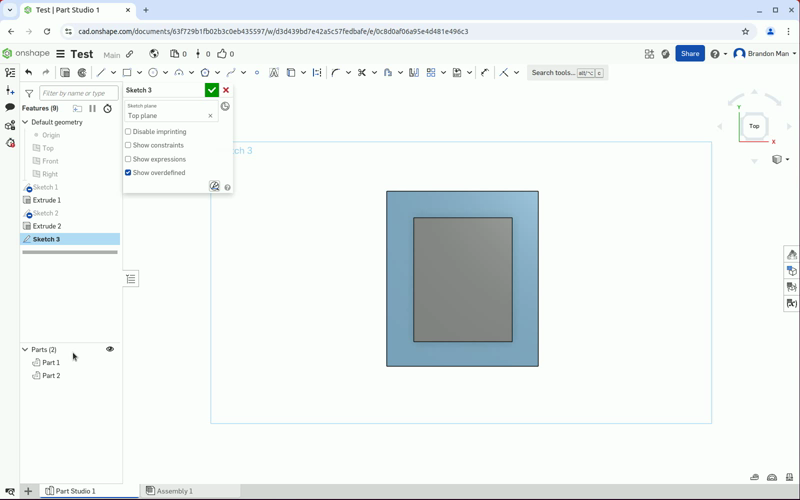
key(y)
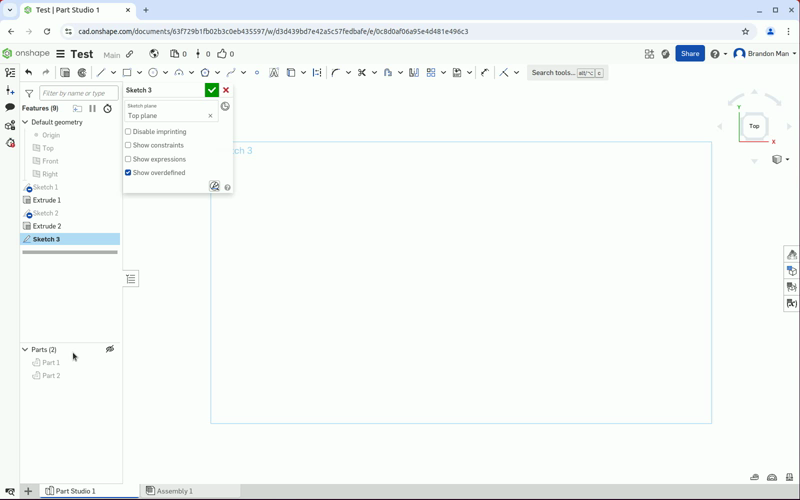
key(l)
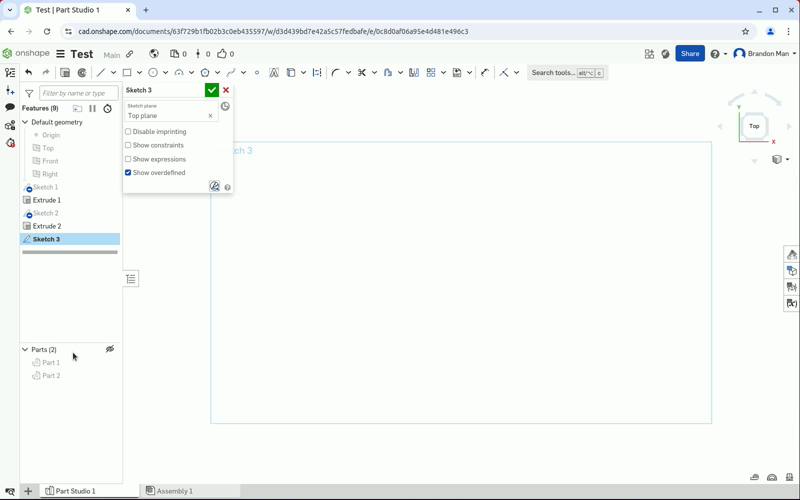
key_down(shift)
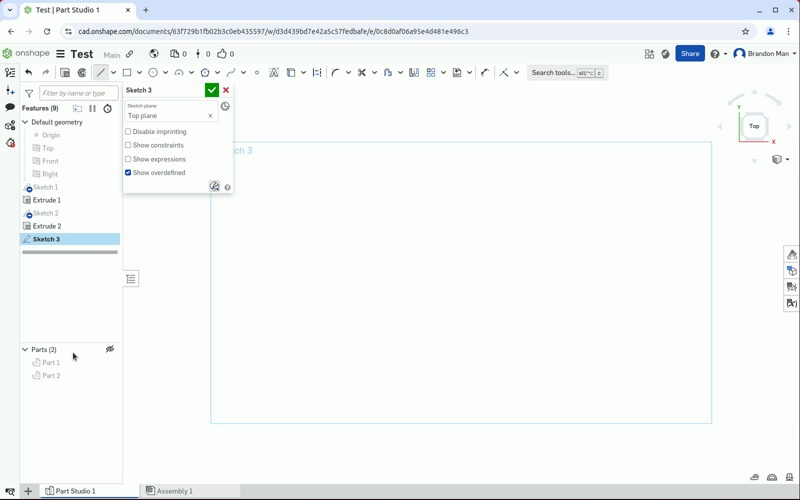
mouse_move(436, 320)
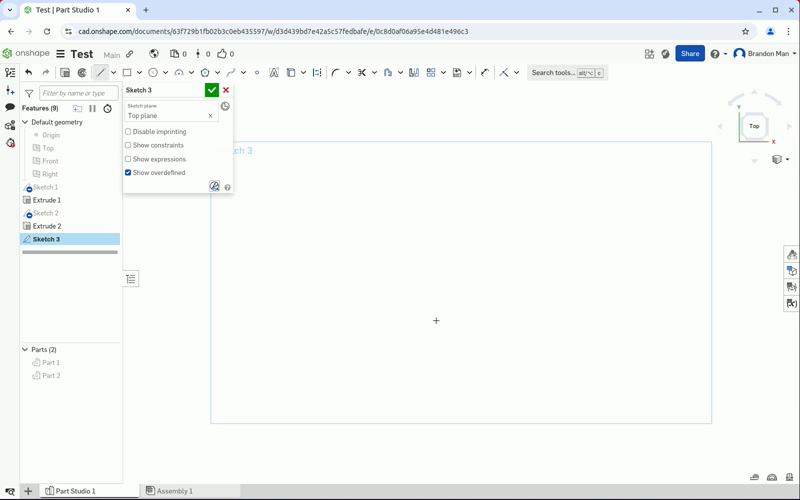
click(436, 320)
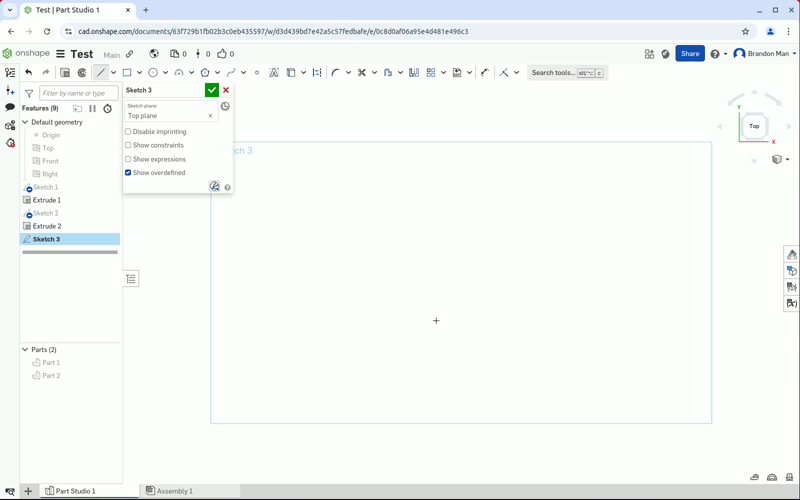
key_up(shift)
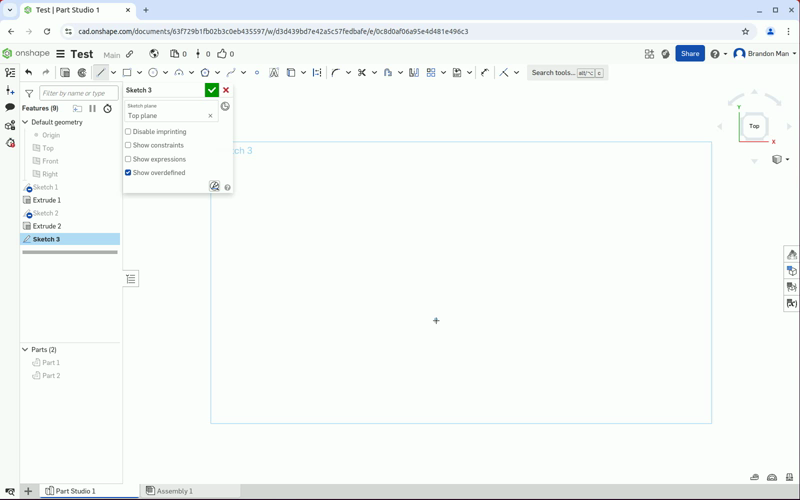
key_down(shift)
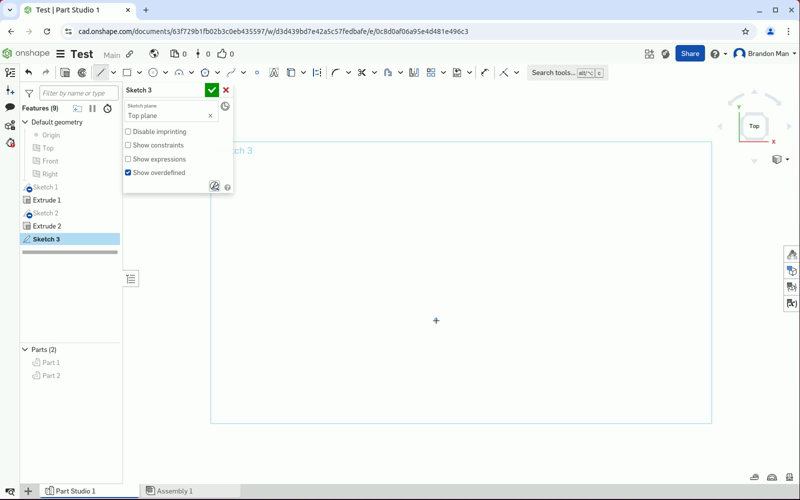
mouse_move(466, 320)
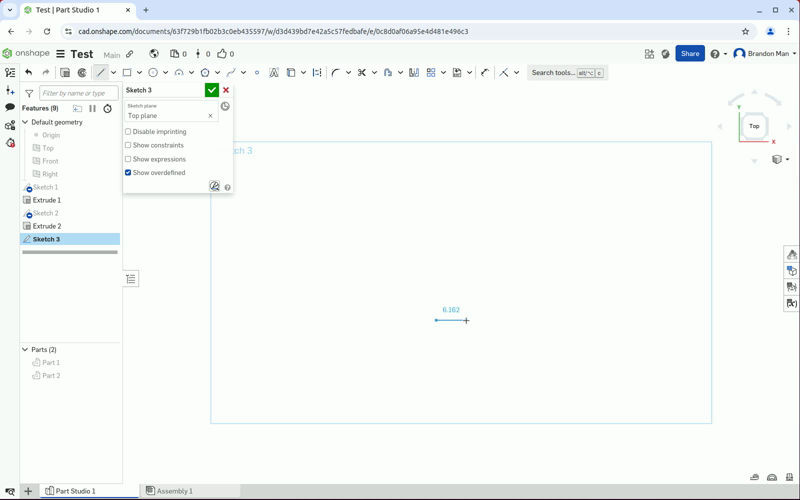
mouse_move(492, 320)
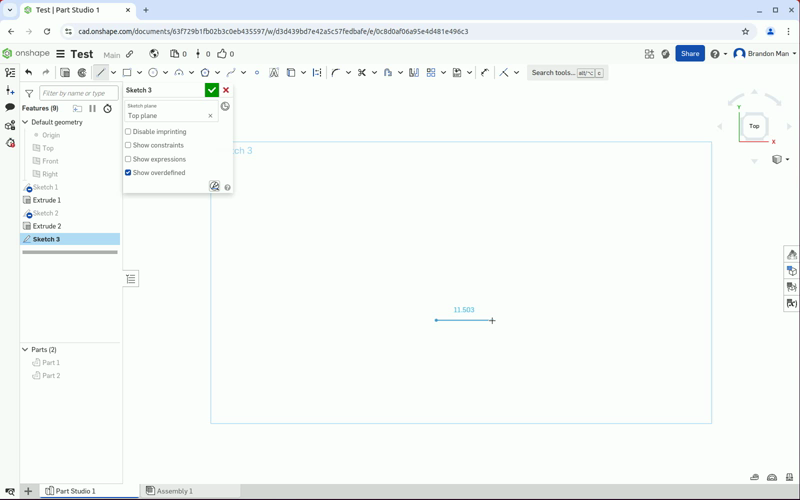
click(492, 320)
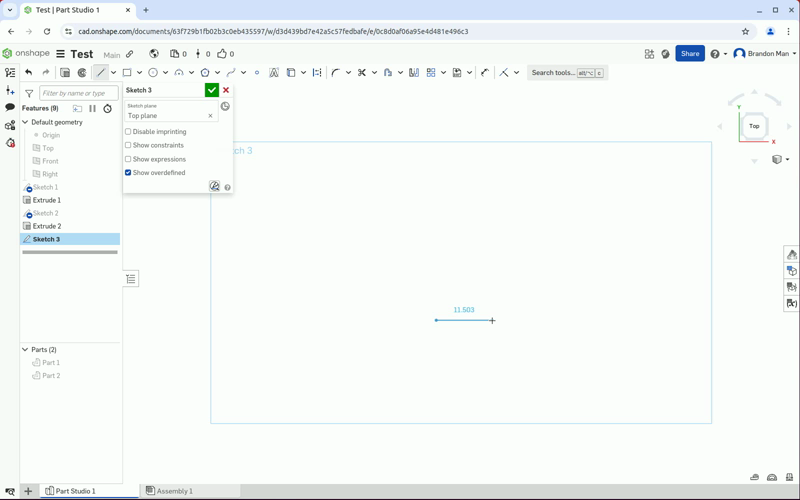
key_up(shift)
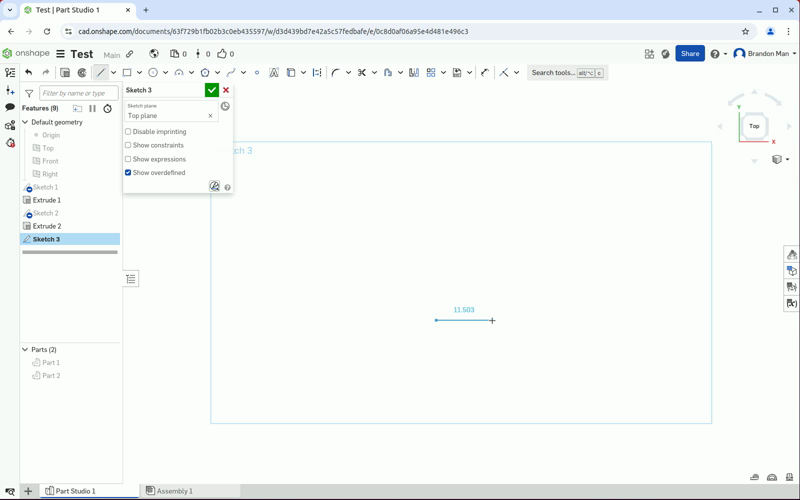
key_down(shift)
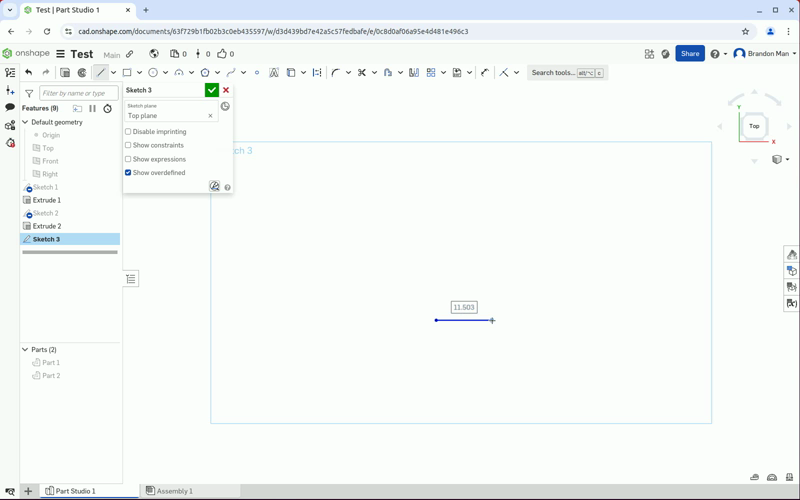
mouse_move(492, 237)
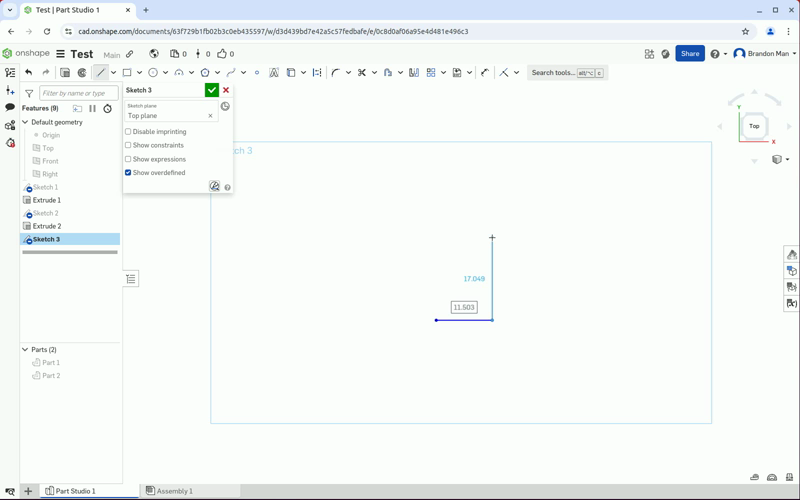
click(492, 237)
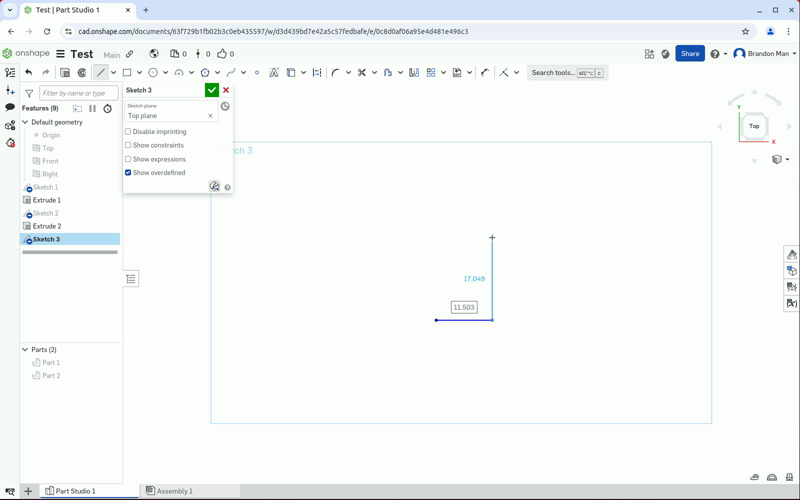
key_up(shift)
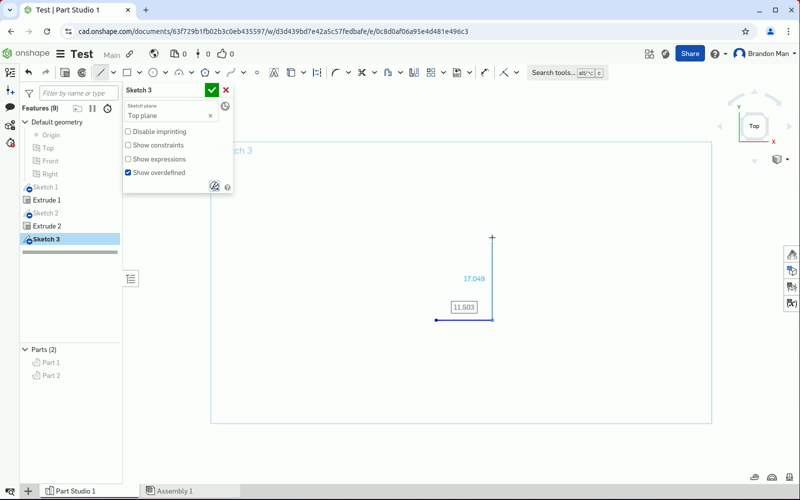
key_down(shift)
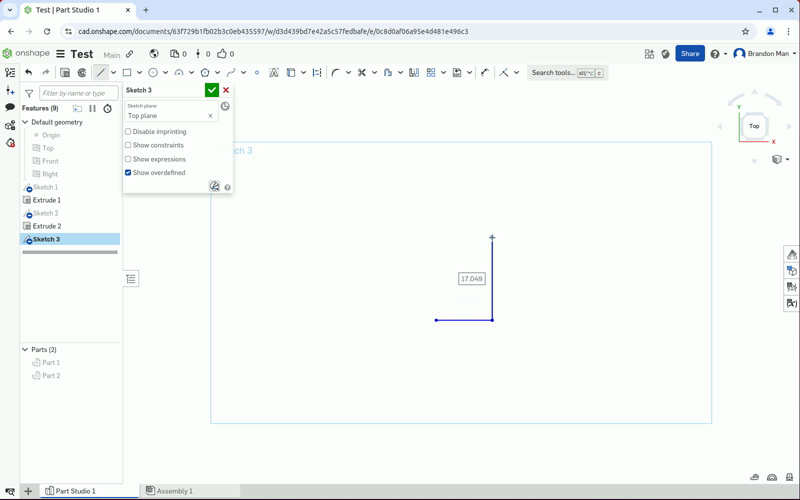
mouse_move(522, 237)
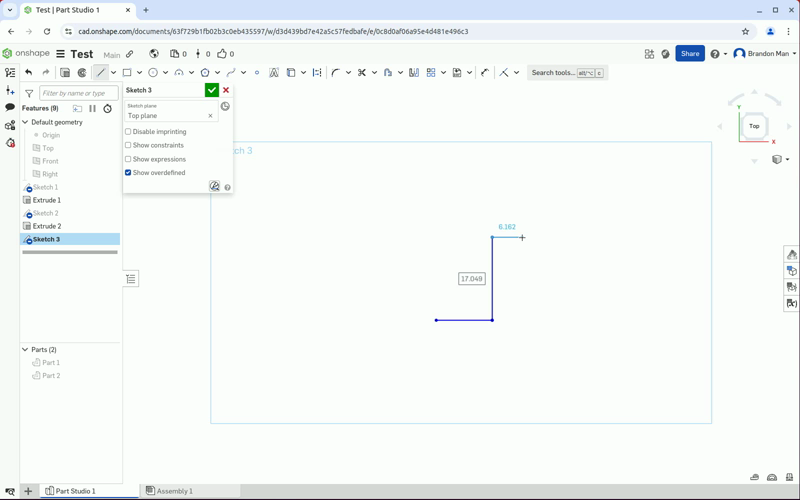
mouse_move(436, 237)
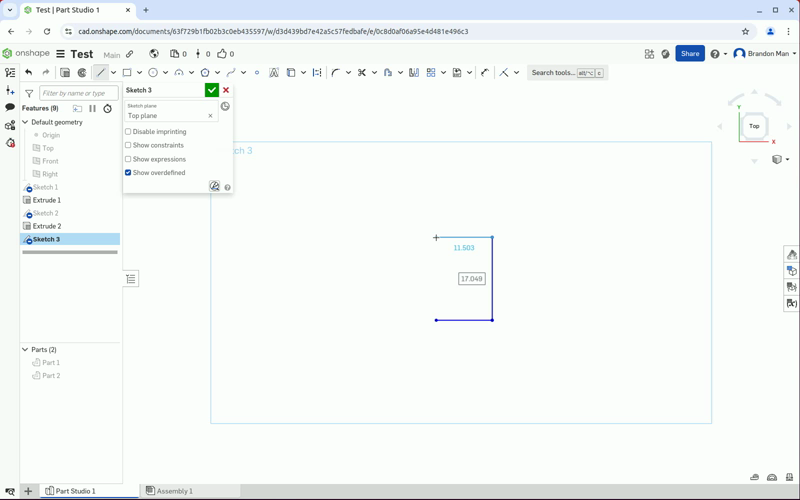
click(436, 237)
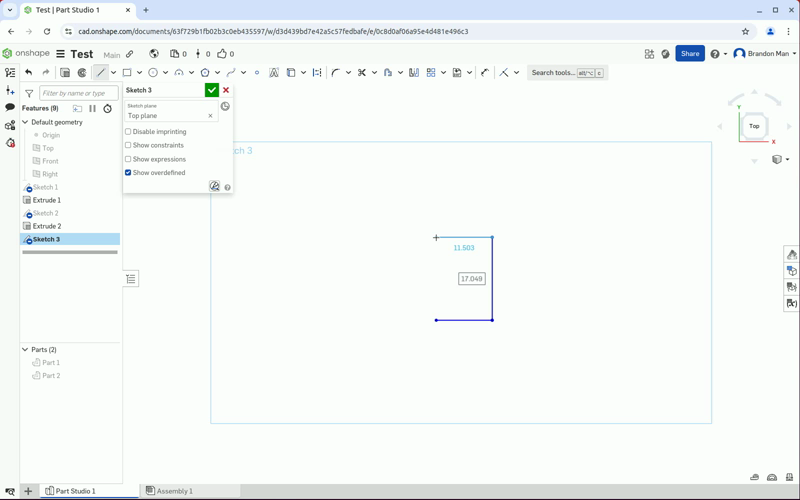
key_up(shift)
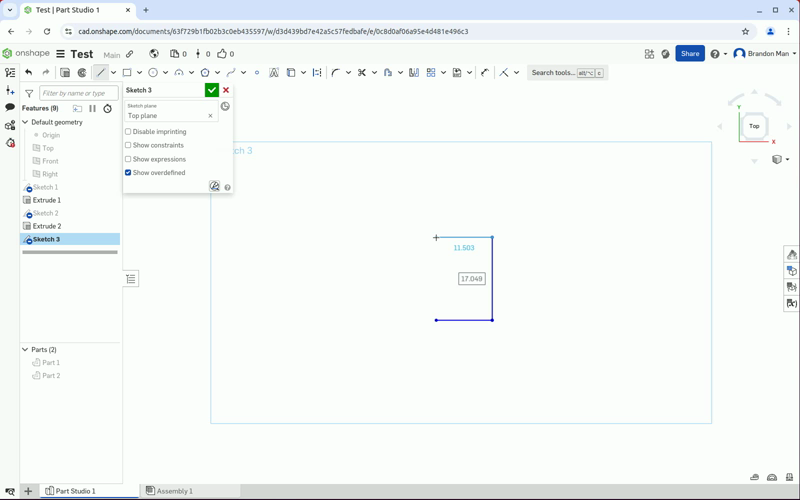
key_down(shift)
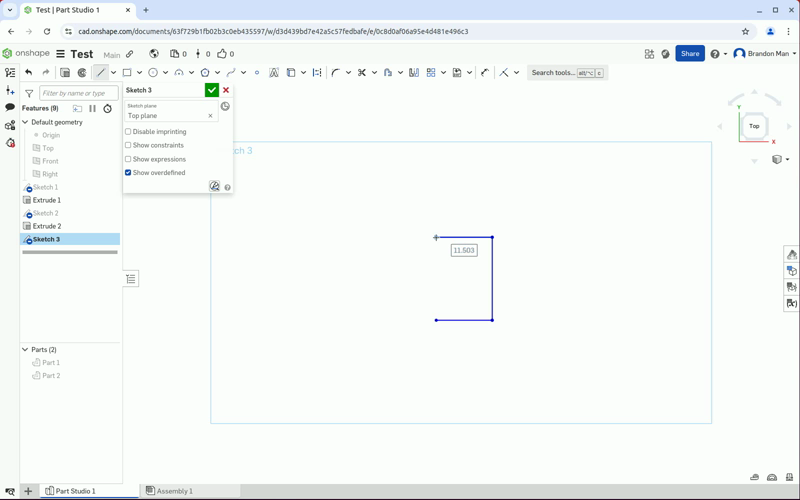
mouse_move(436, 320)
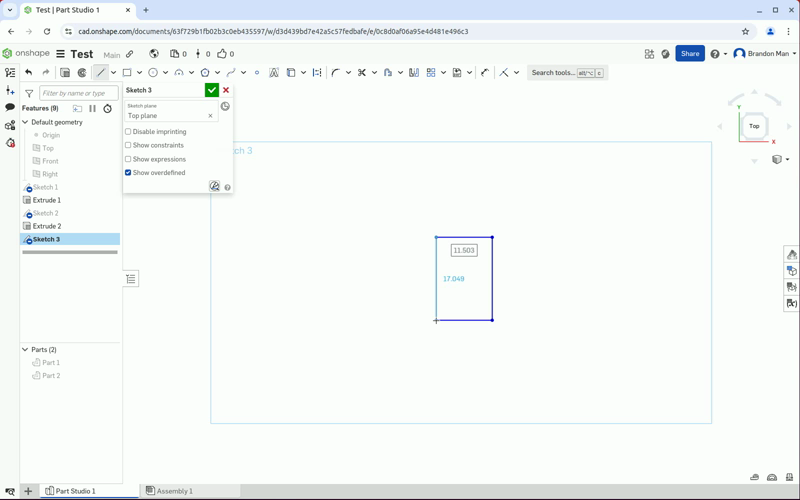
key_up(shift)
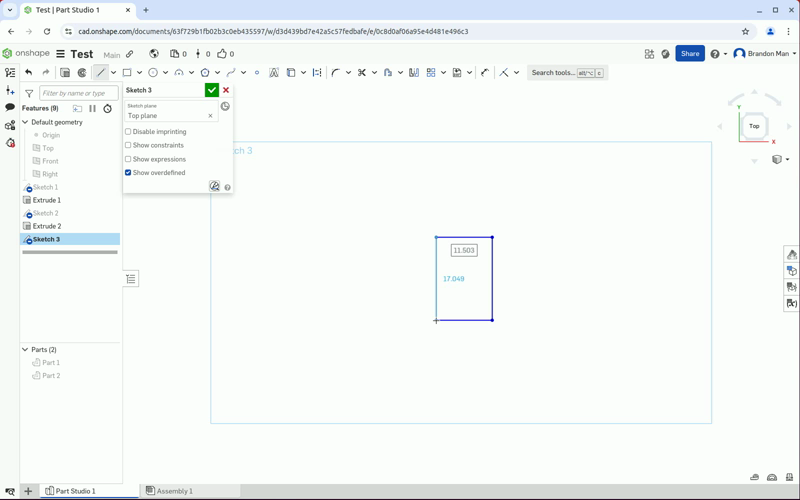
click(436, 320)
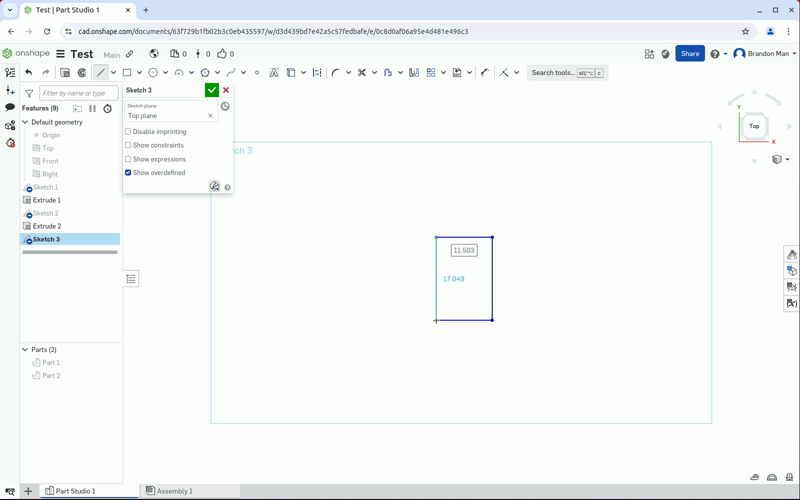
key(esc)
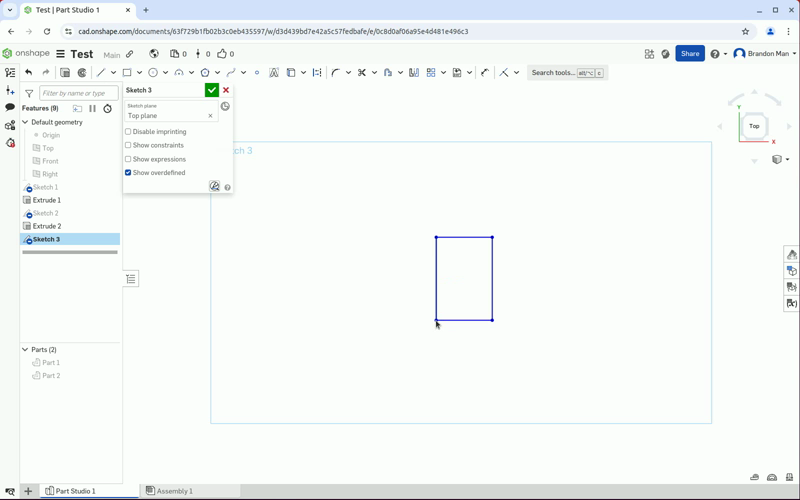
mouse_move(470, 310)
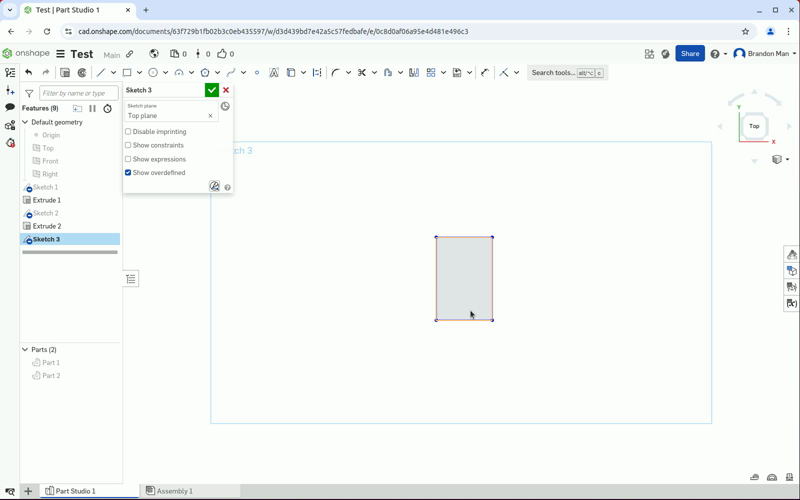
click(470, 310)
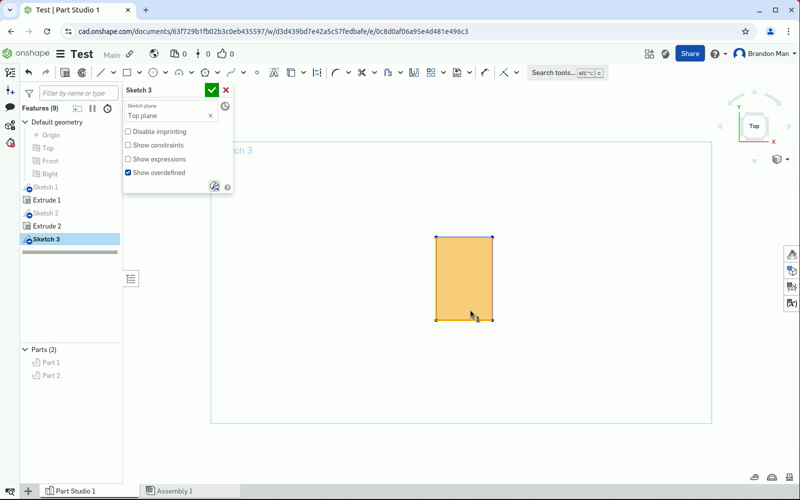
mouse_move(73, 352)
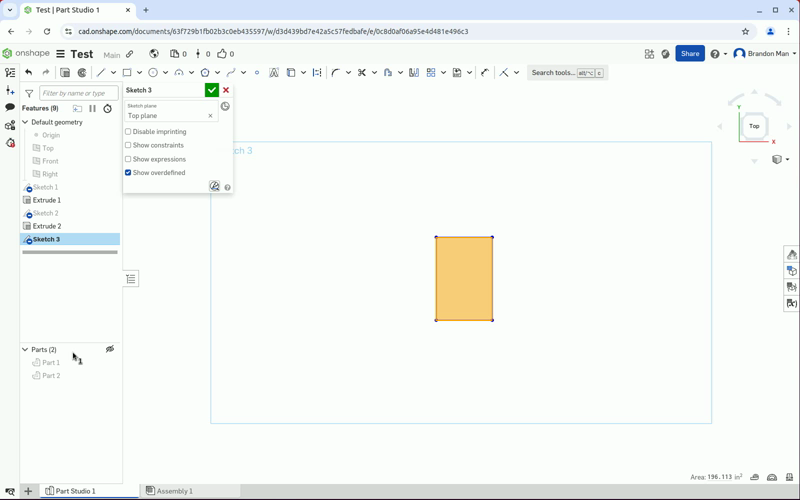
key(shift+y)
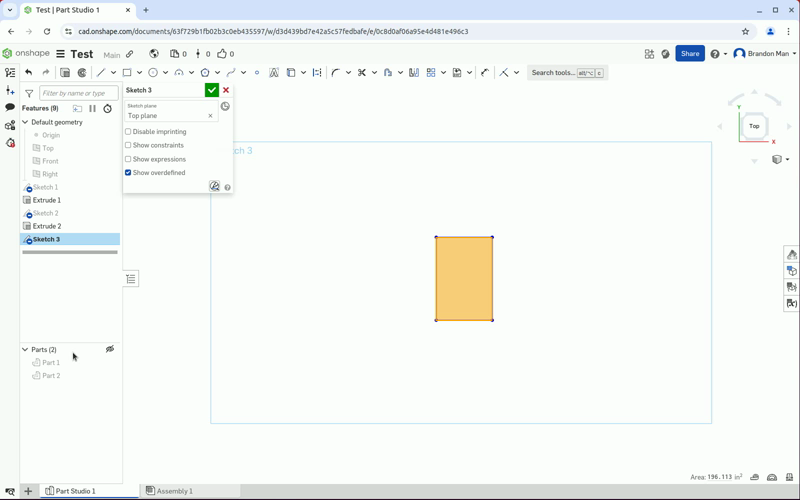
key(shift+e)
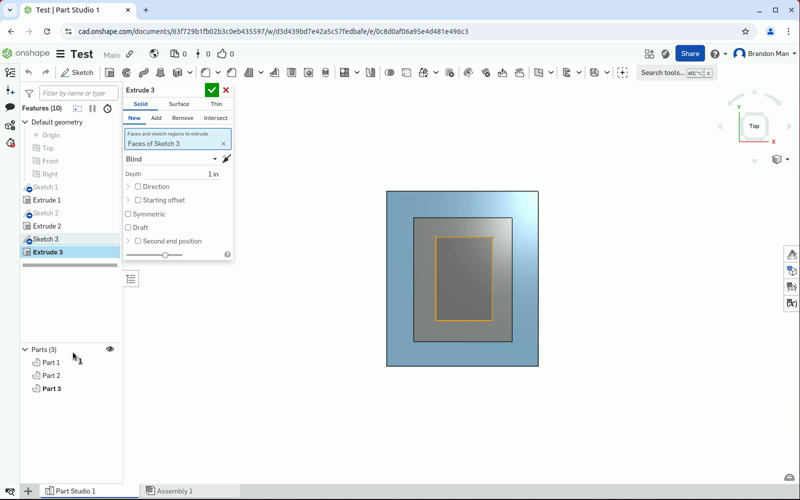
mouse_move(143, 106)
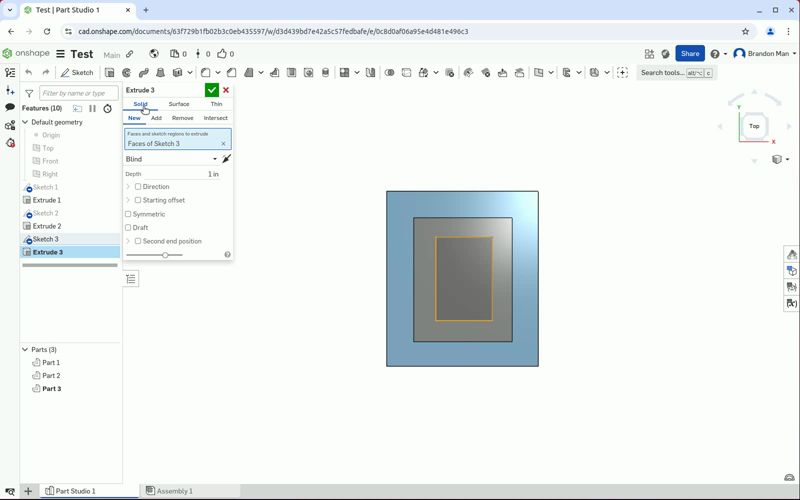
click(143, 106)
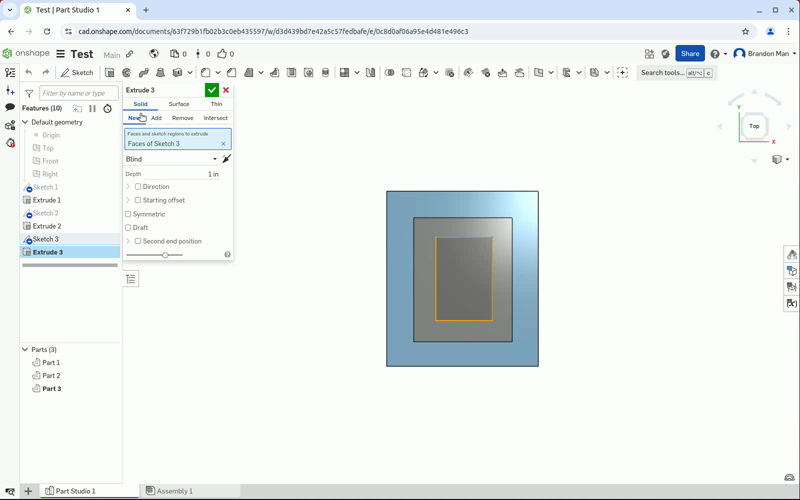
mouse_move(137, 120)
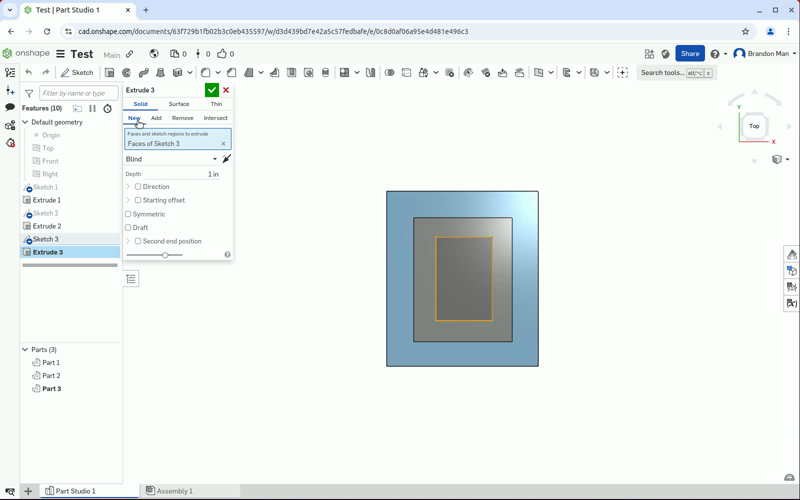
click(137, 120)
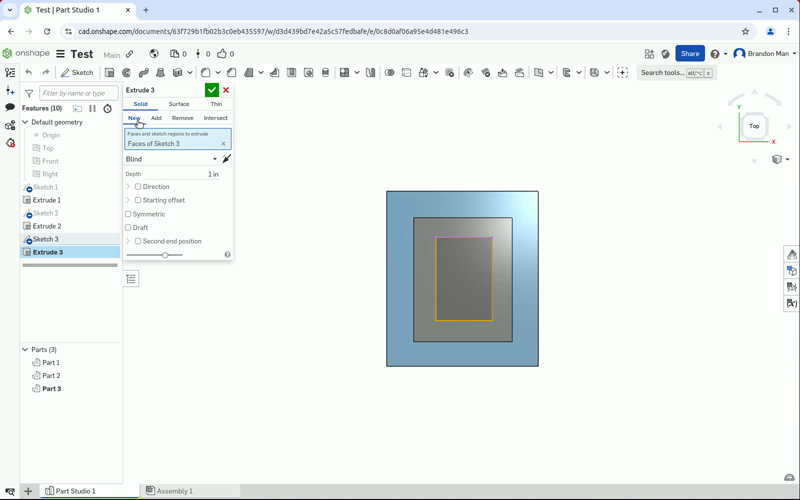
key(tab, 4)
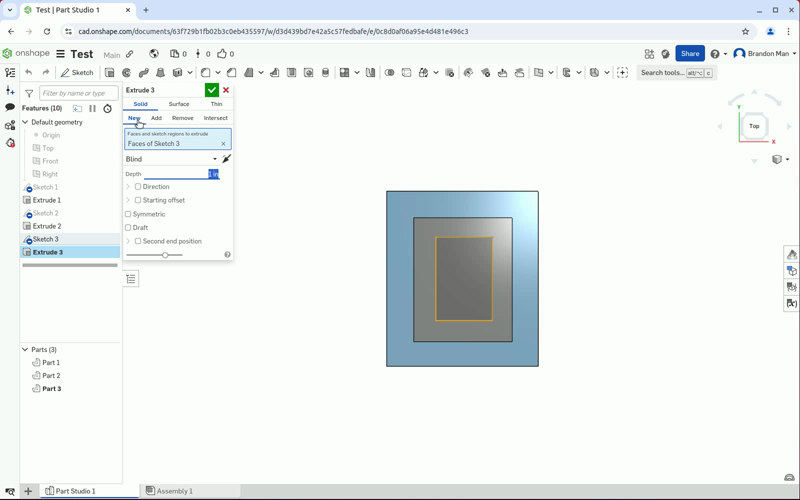
text(19.979)
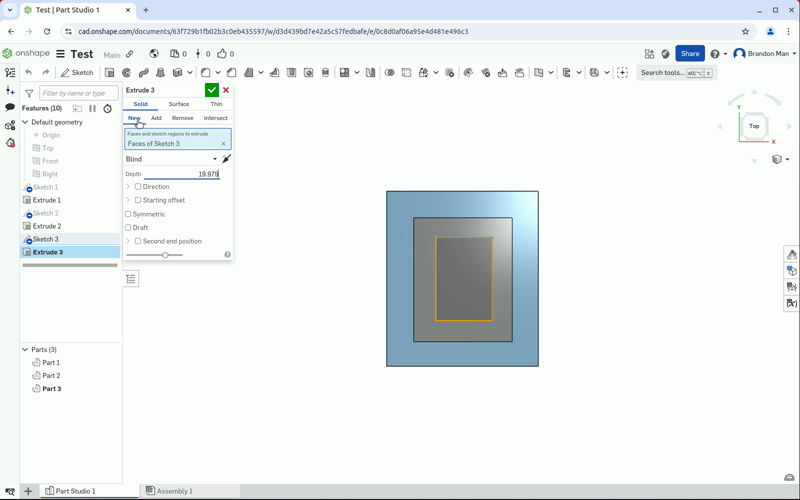
key(enter)
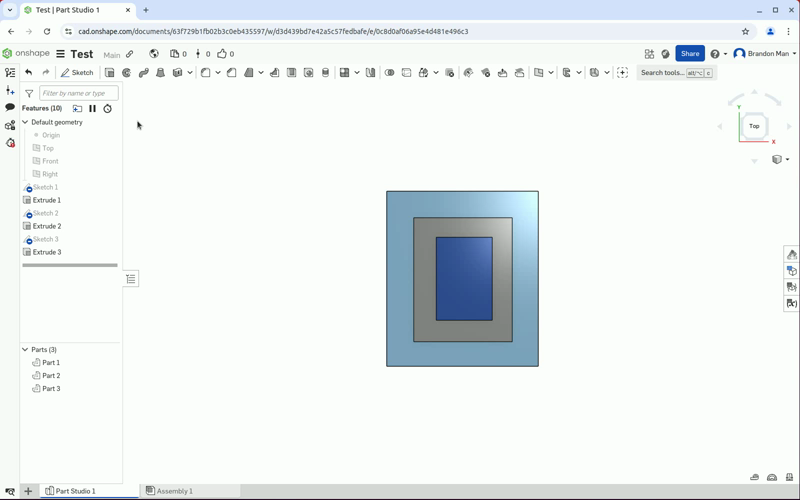
key(shift+h)
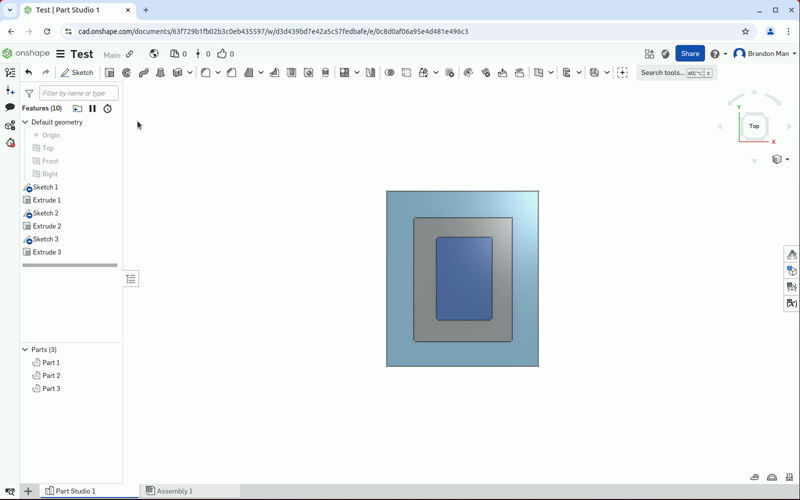
key(shift+h)
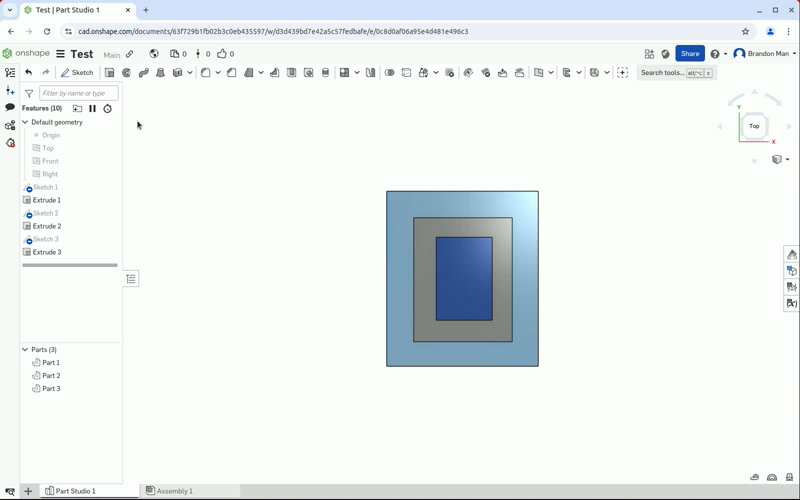
mouse_move(73, 189)
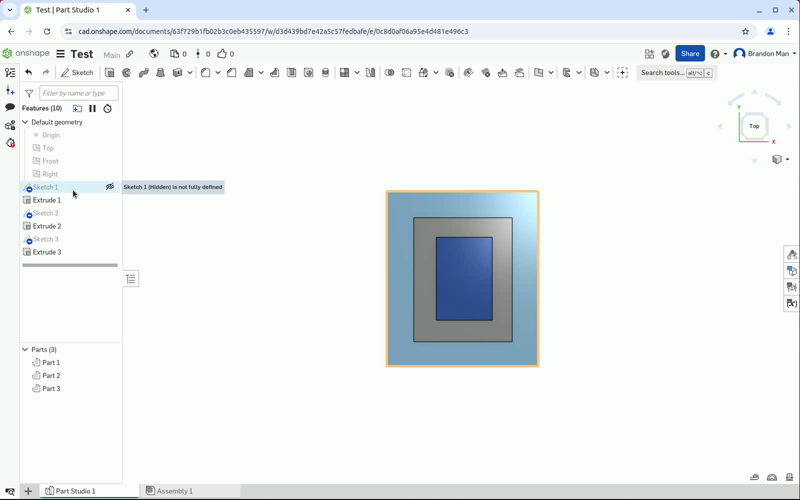
click(73, 189)
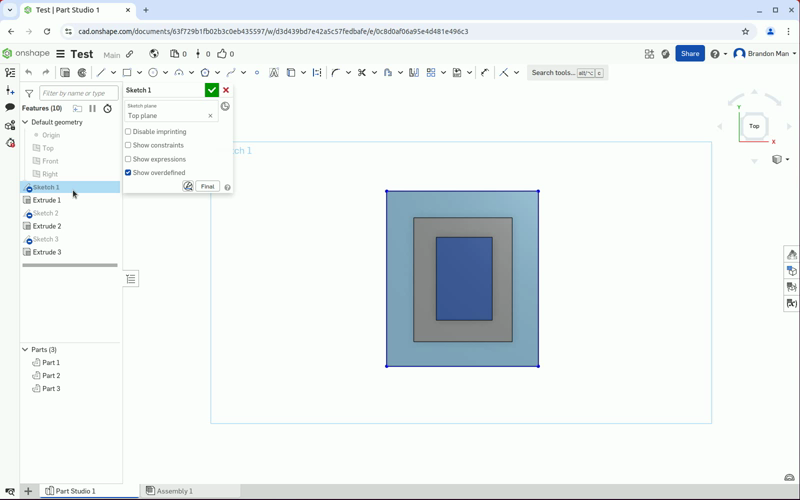
mouse_move(229, 92)
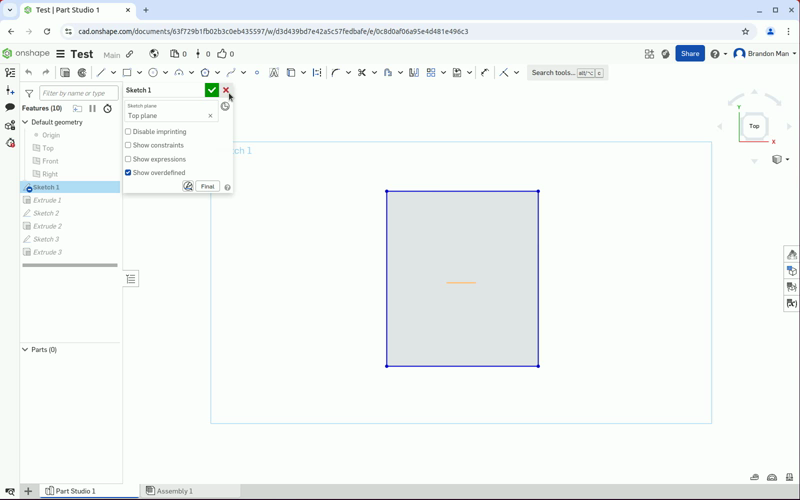
click(229, 92)
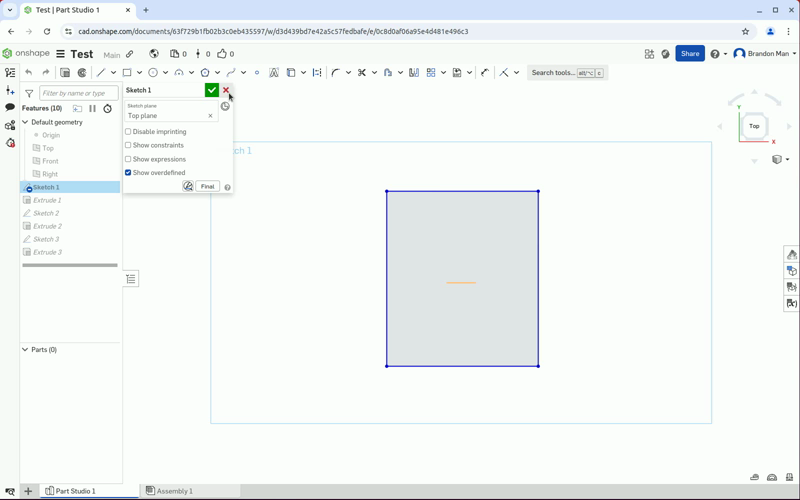
key(shift+s)
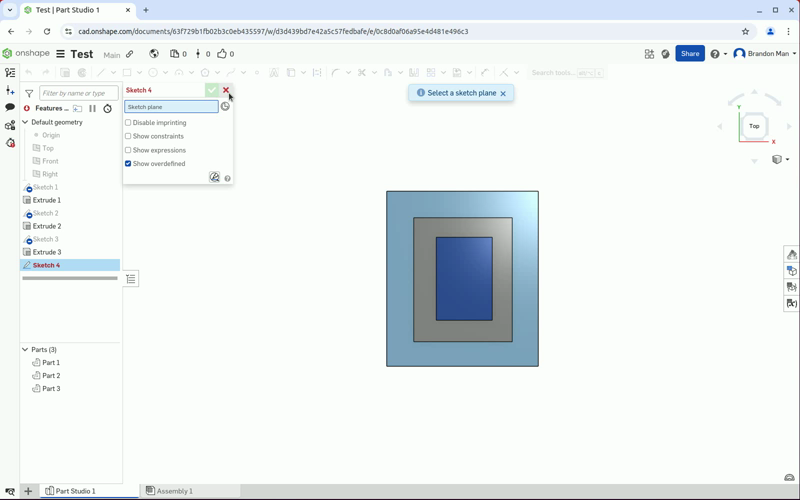
mouse_move(73, 150)
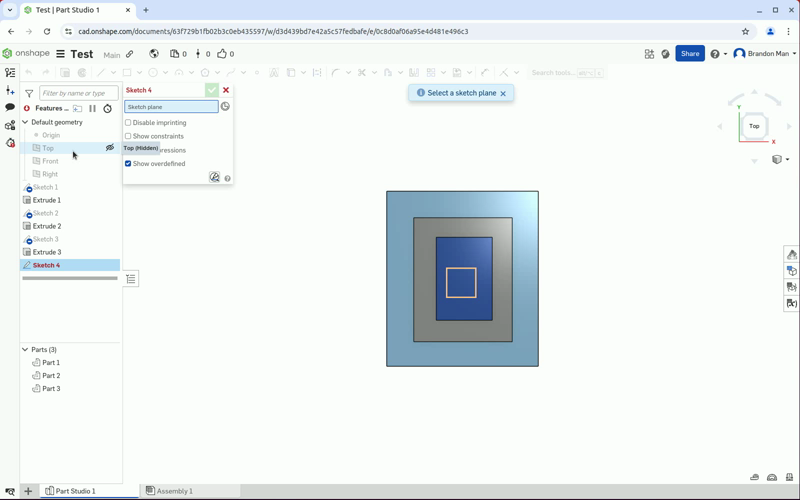
click(73, 150)
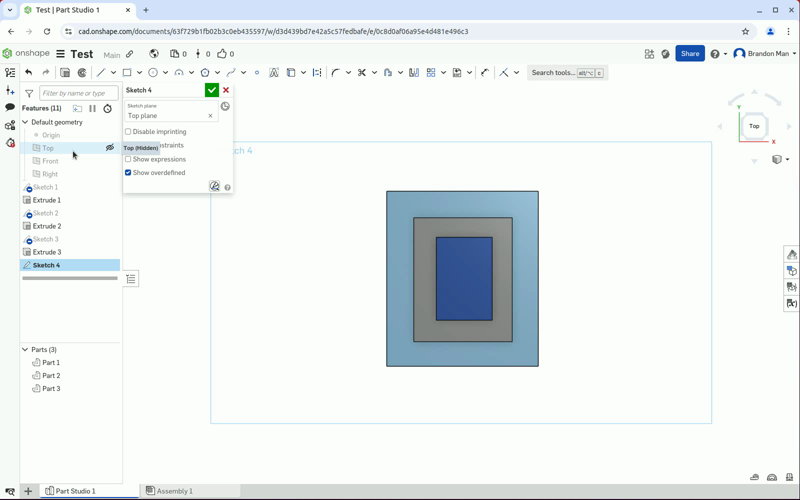
mouse_move(73, 352)
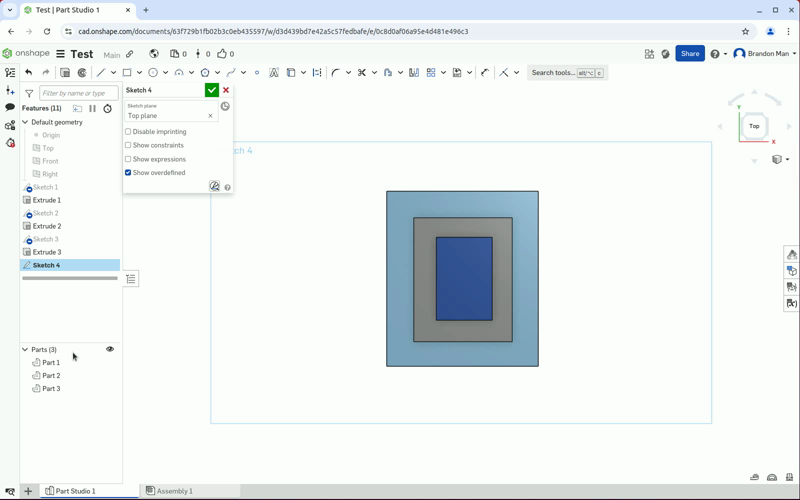
key(y)
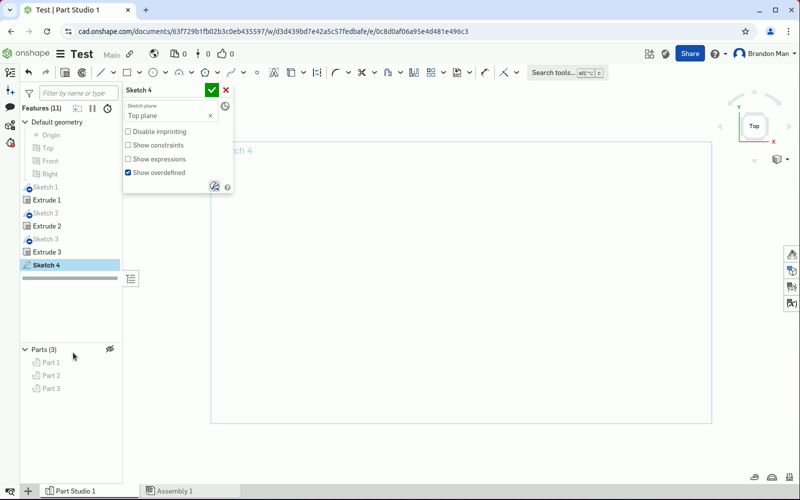
key(l)
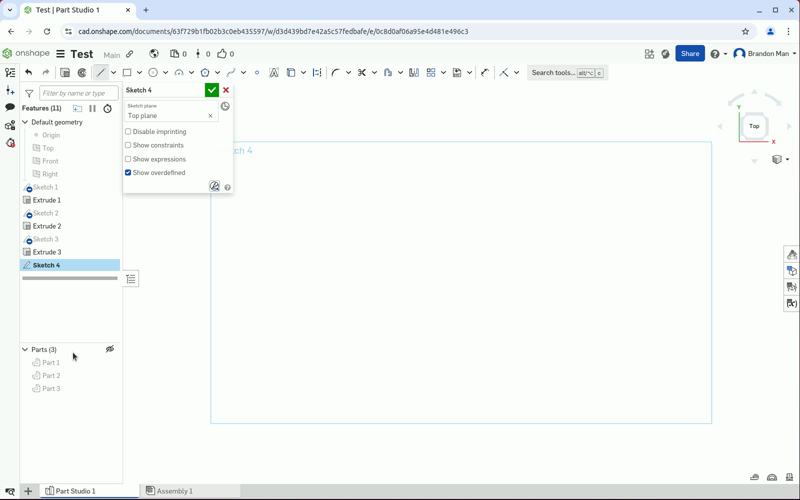
key_down(shift)
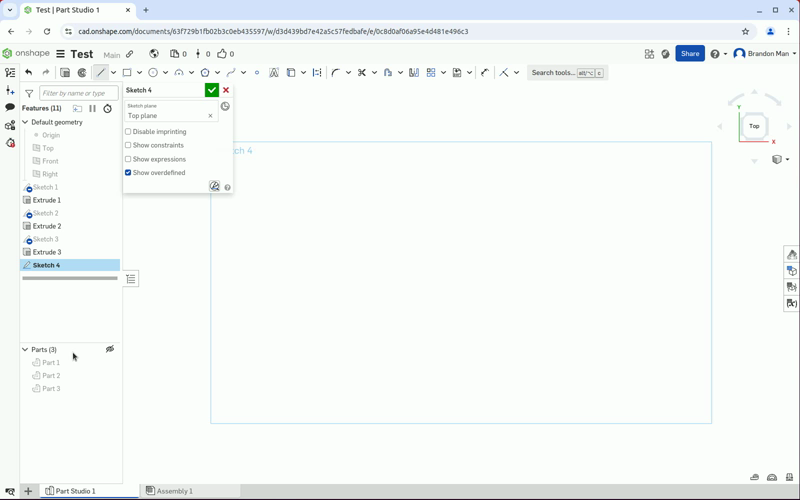
mouse_move(460, 304)
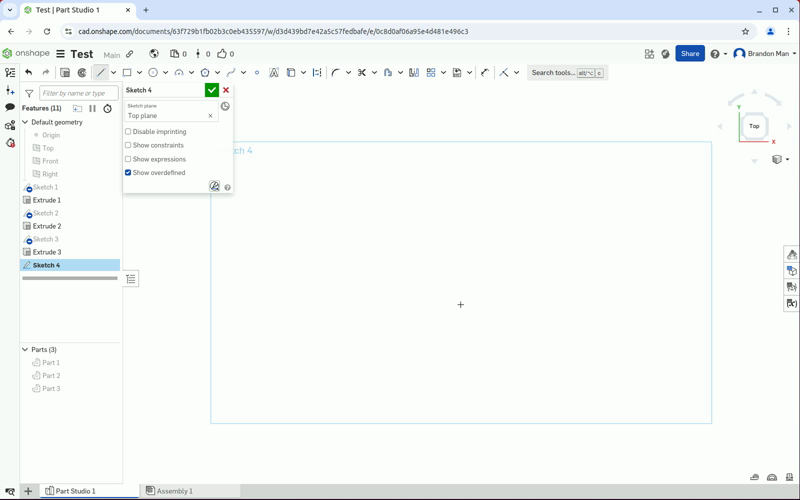
click(460, 304)
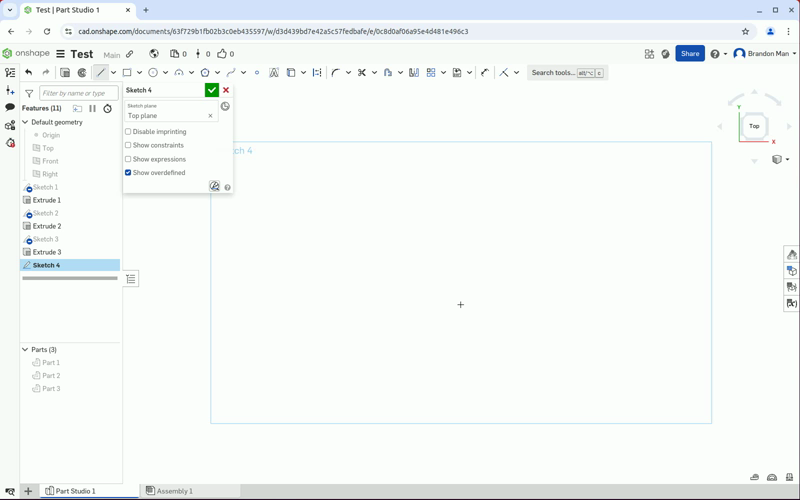
key_up(shift)
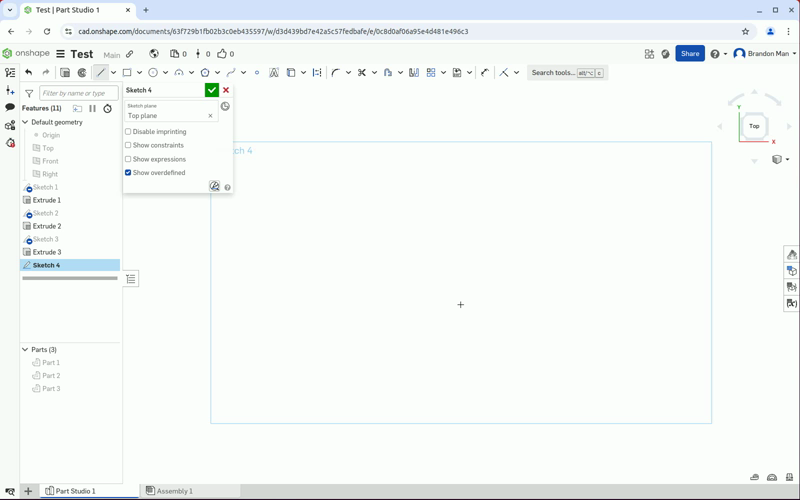
key_down(shift)
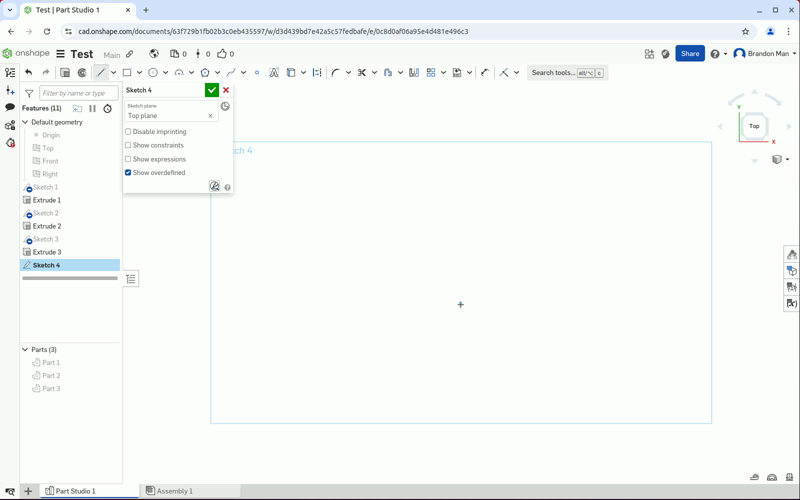
mouse_move(490, 304)
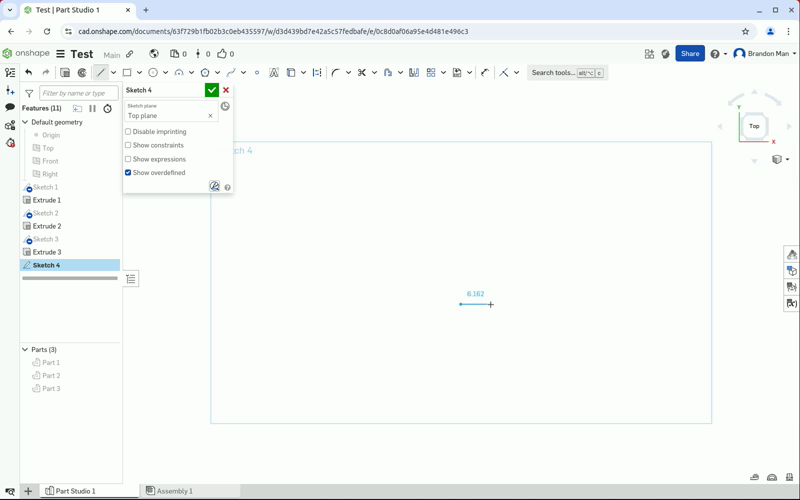
mouse_move(471, 304)
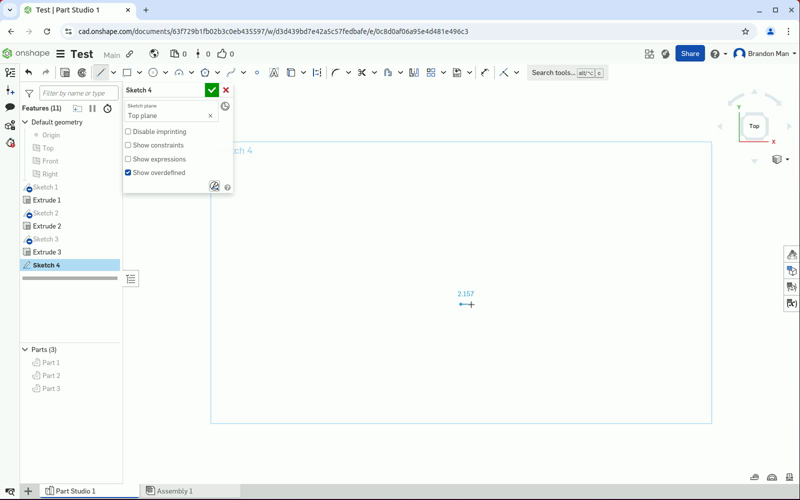
click(471, 304)
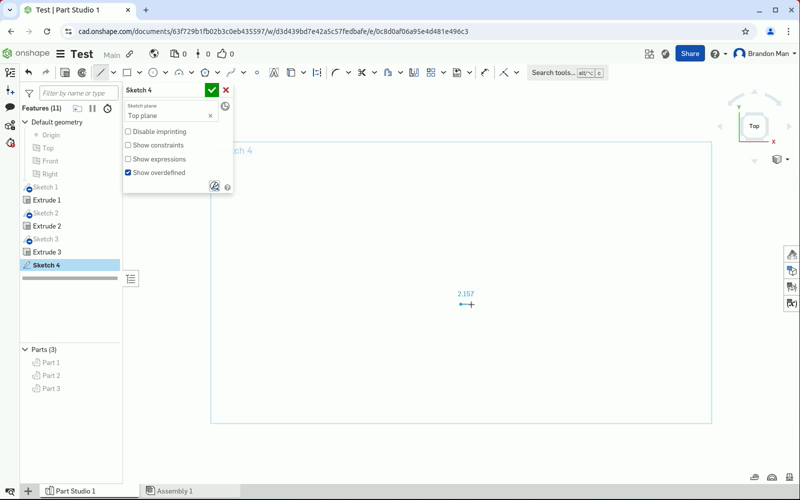
key_up(shift)
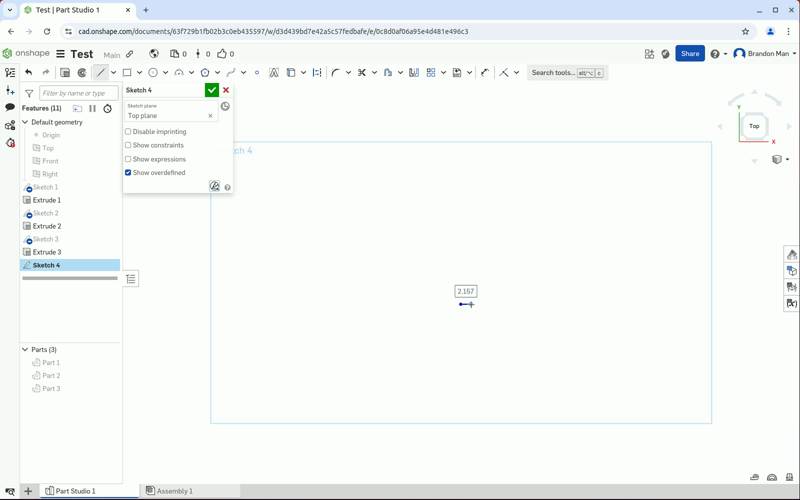
key_down(shift)
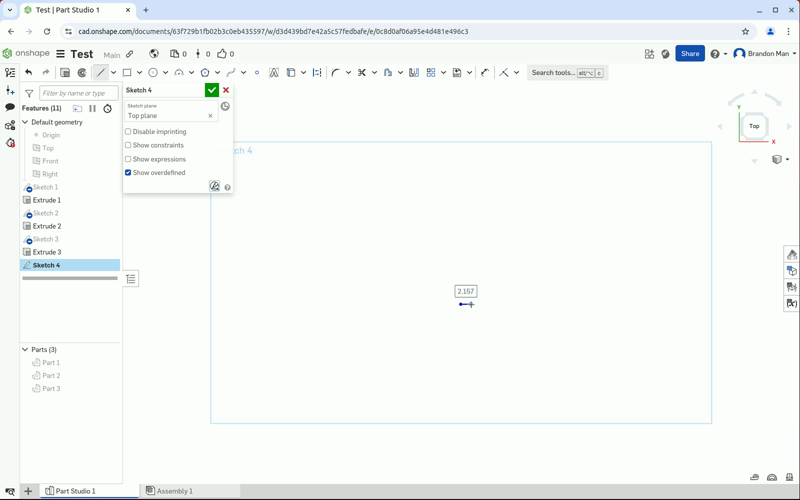
mouse_move(501, 304)
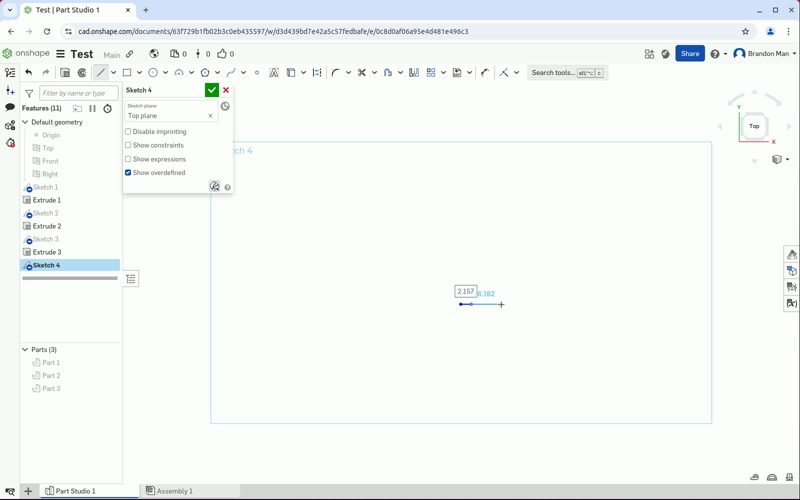
mouse_move(471, 252)
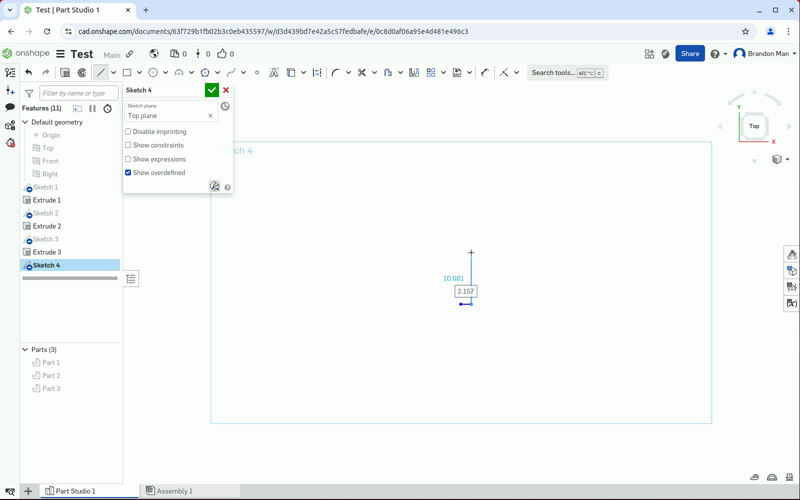
click(471, 252)
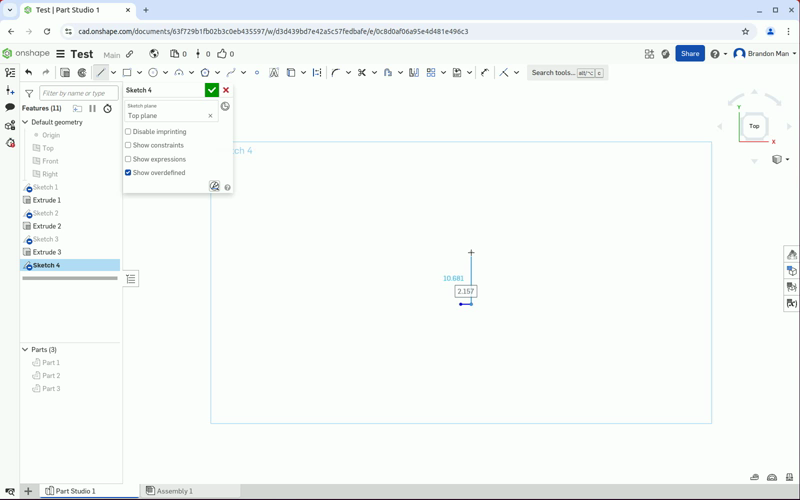
key_up(shift)
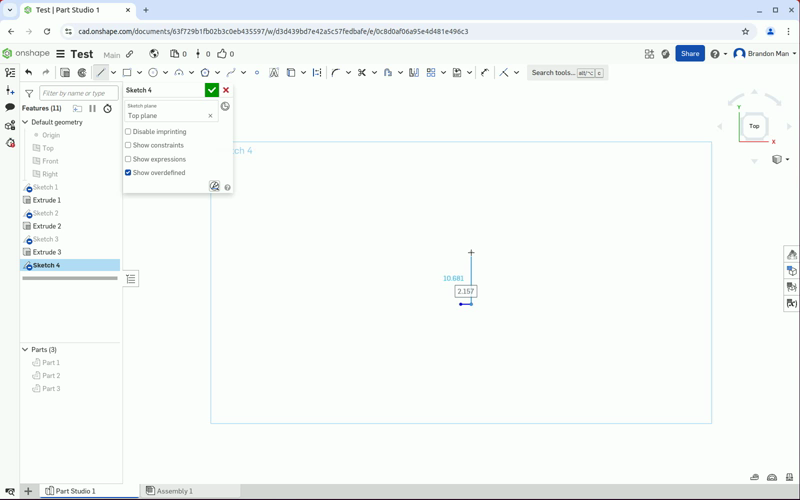
key_down(shift)
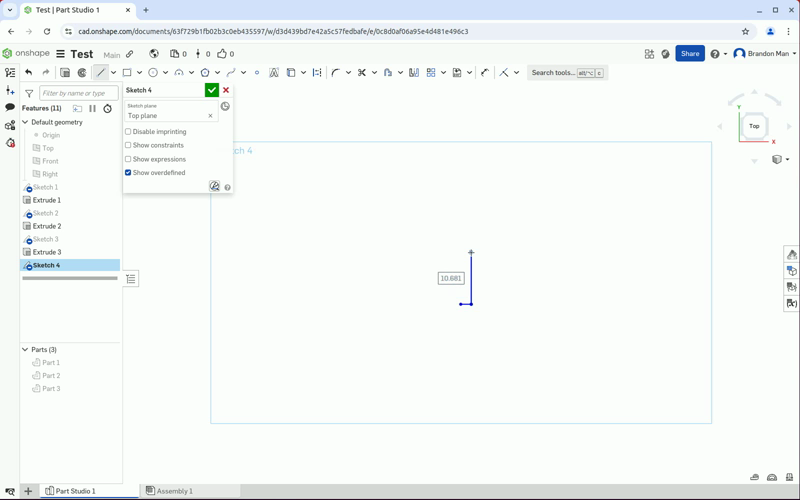
mouse_move(501, 252)
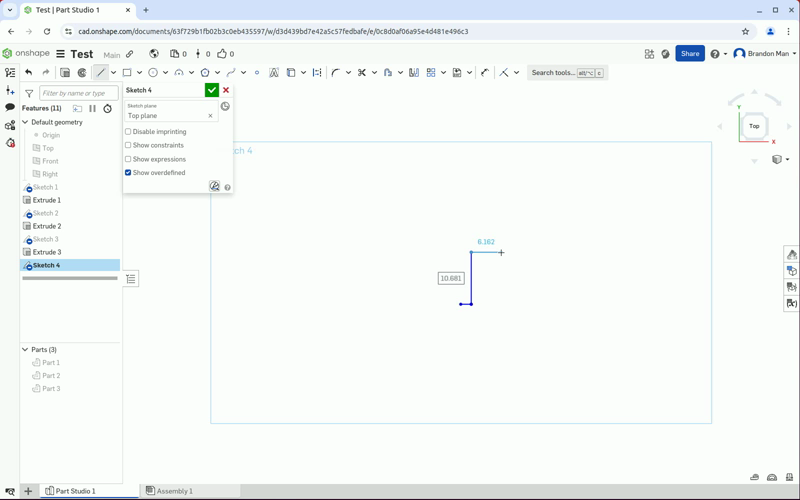
mouse_move(460, 252)
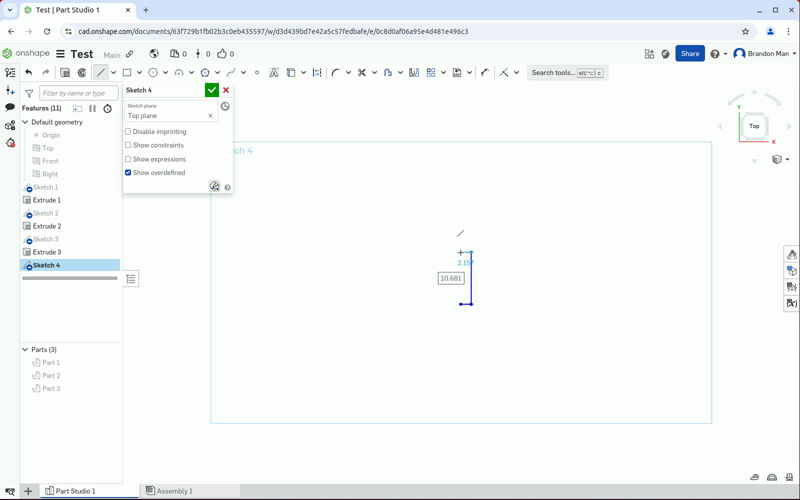
click(460, 252)
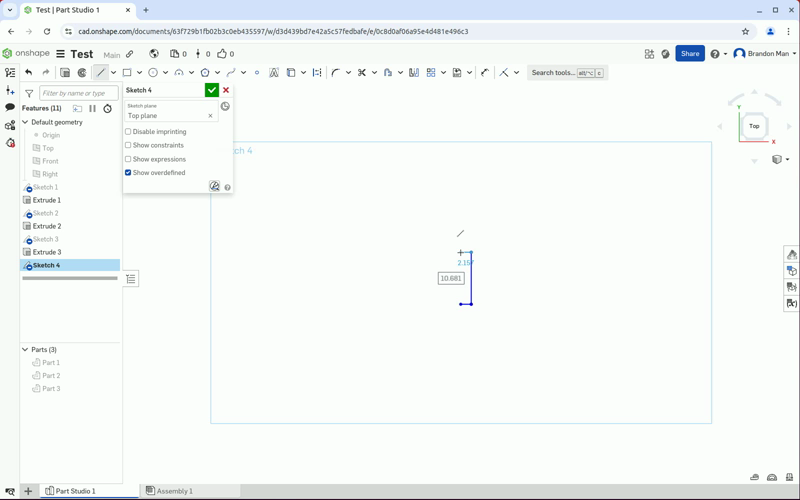
key_up(shift)
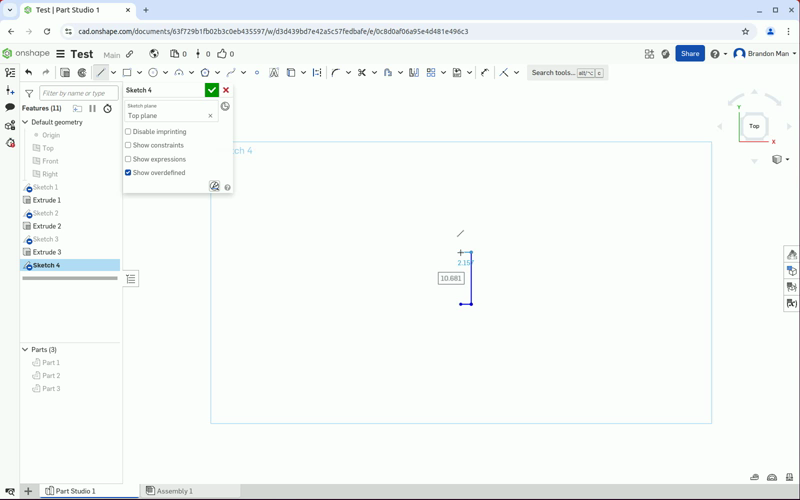
mouse_move(490, 252)
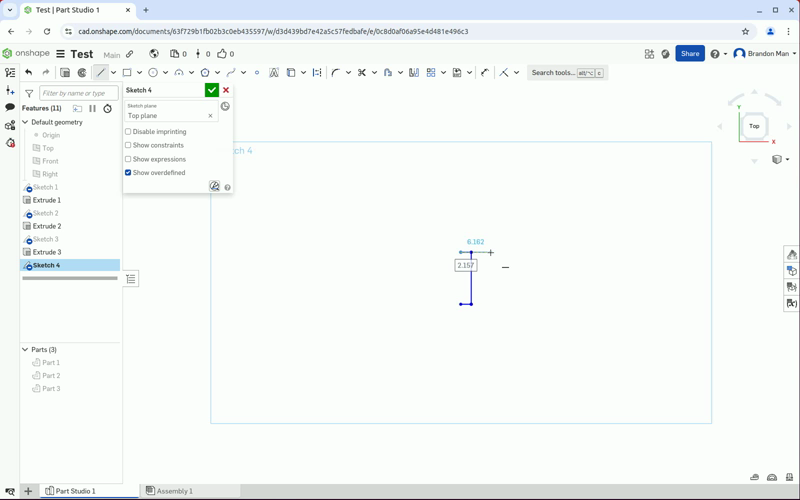
key_down(shift)
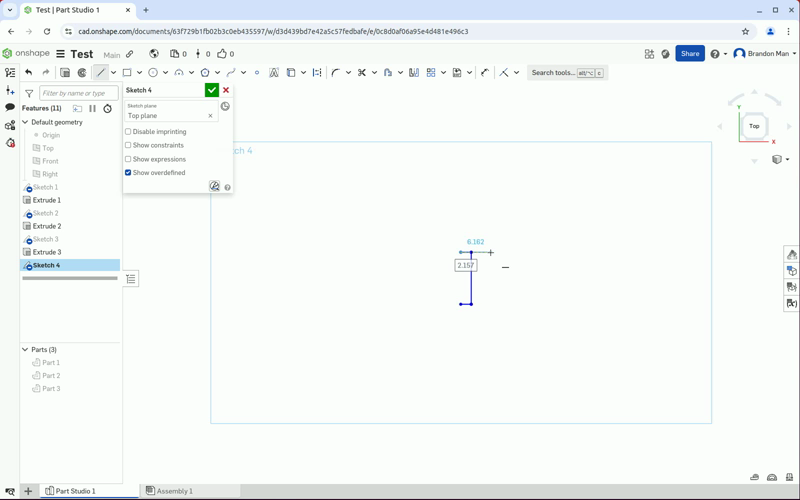
mouse_move(460, 304)
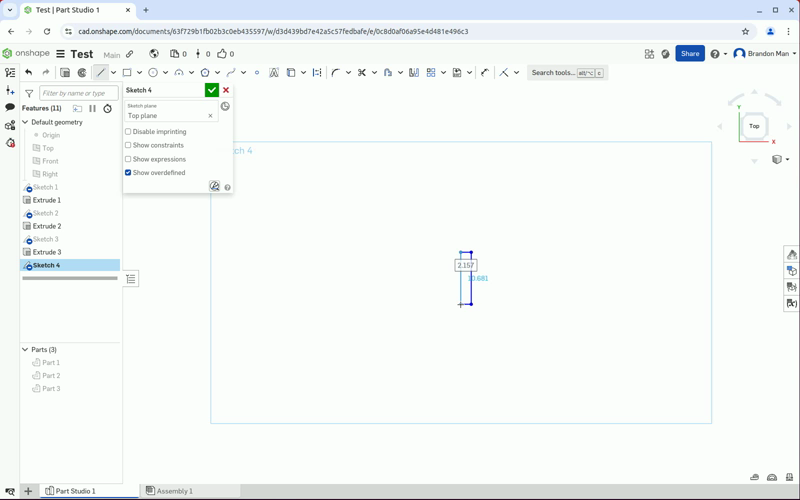
key_up(shift)
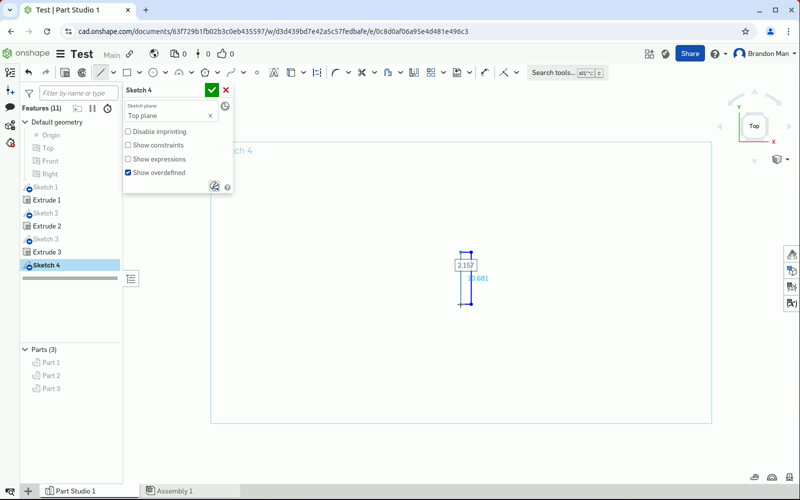
click(460, 304)
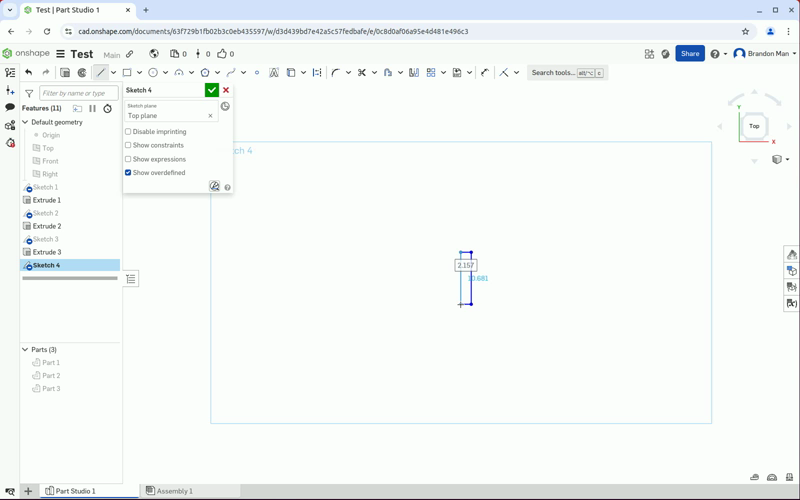
key(esc)
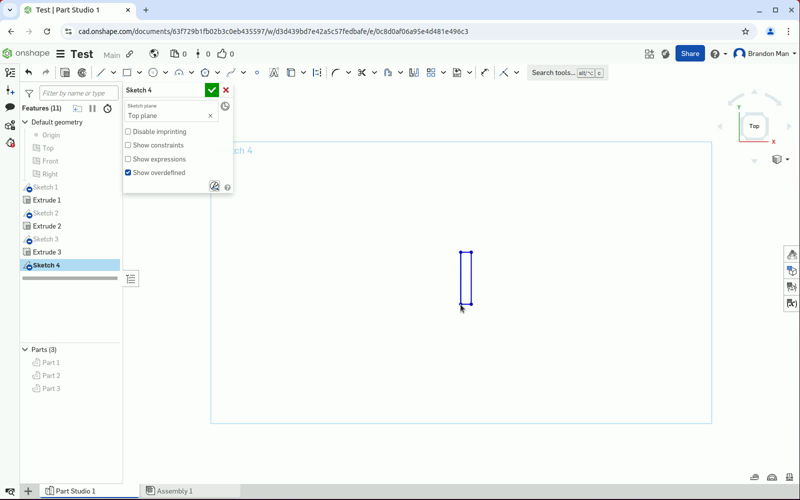
mouse_move(469, 252)
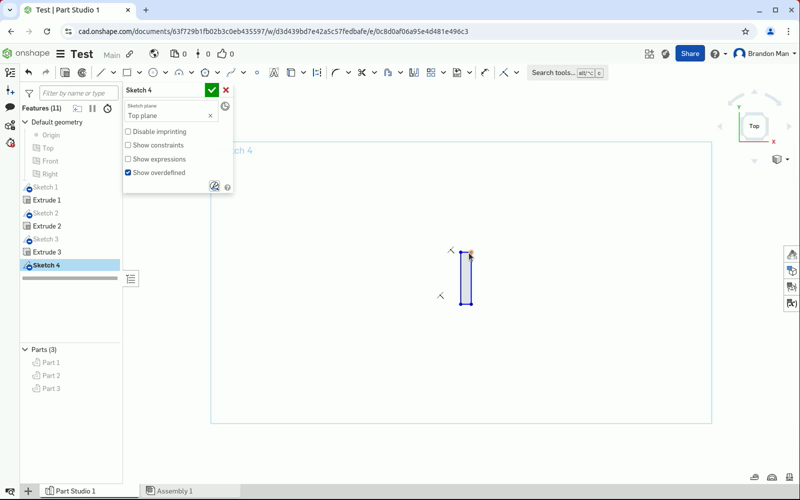
scroll(6)
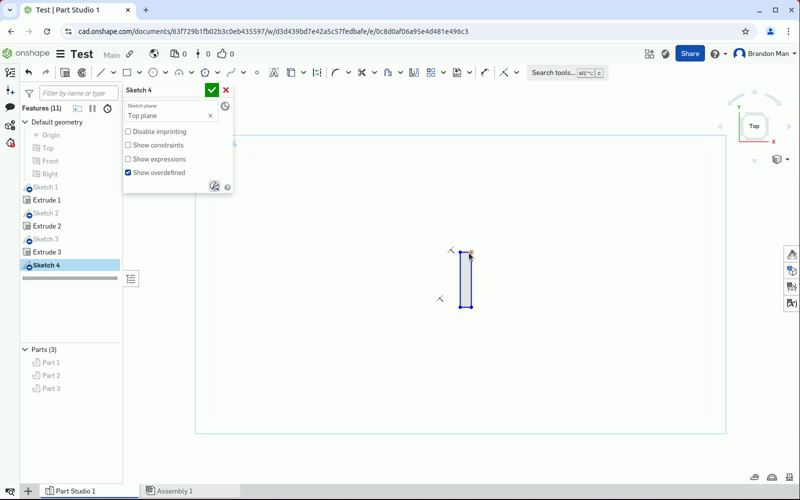
scroll(6)
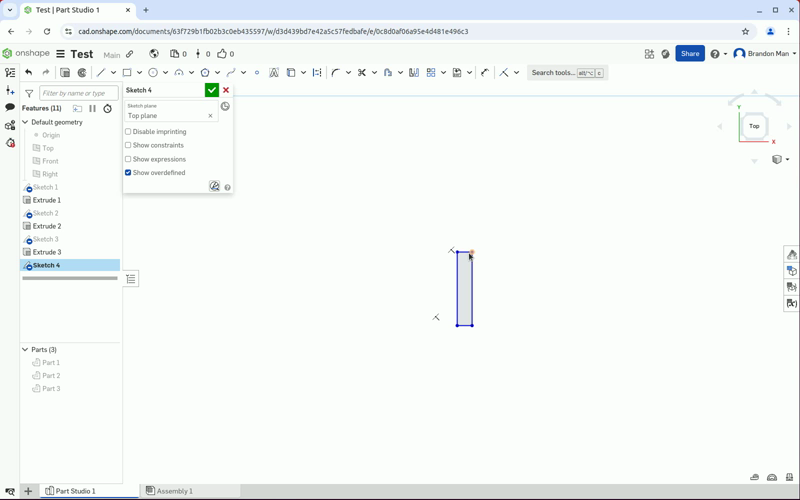
scroll(6)
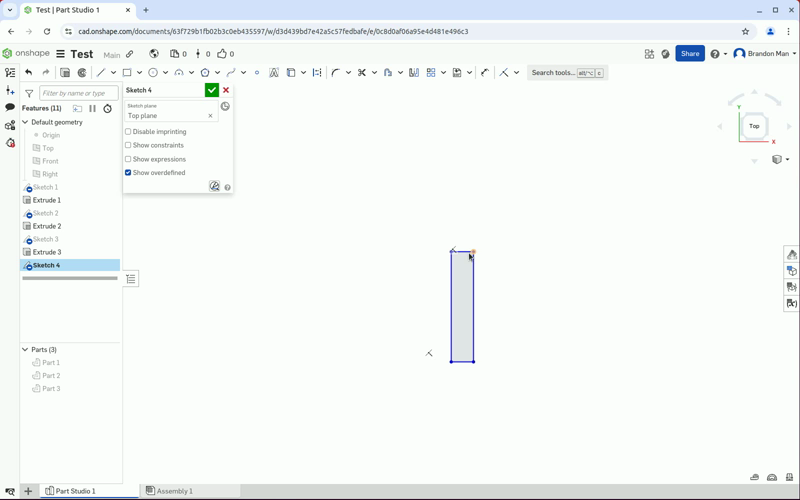
scroll(6)
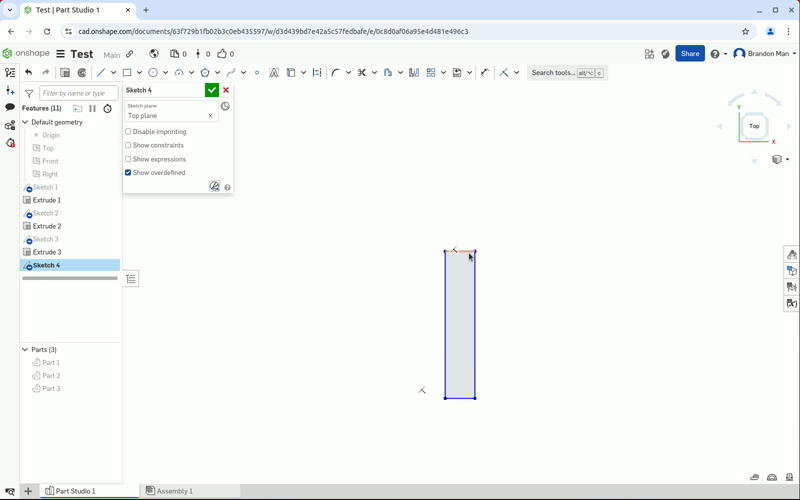
scroll(6)
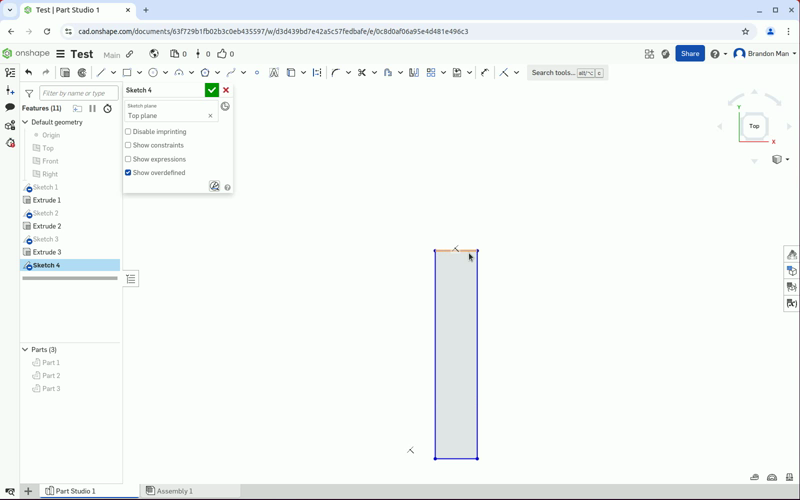
scroll(6)
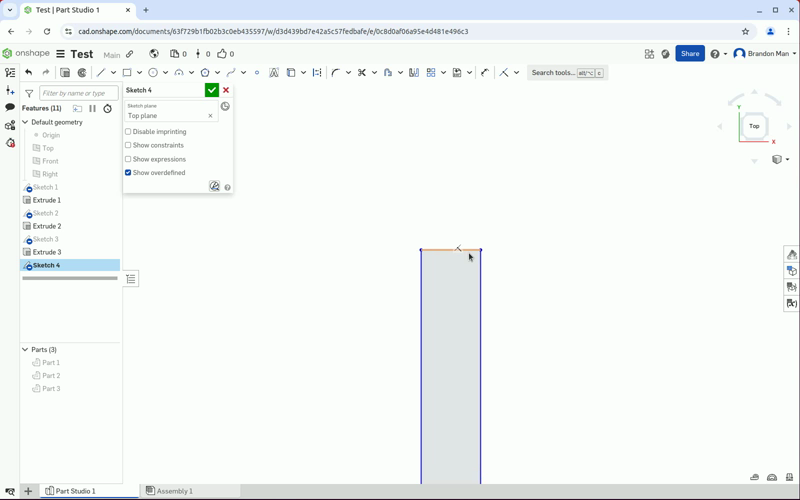
scroll(6)
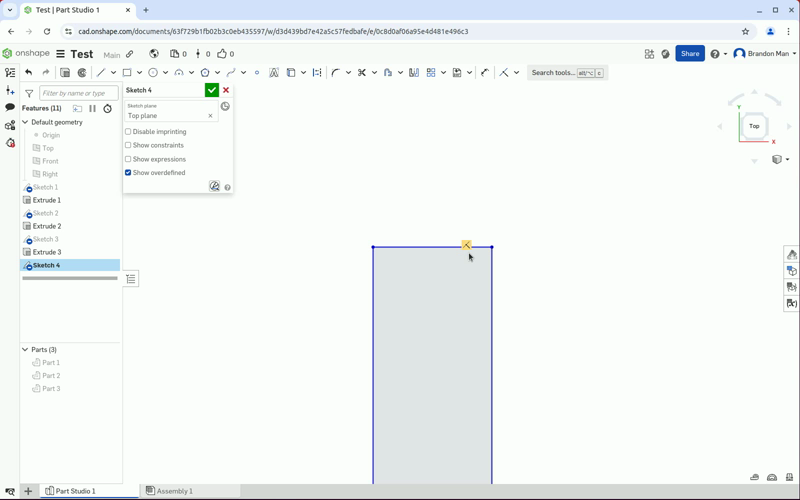
click(469, 252)
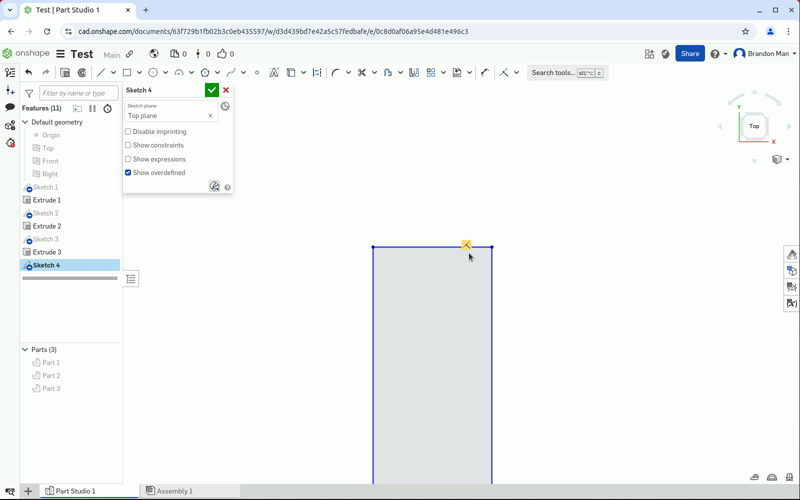
scroll(-6)
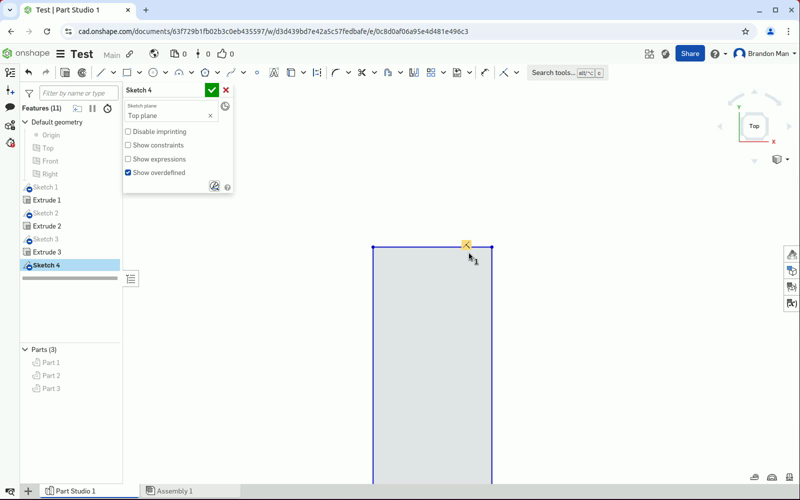
scroll(-6)
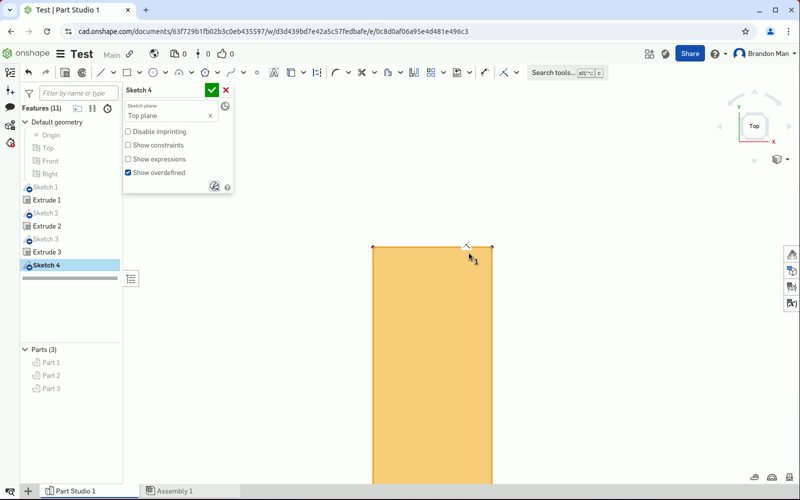
scroll(-6)
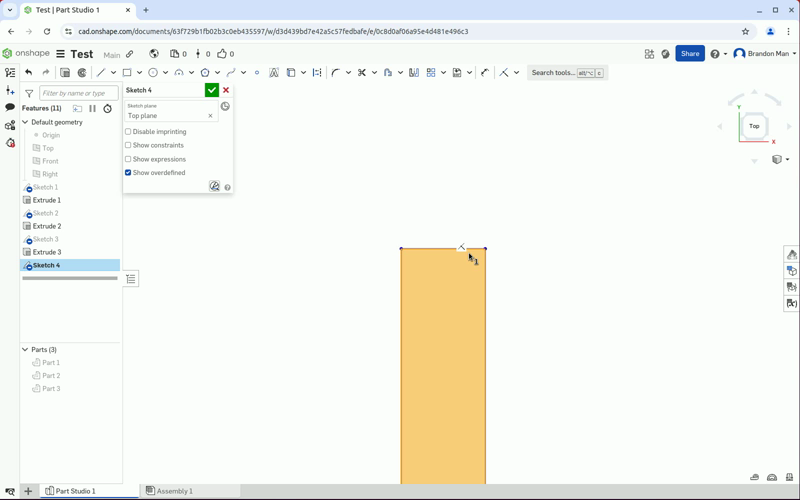
scroll(-6)
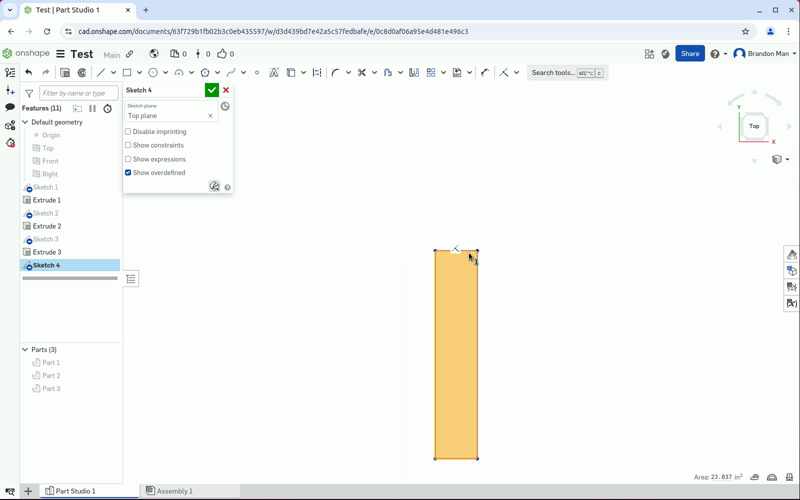
scroll(-6)
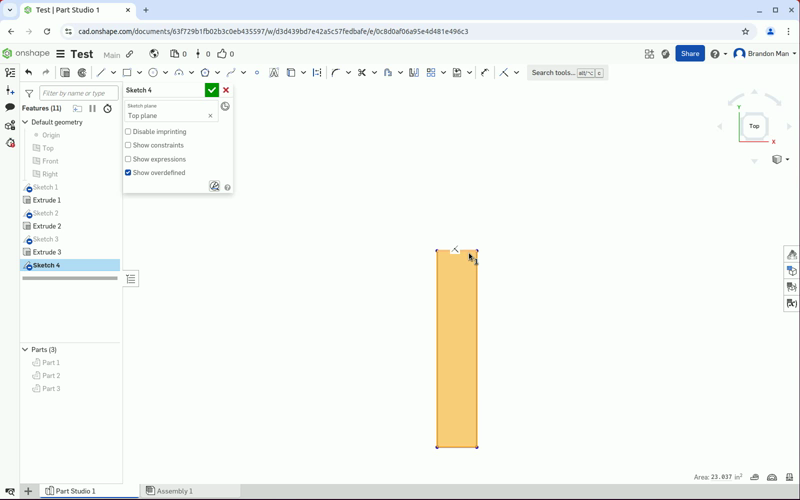
scroll(-6)
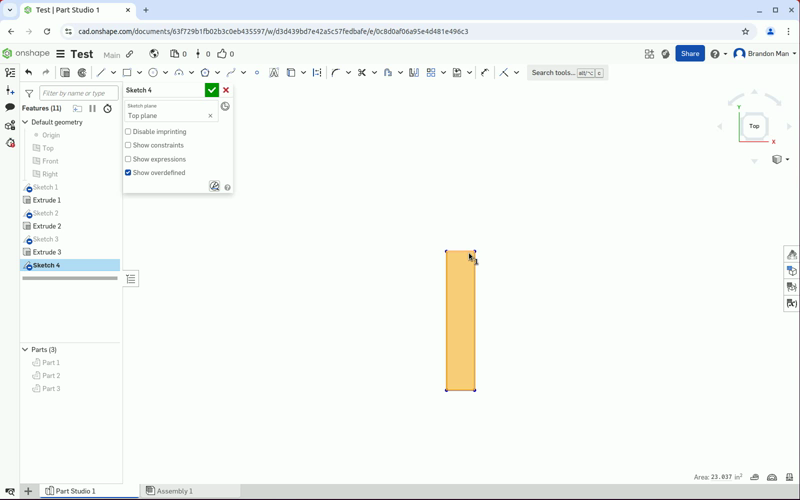
scroll(-6)
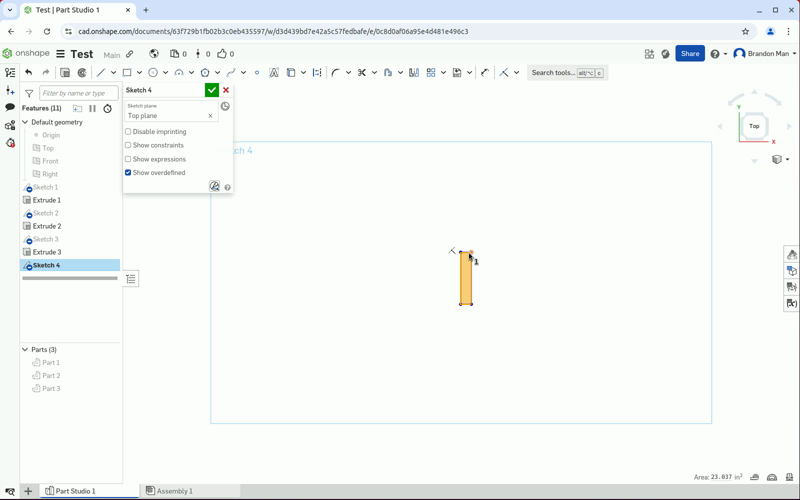
mouse_move(73, 352)
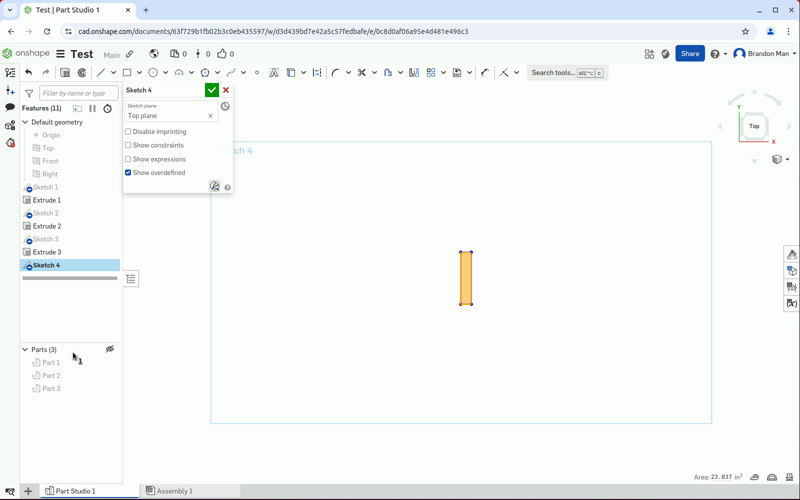
key(shift+y)
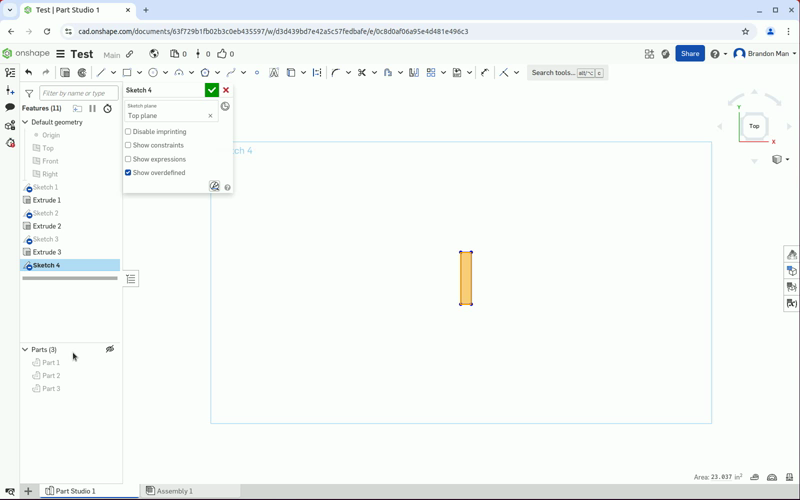
key(shift+e)
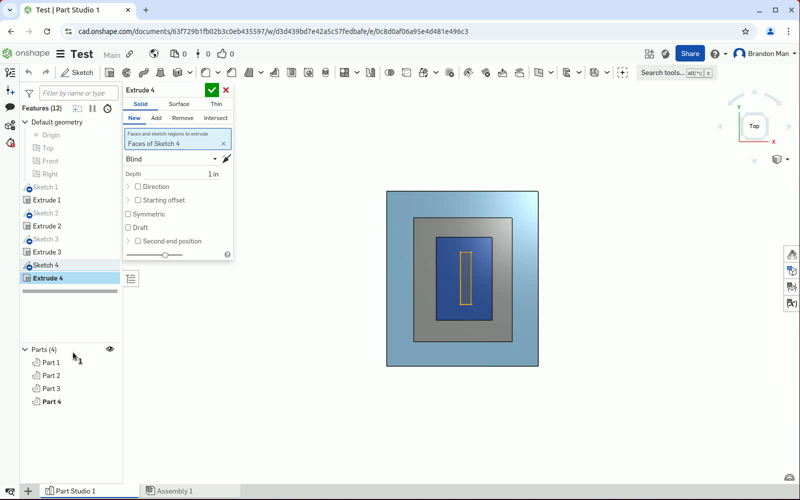
mouse_move(143, 106)
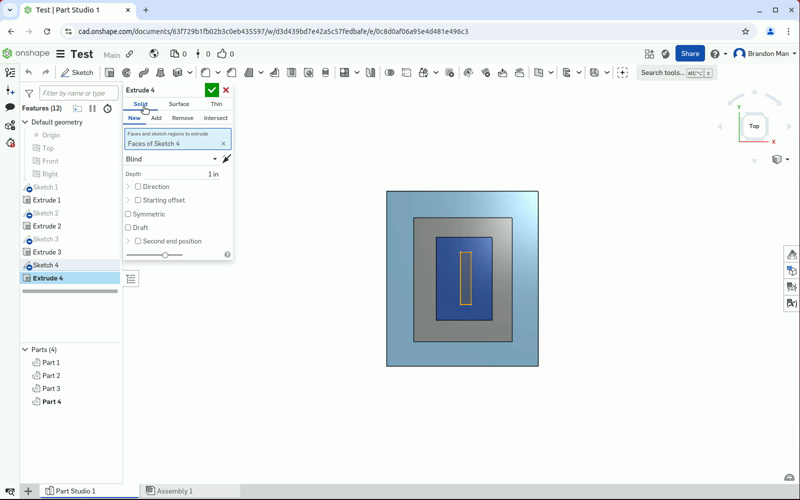
click(143, 106)
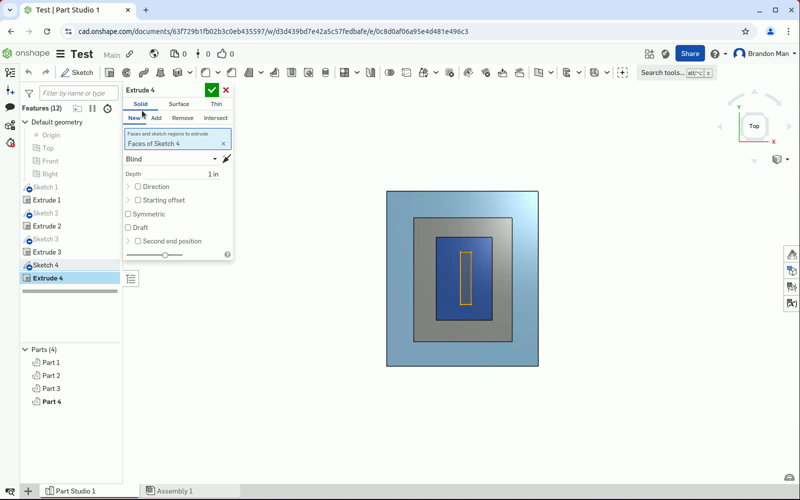
mouse_move(137, 120)
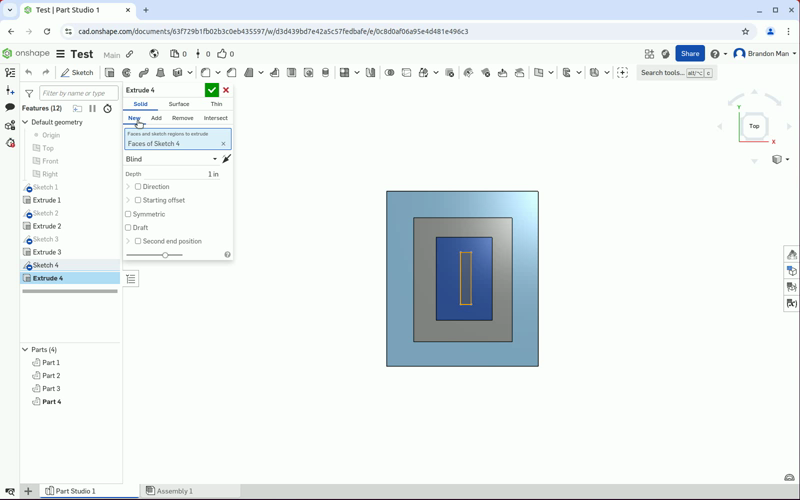
click(137, 120)
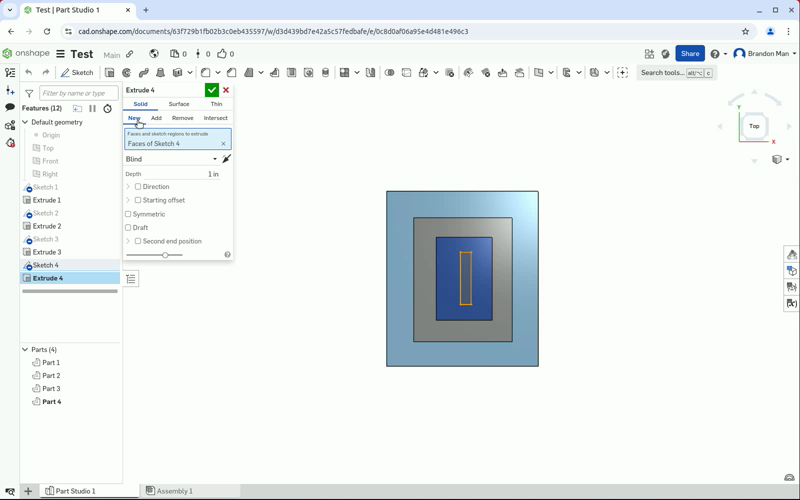
key(tab, 4)
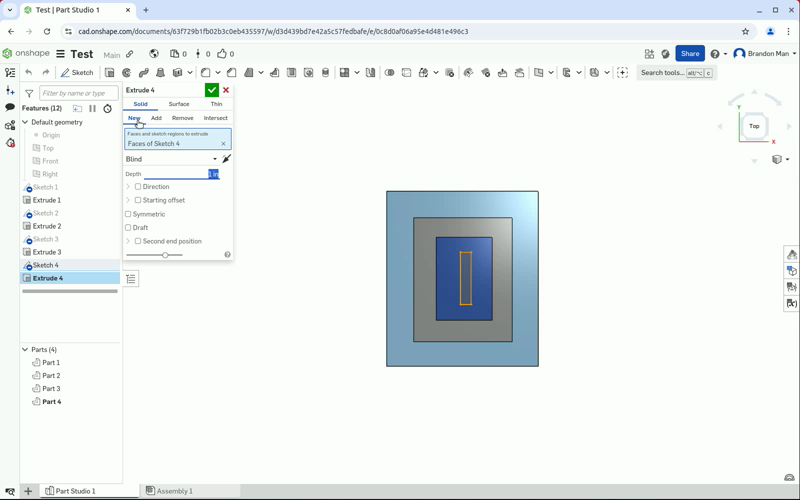
text(23.108)
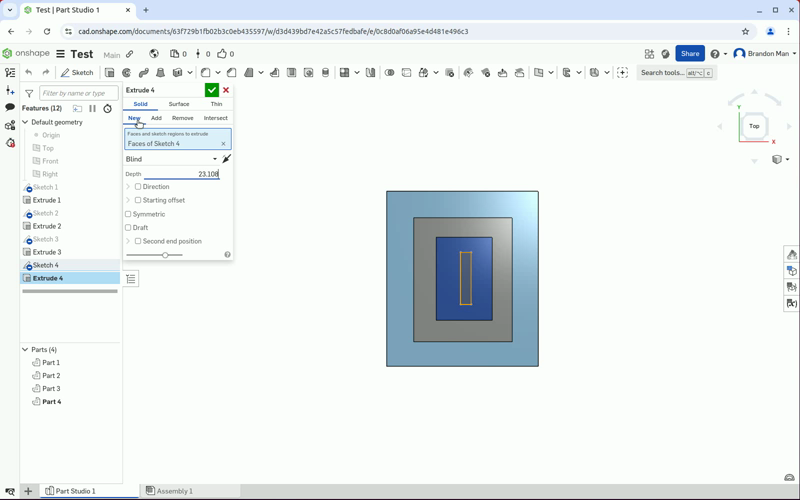
key(enter)
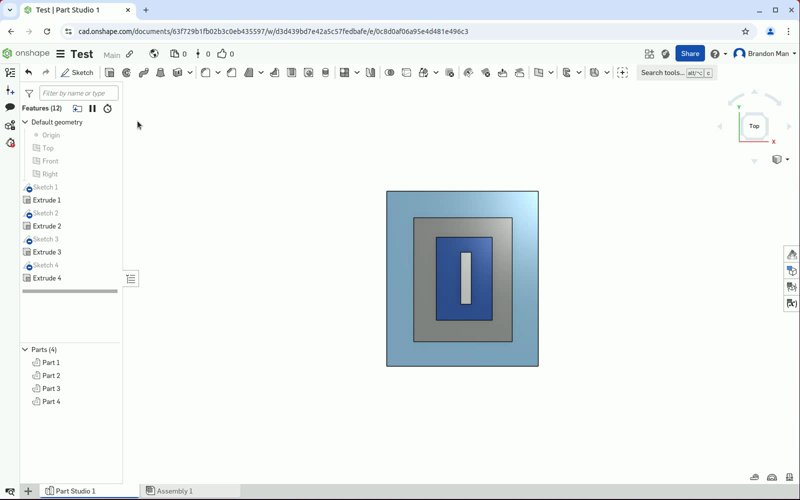
key(shift+h)
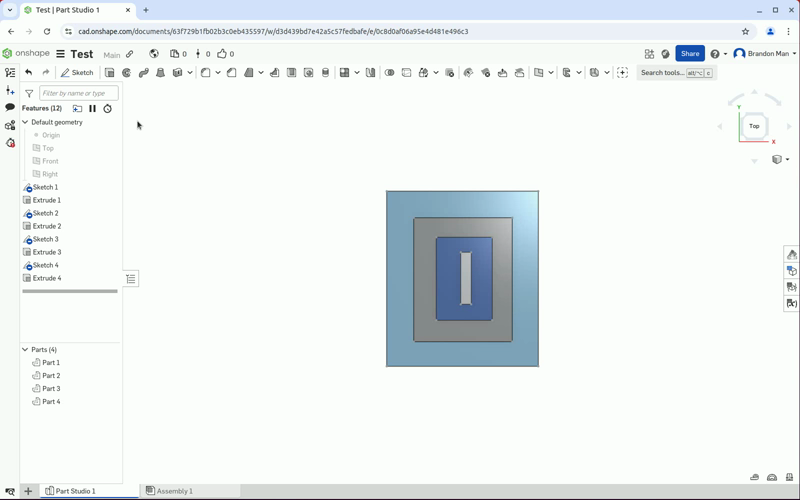
key(shift+h)
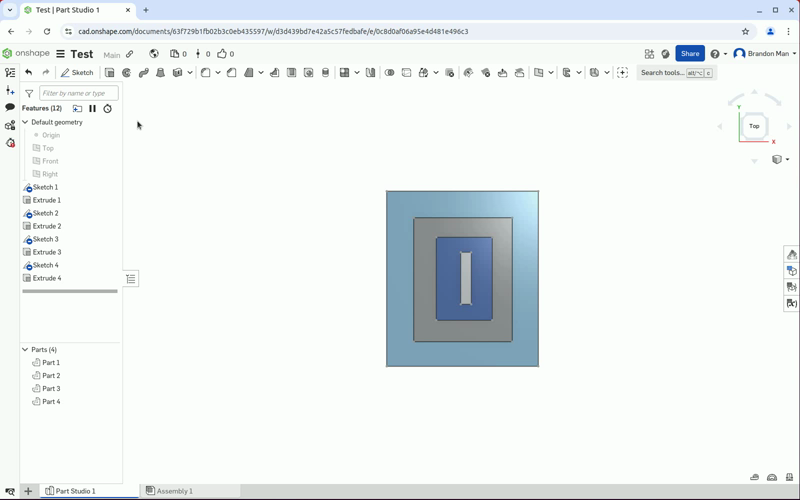
key(shift+7)
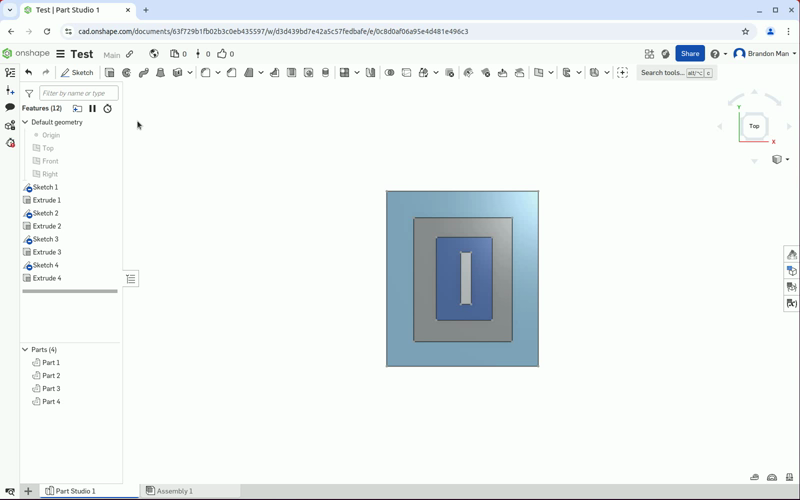
key(up, 3)
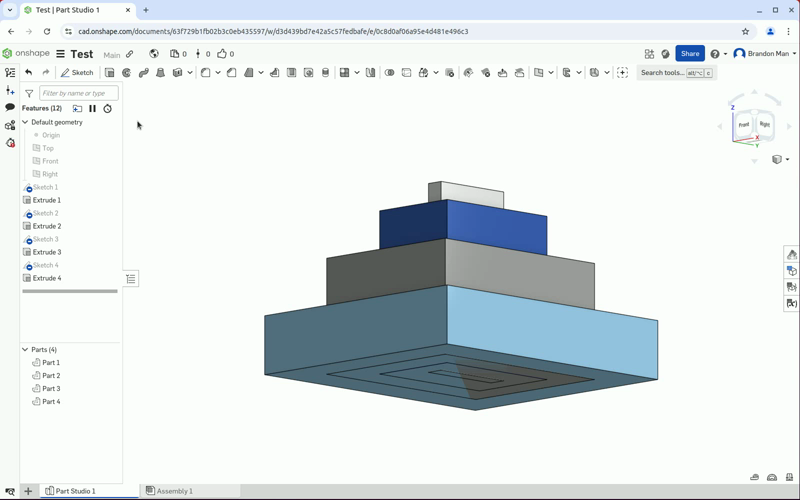
key(left, 3)
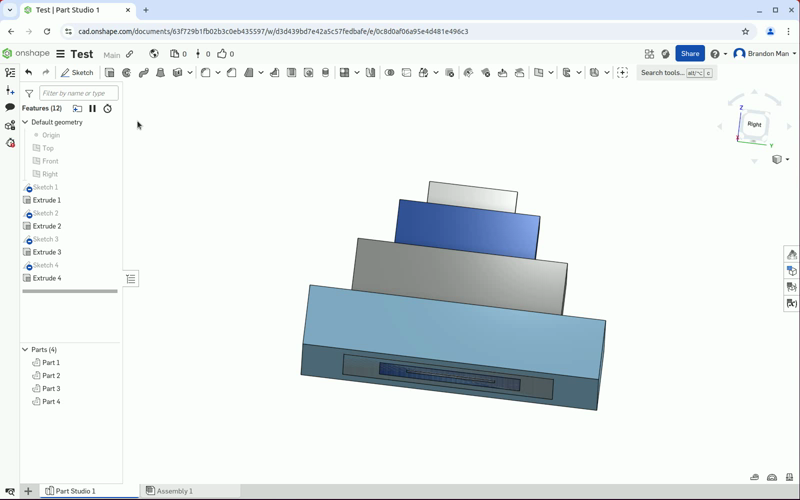
key(right, 3)
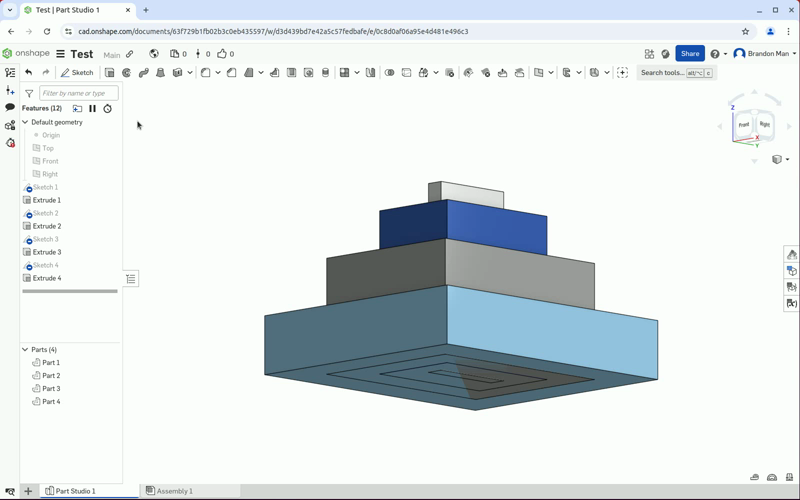
key(down, 3)
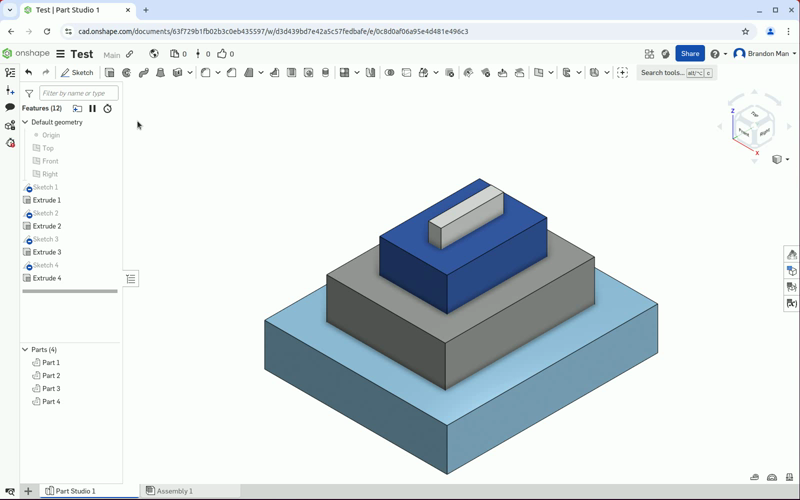
mouse_move(73, 189)
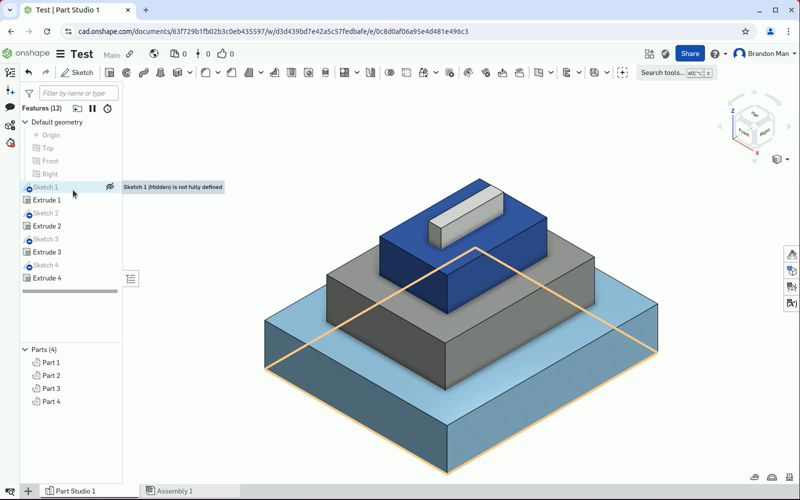
click(73, 189)